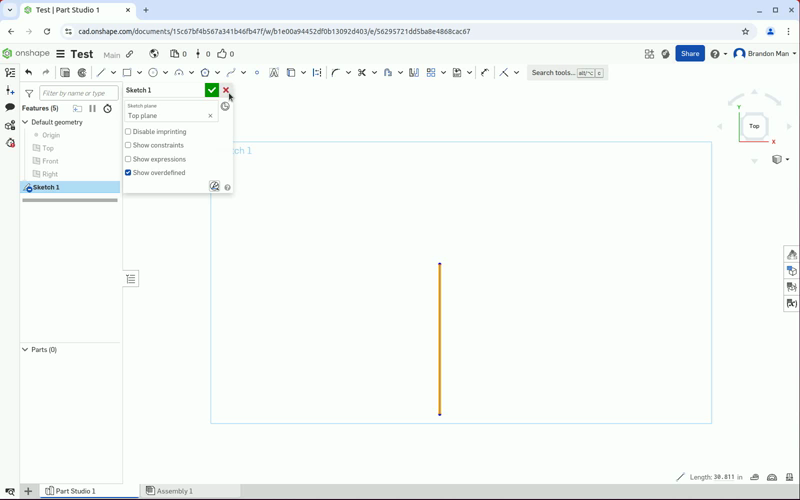
key(shift+h)
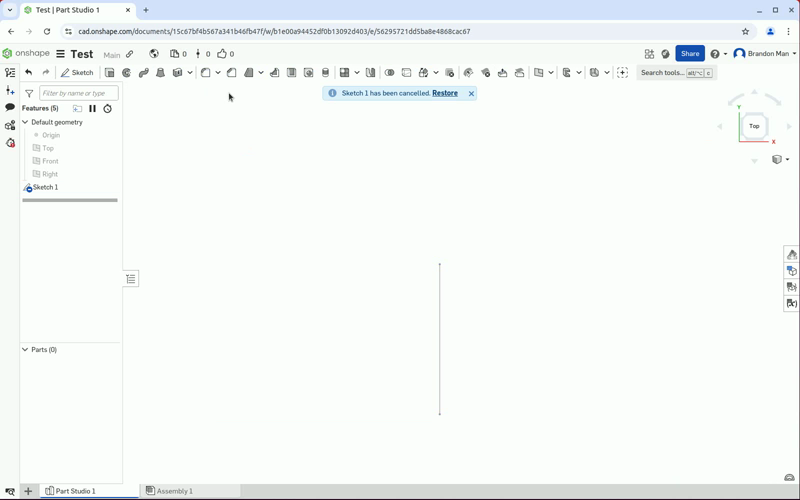
key(shift+s)
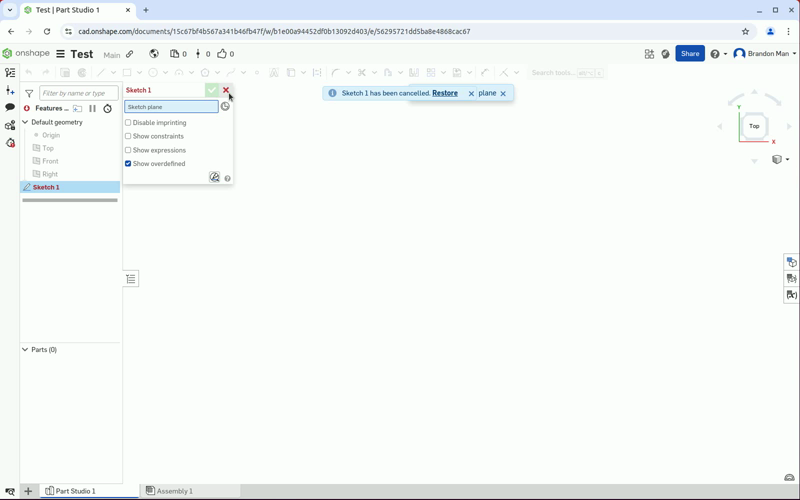
mouse_move(73, 150)
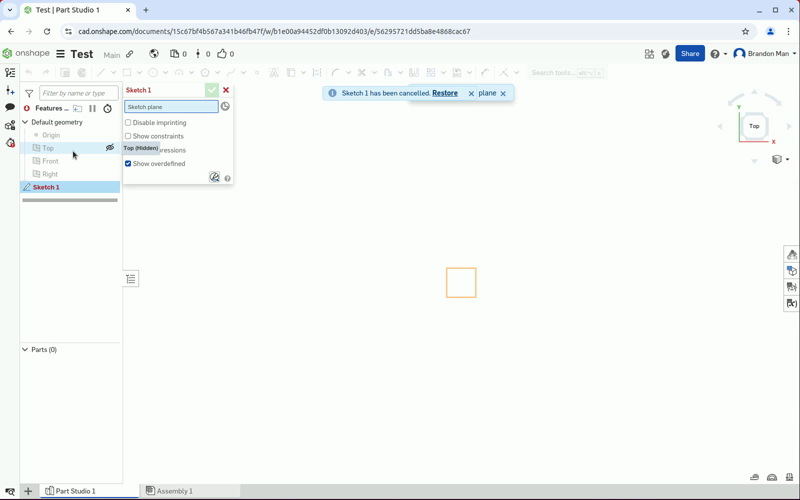
click(73, 150)
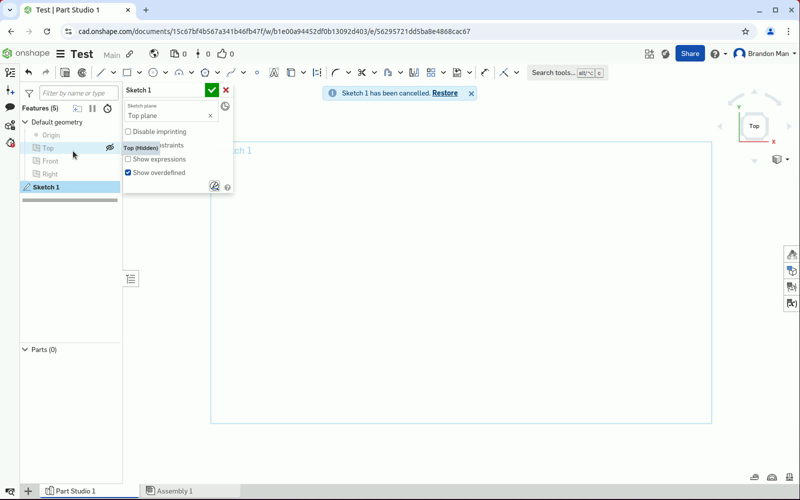
mouse_move(73, 352)
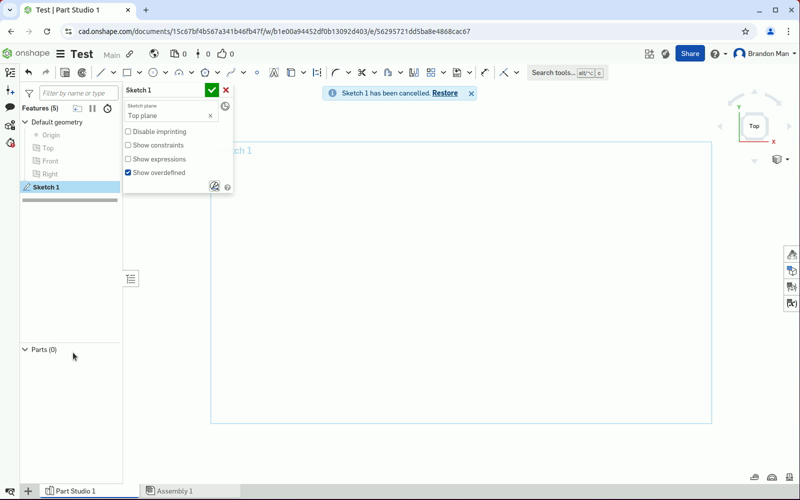
key(y)
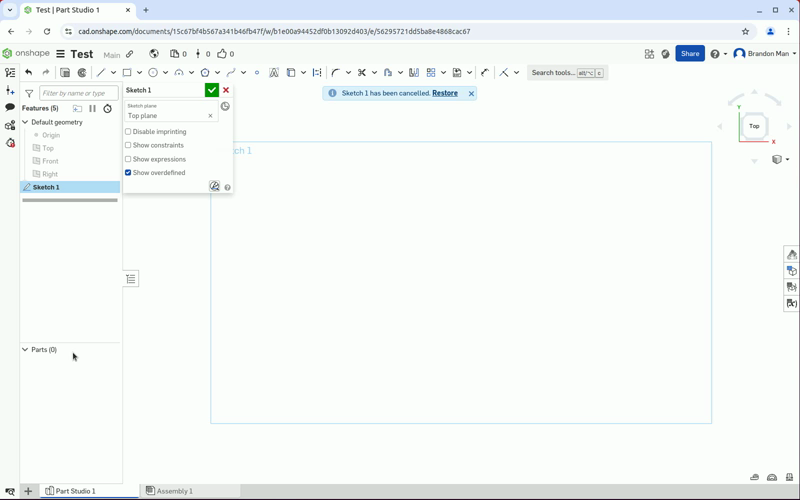
key(c)
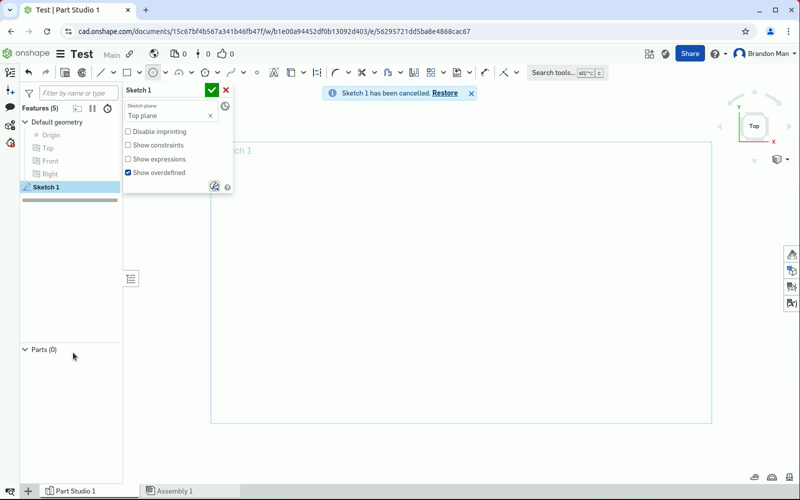
key_down(shift)
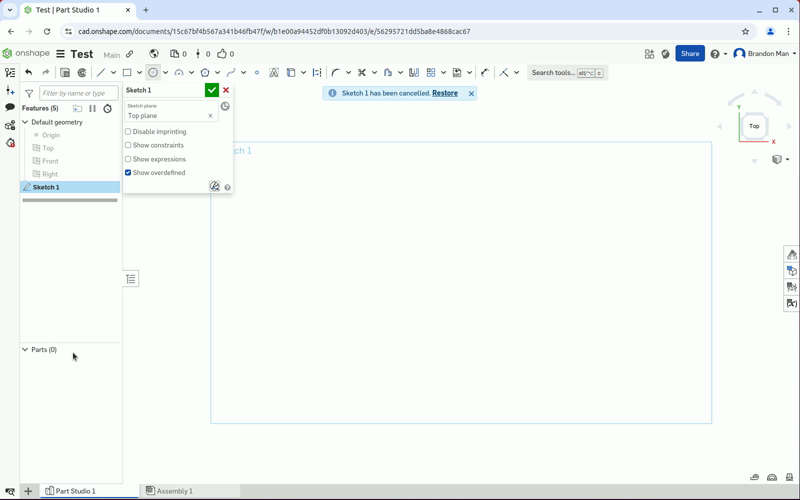
mouse_move(461, 282)
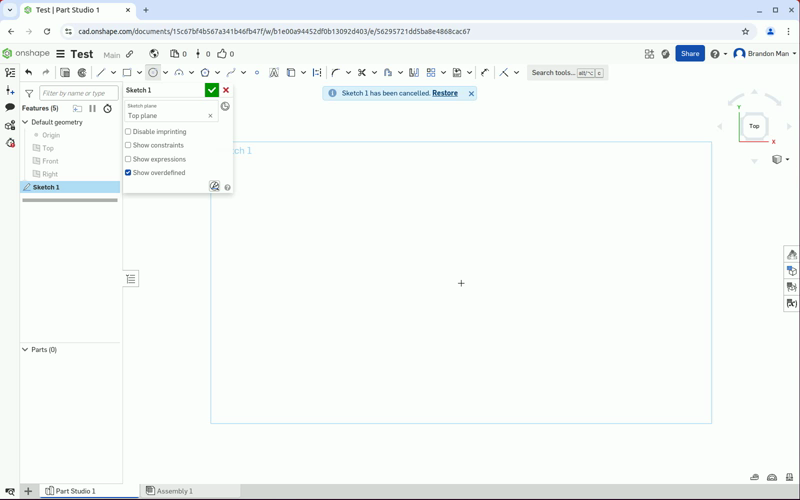
click(461, 282)
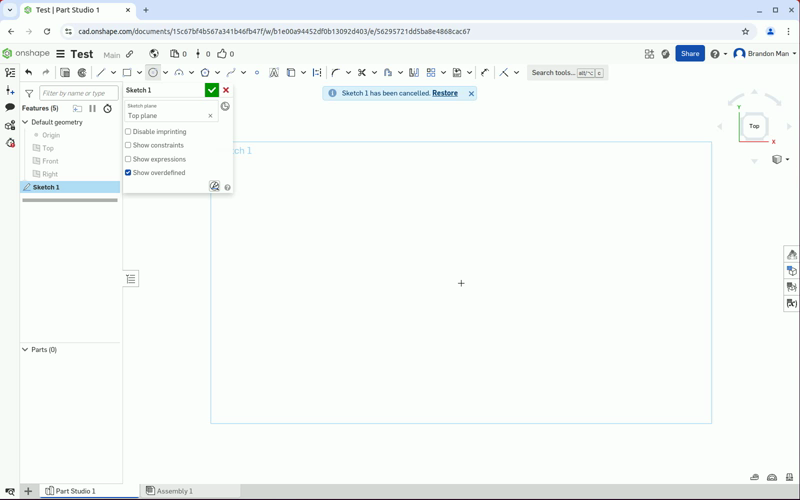
key_up(shift)
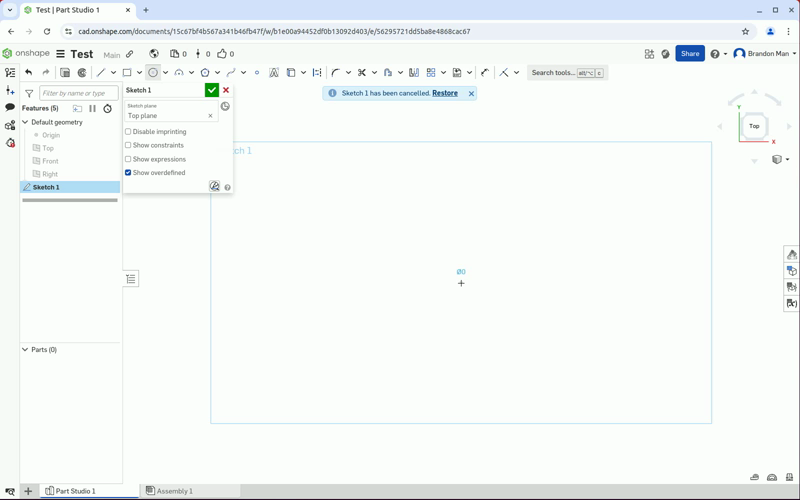
mouse_move(478, 282)
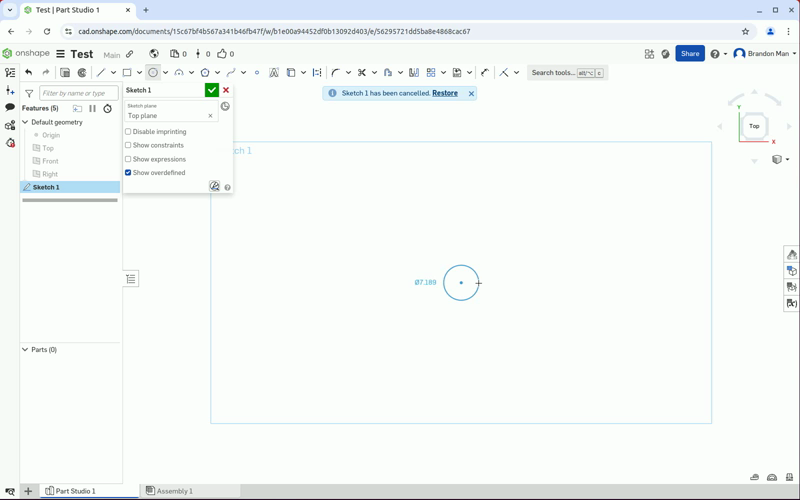
click(478, 282)
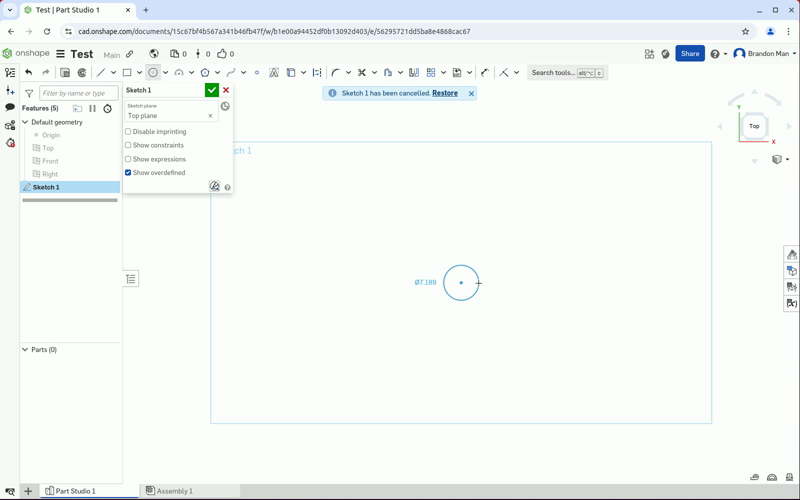
key(esc)
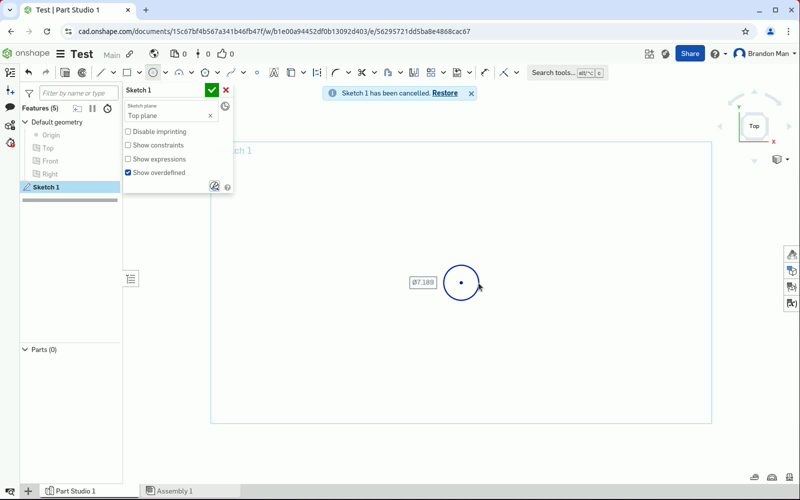
key(c)
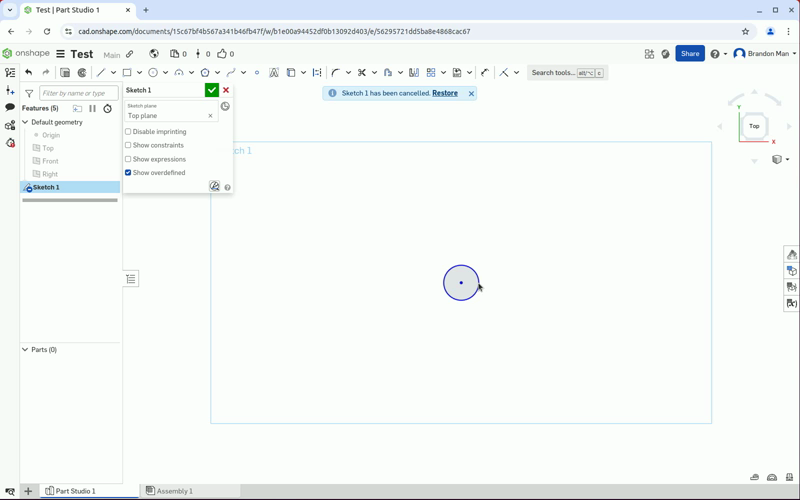
key_down(shift)
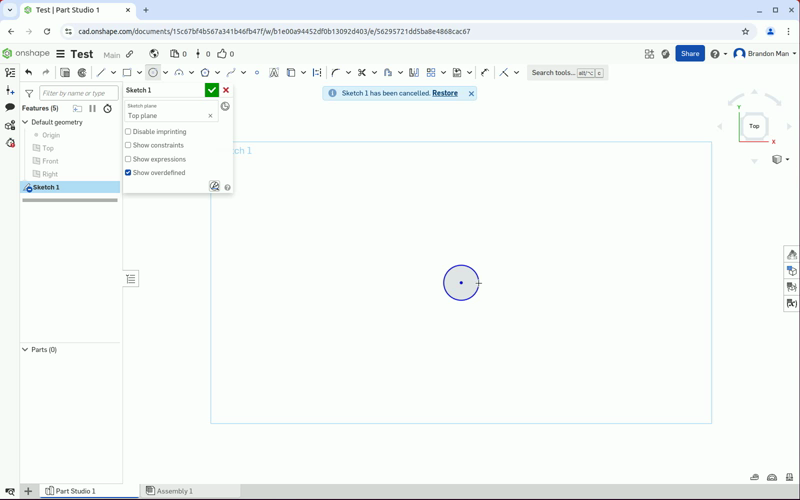
mouse_move(461, 282)
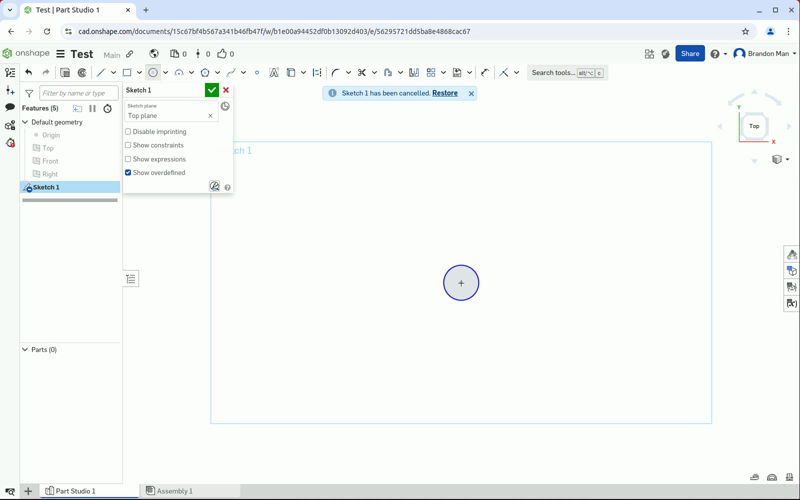
click(461, 282)
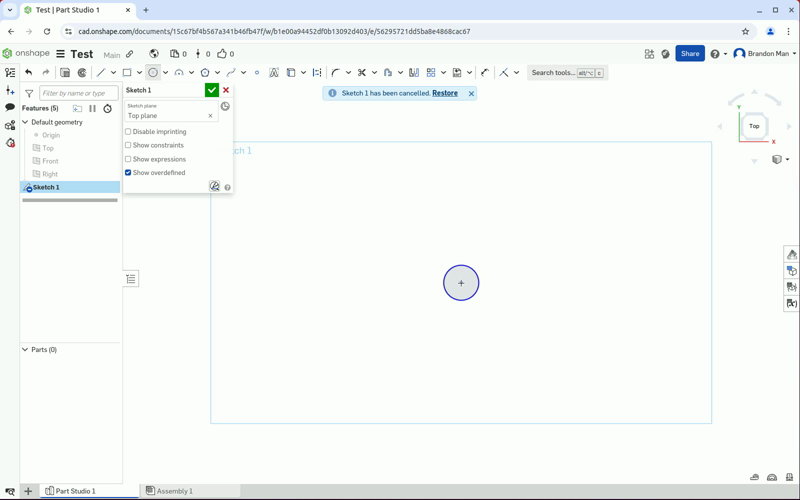
key_up(shift)
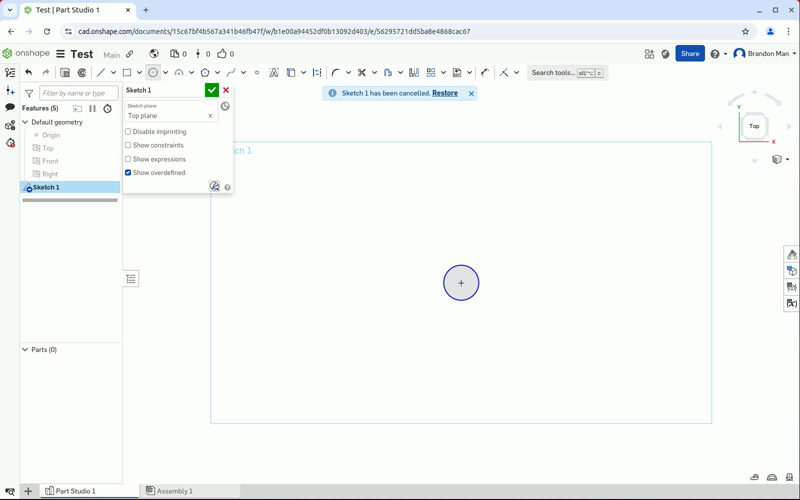
mouse_move(474, 282)
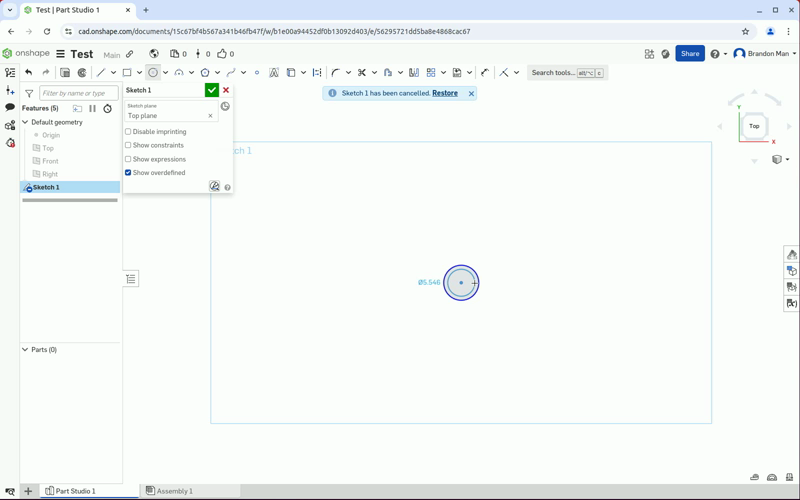
scroll(6)
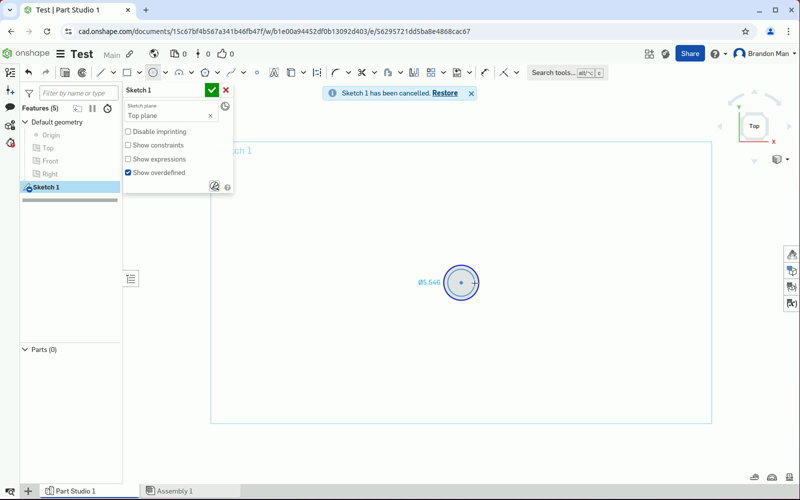
scroll(6)
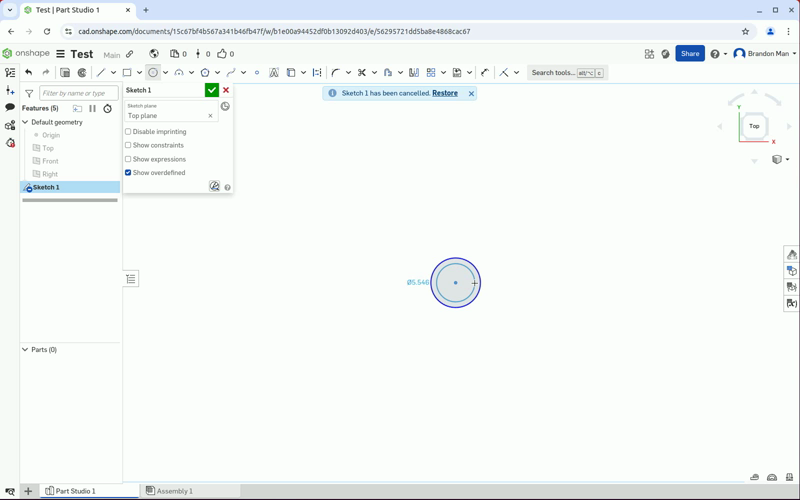
scroll(6)
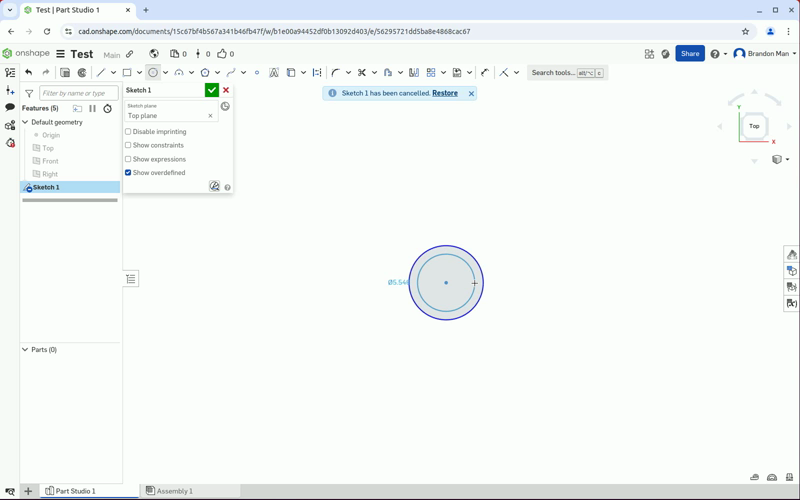
scroll(6)
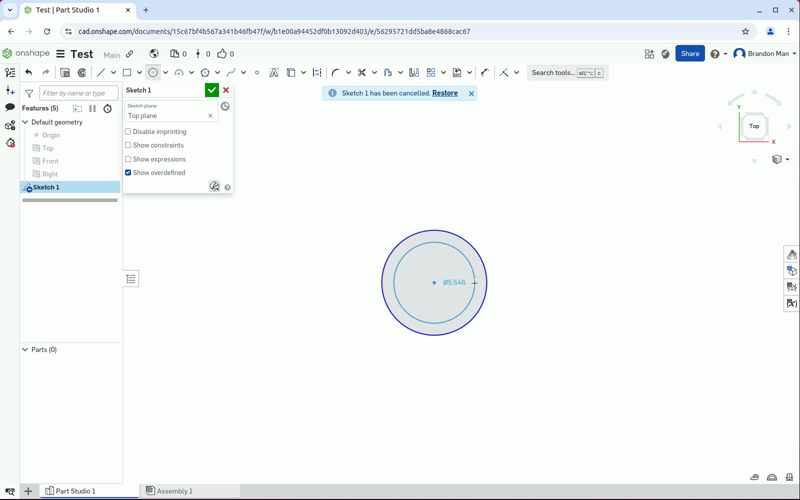
scroll(6)
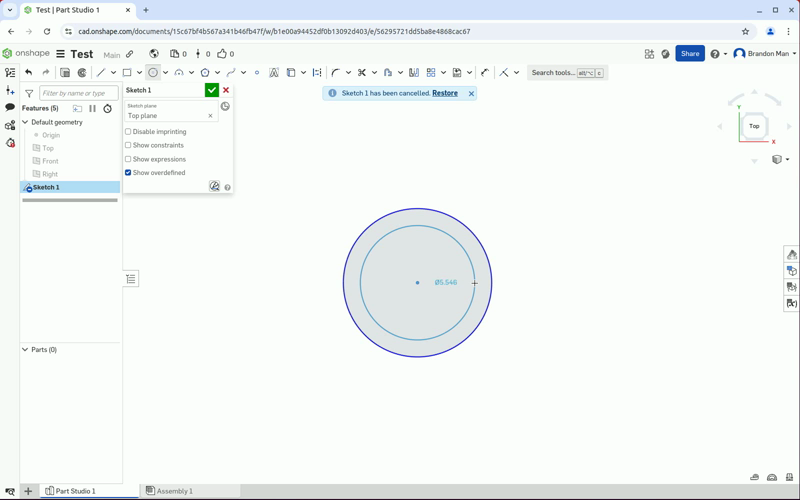
scroll(6)
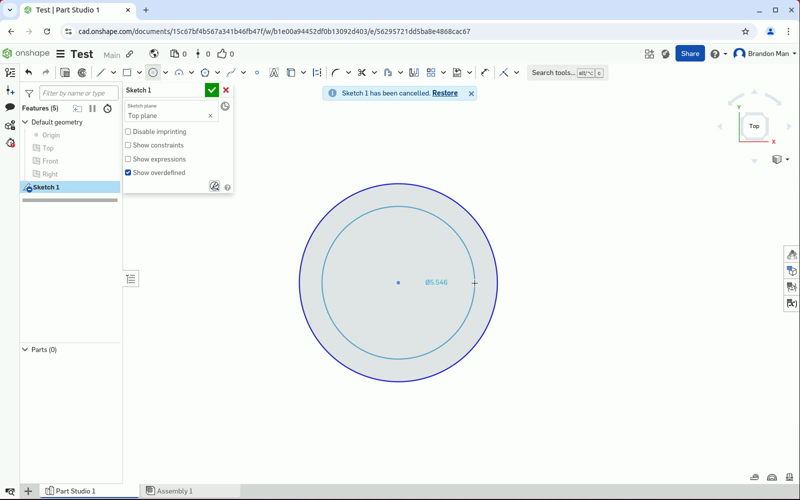
scroll(6)
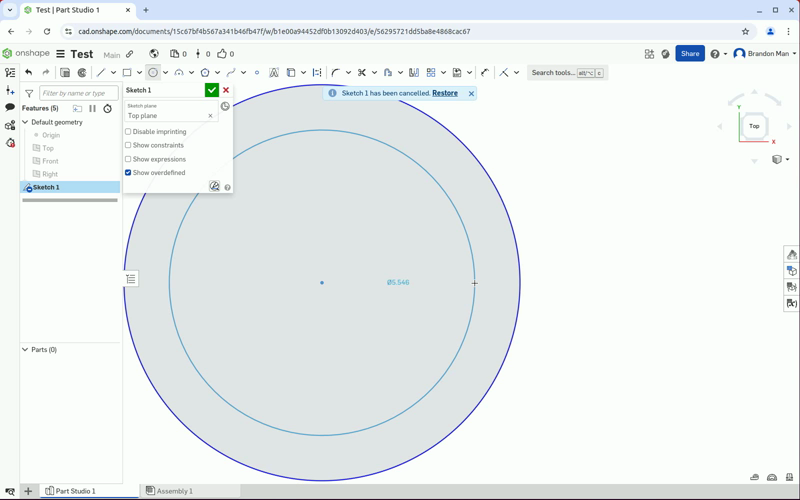
click(474, 282)
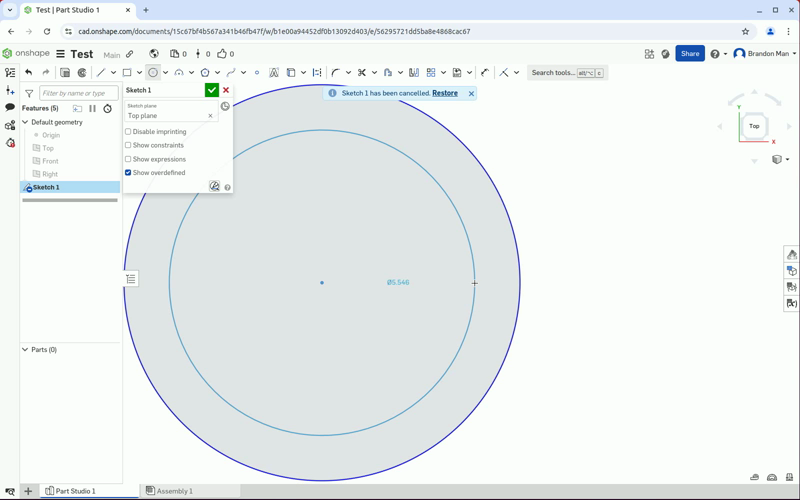
scroll(-6)
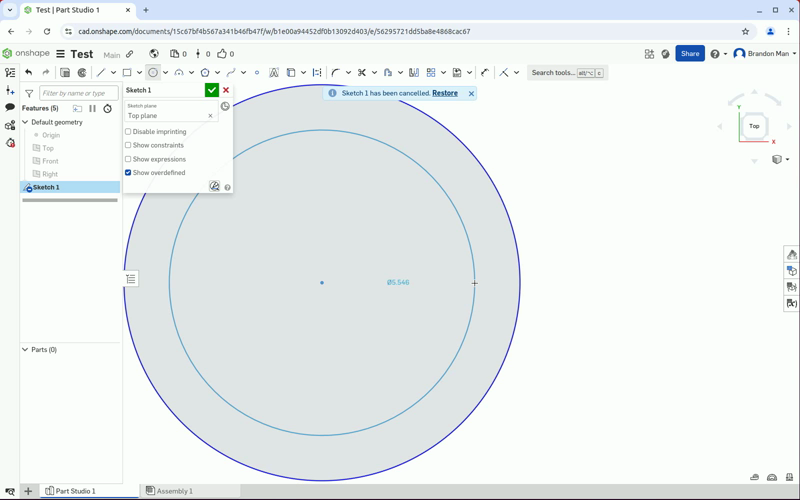
scroll(-6)
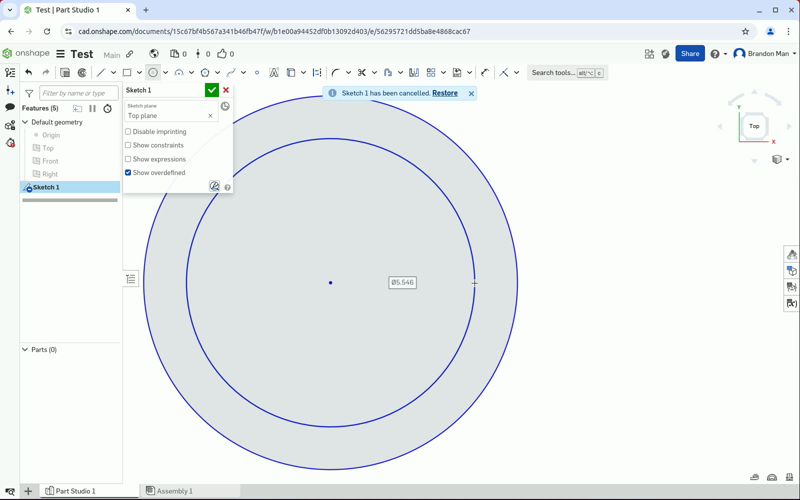
scroll(-6)
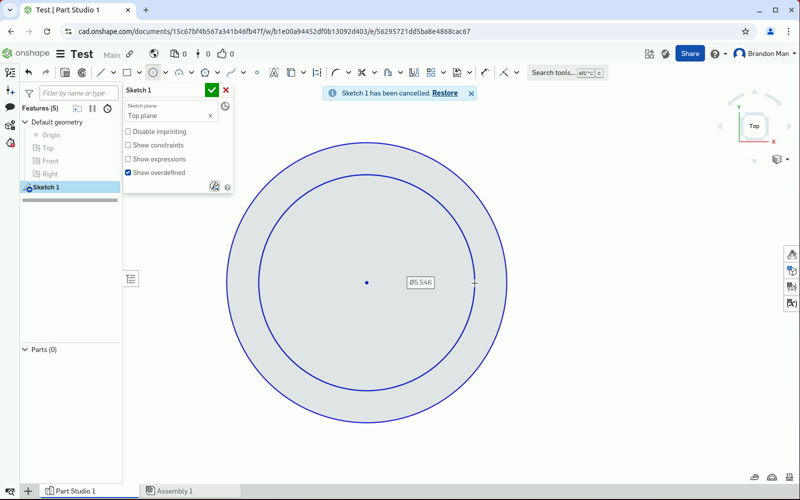
scroll(-6)
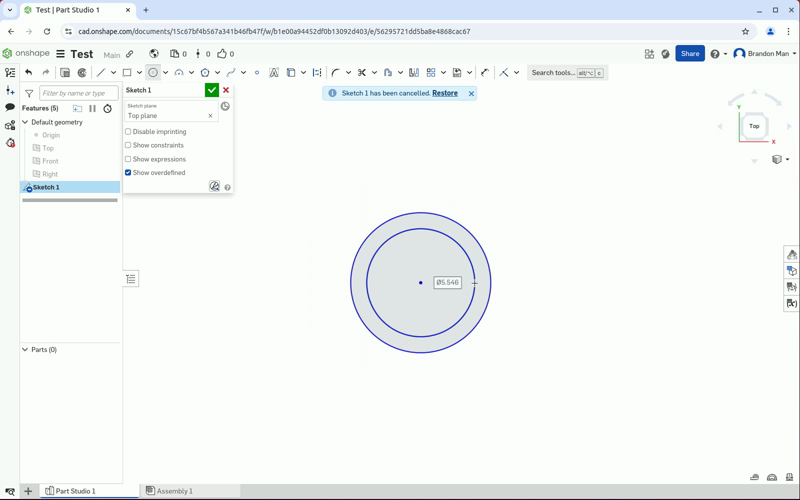
scroll(-6)
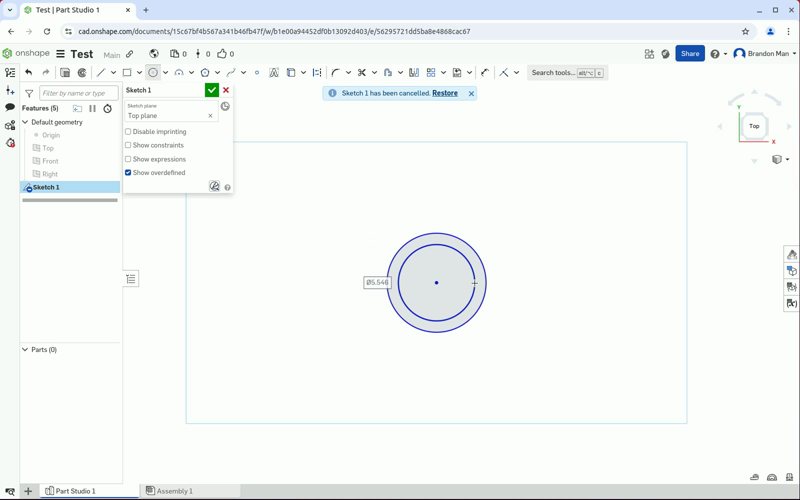
scroll(-6)
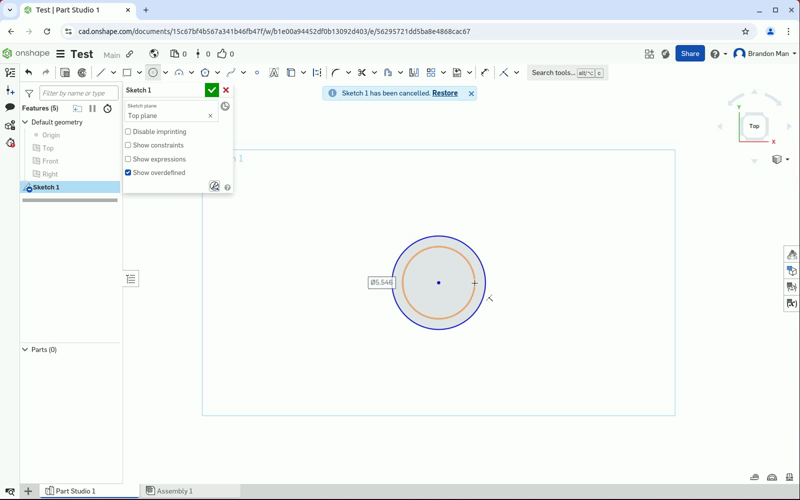
scroll(-6)
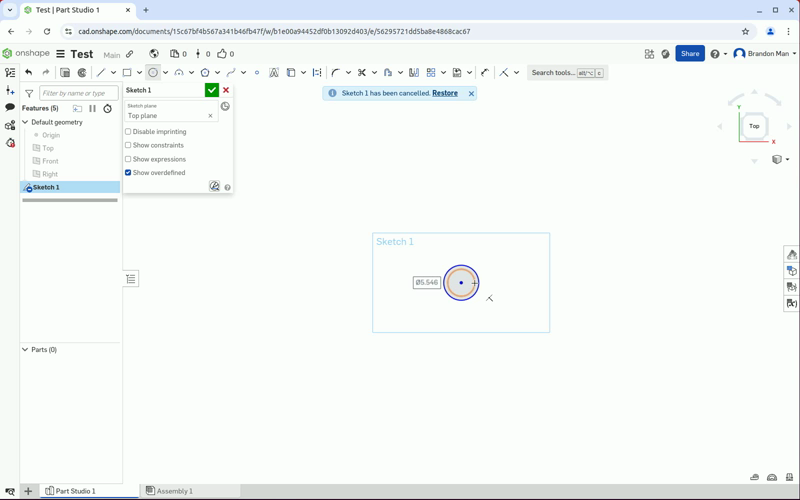
key(esc)
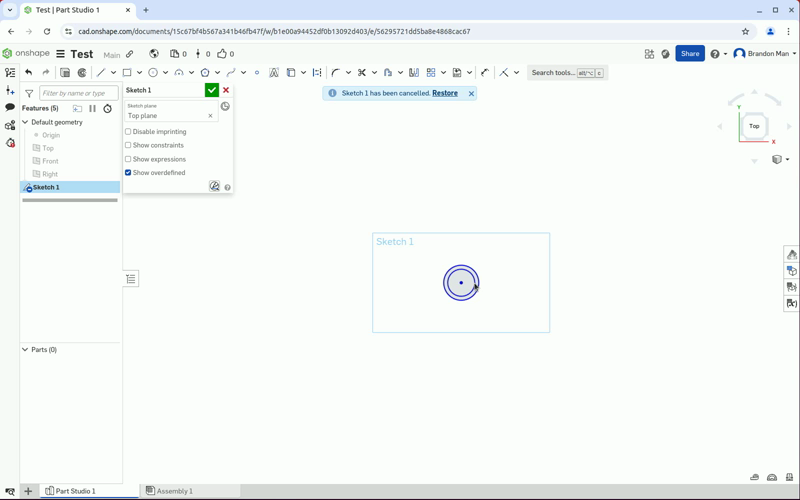
mouse_move(465, 269)
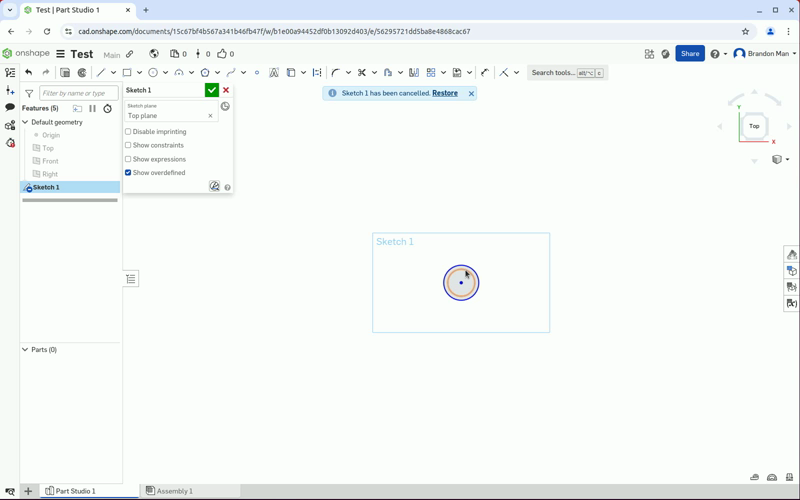
scroll(6)
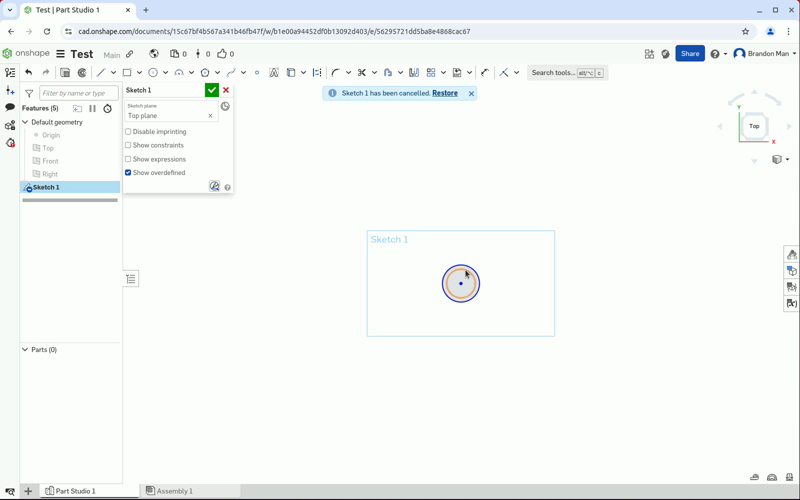
scroll(6)
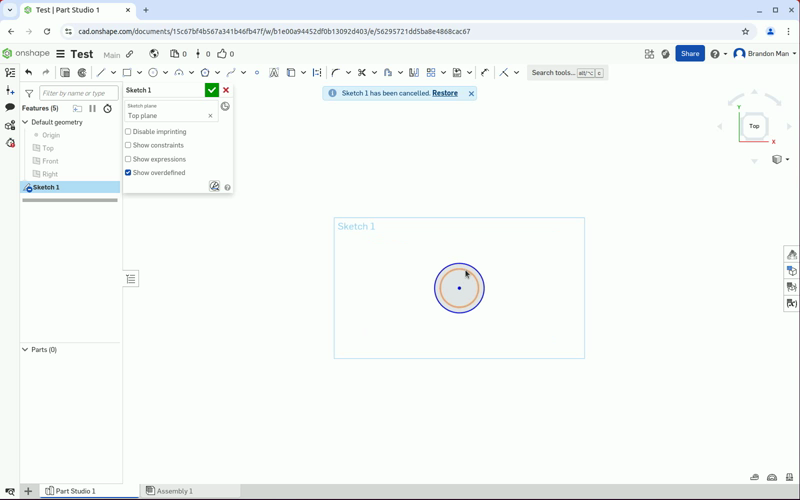
scroll(6)
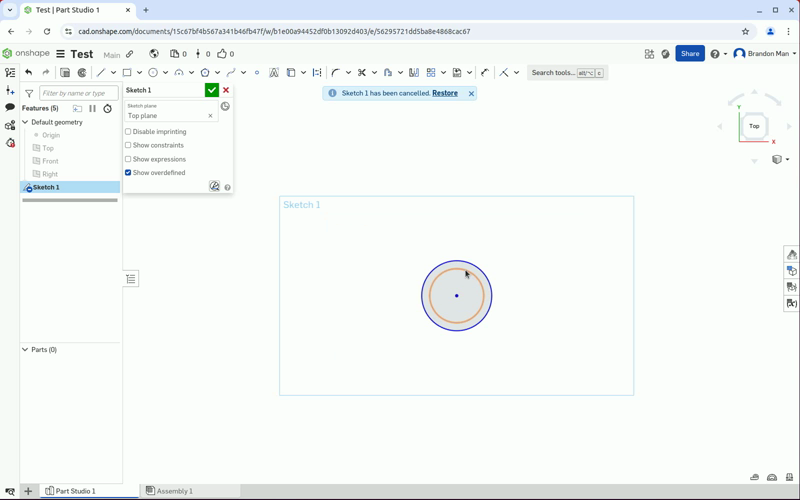
scroll(6)
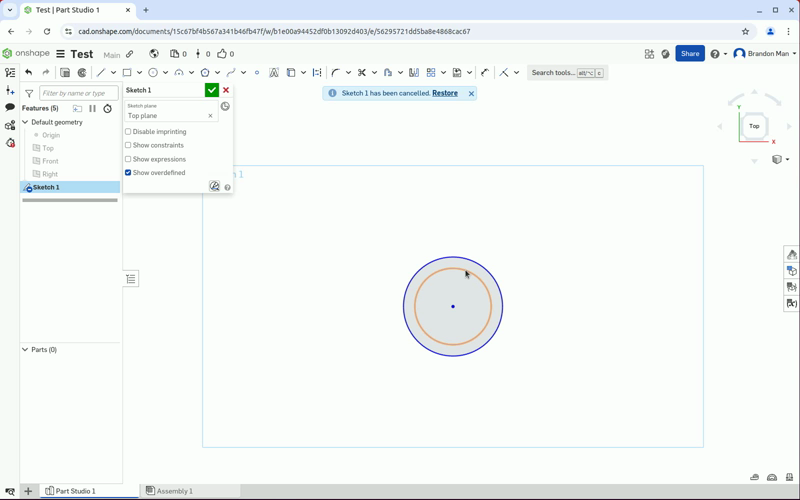
scroll(6)
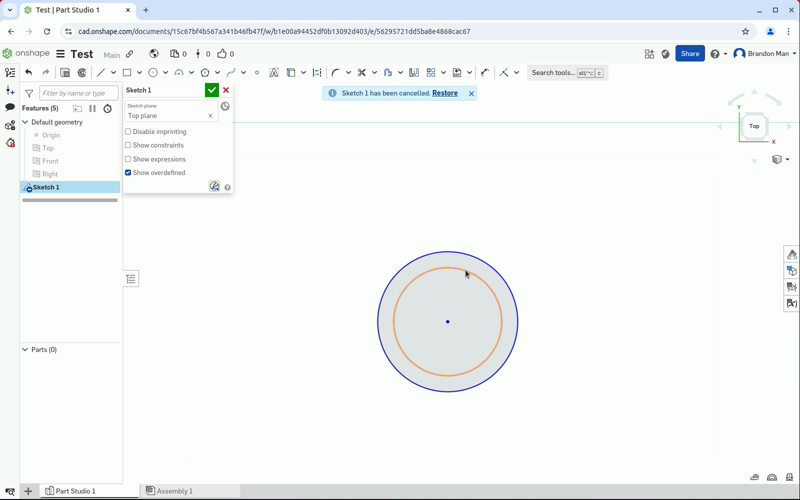
scroll(6)
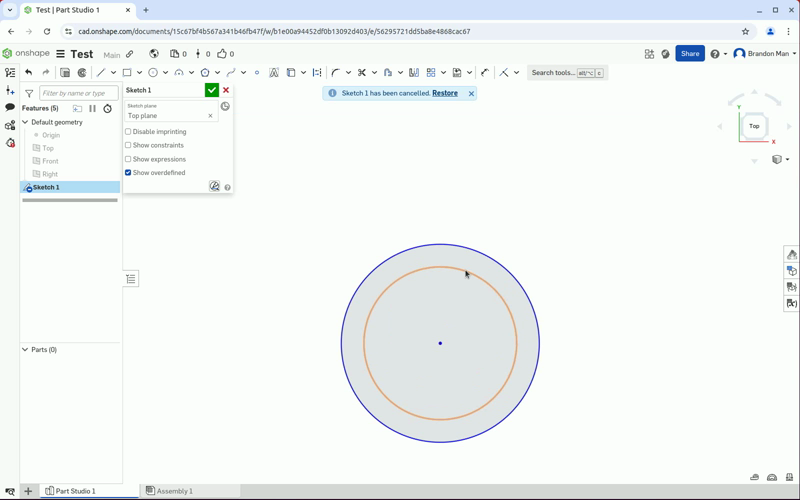
scroll(6)
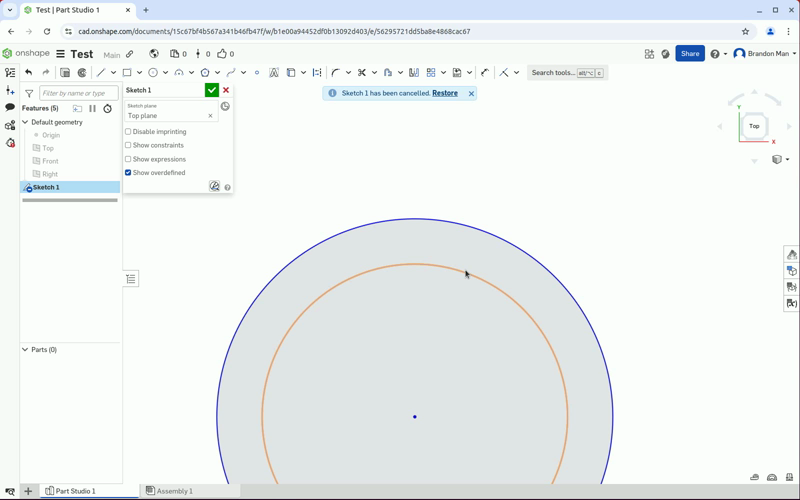
click(465, 269)
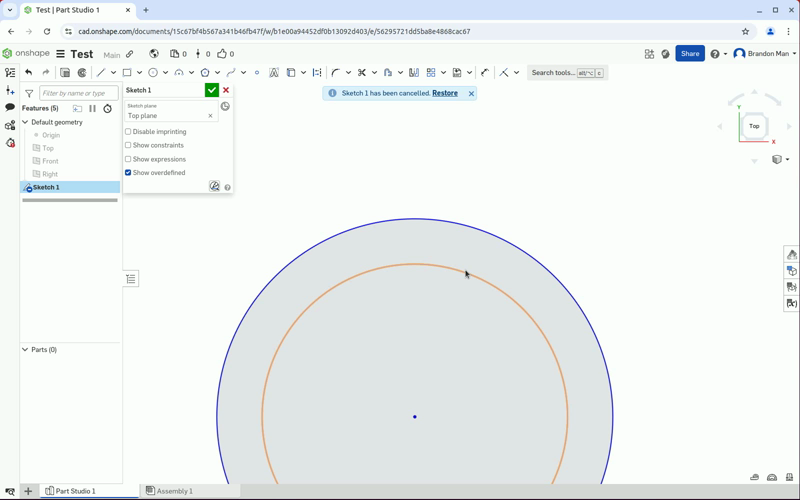
scroll(-6)
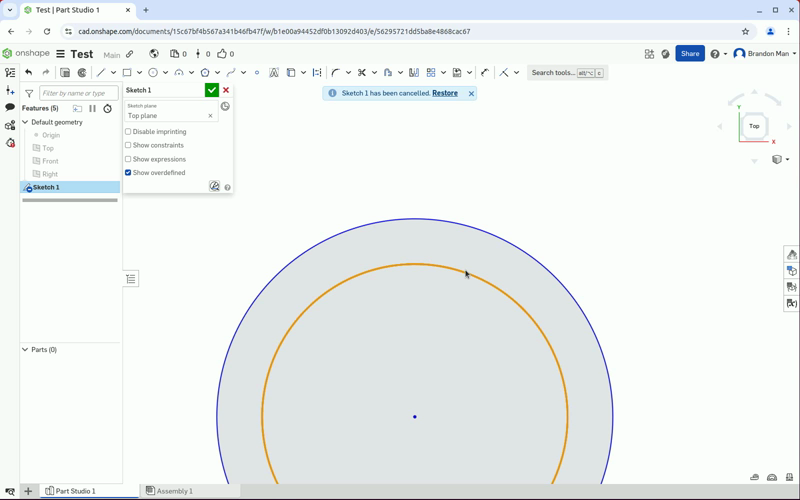
scroll(-6)
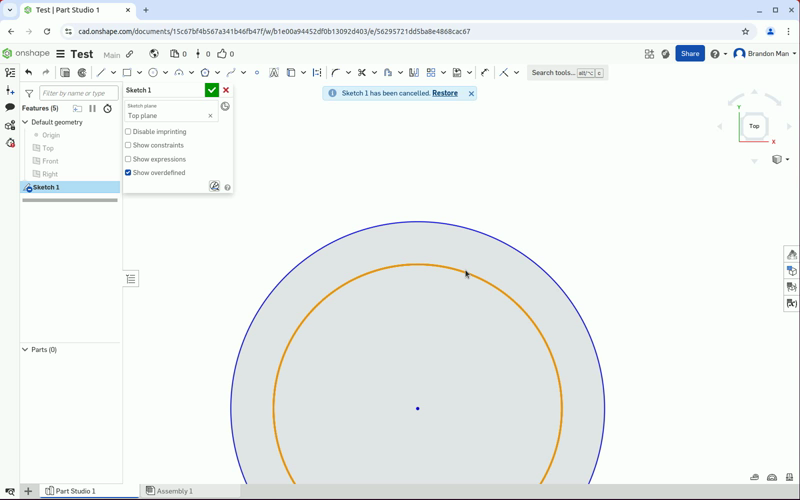
scroll(-6)
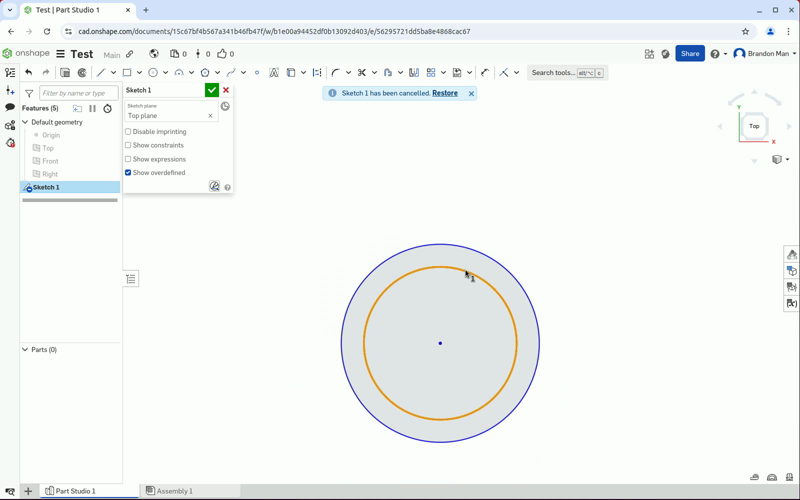
scroll(-6)
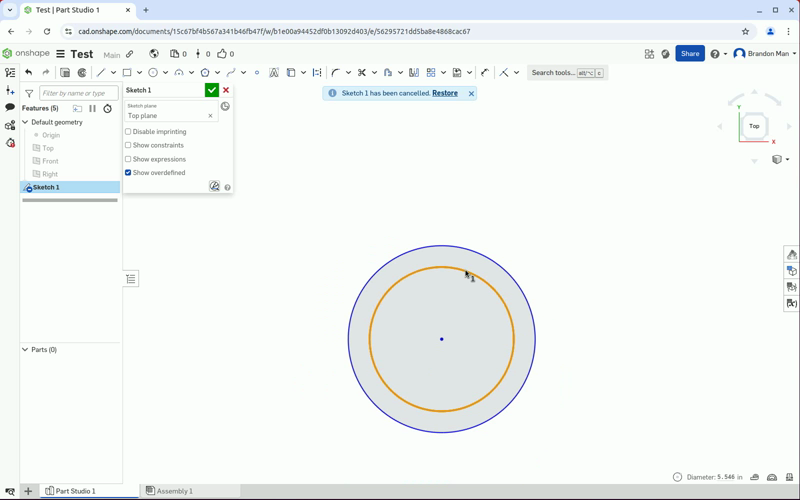
scroll(-6)
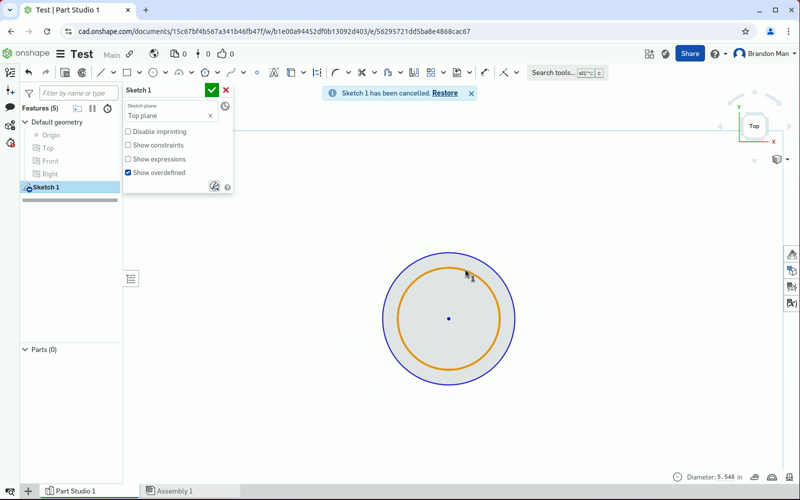
scroll(-6)
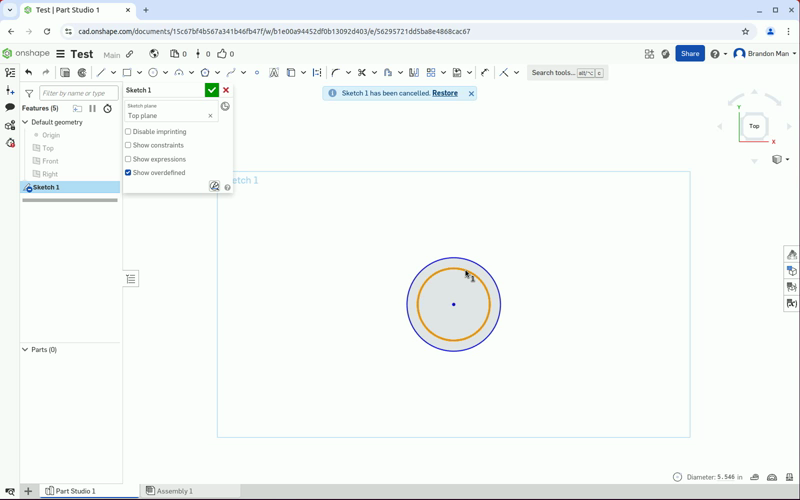
scroll(-6)
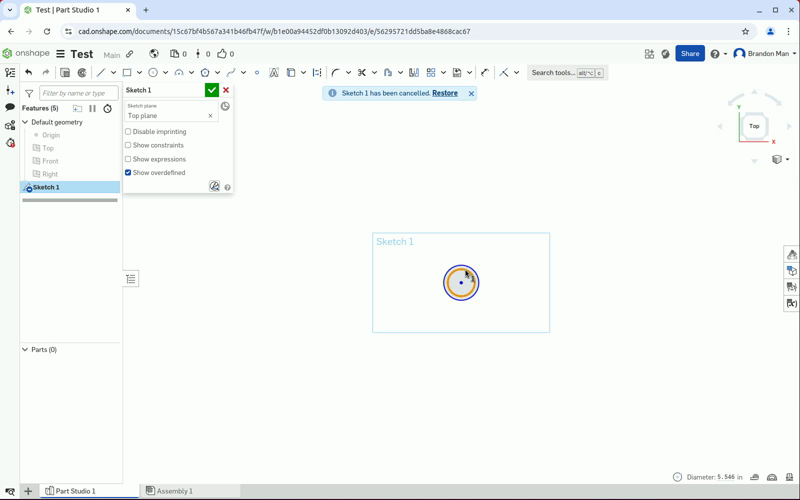
mouse_move(73, 352)
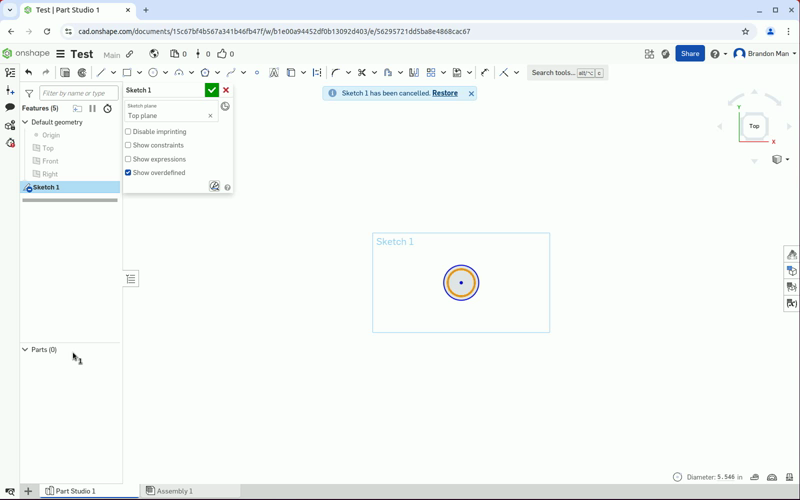
key(shift+y)
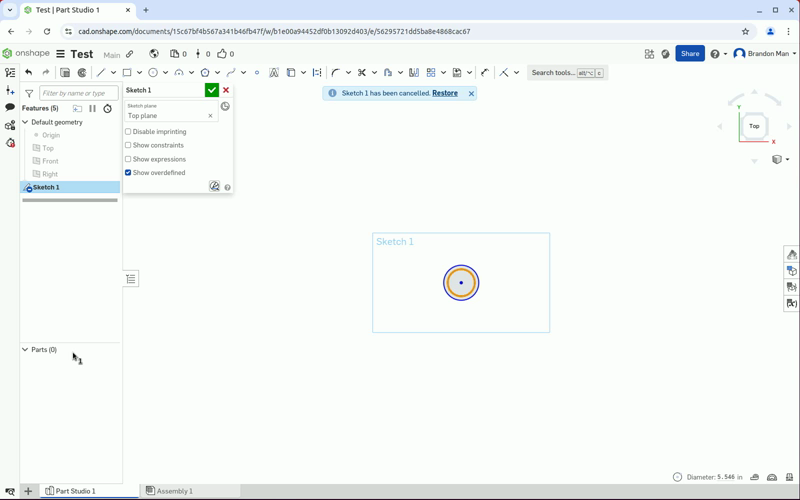
key(shift+e)
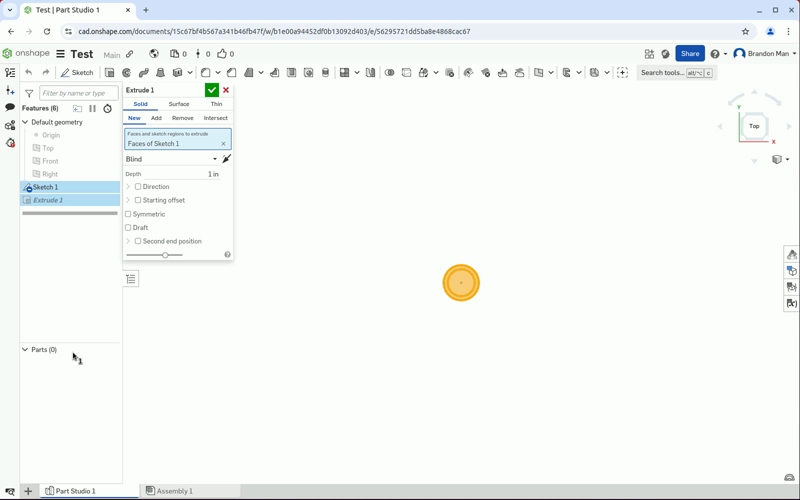
mouse_move(143, 106)
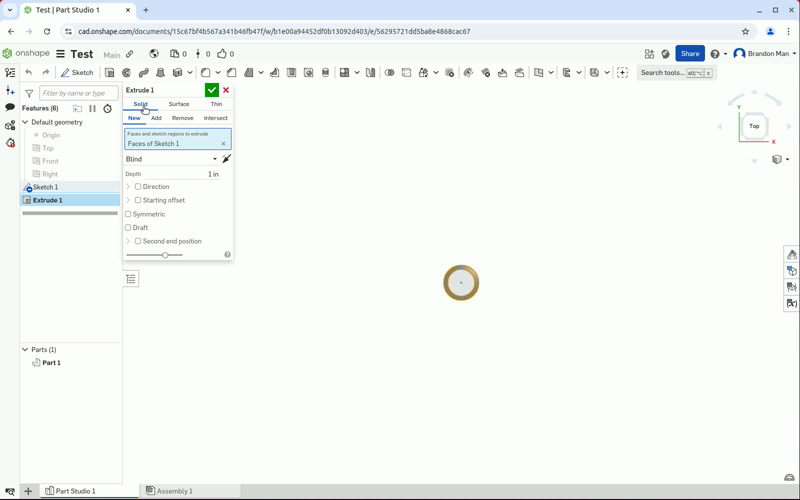
click(143, 106)
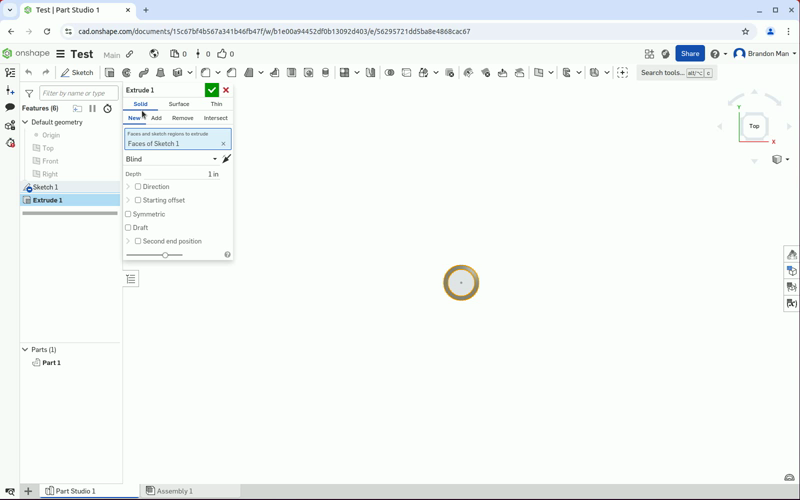
mouse_move(137, 120)
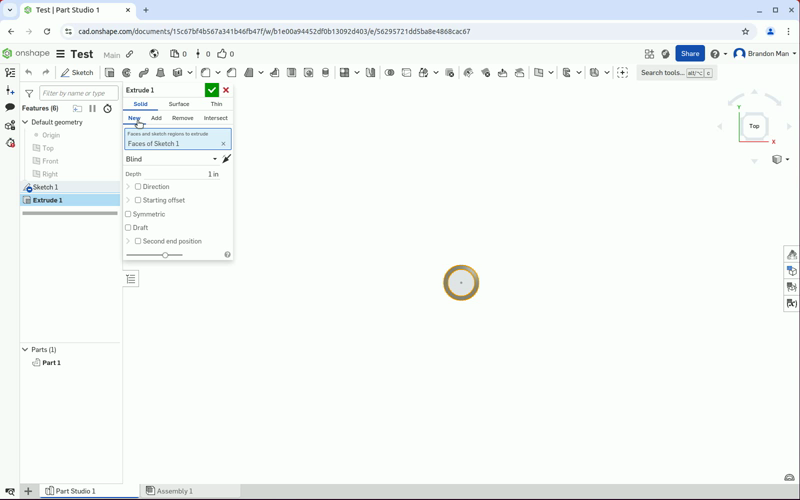
click(137, 120)
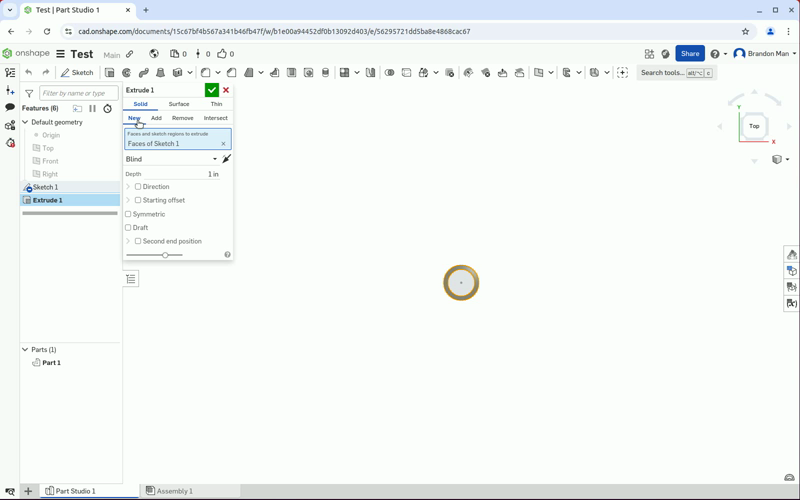
key(tab, 4)
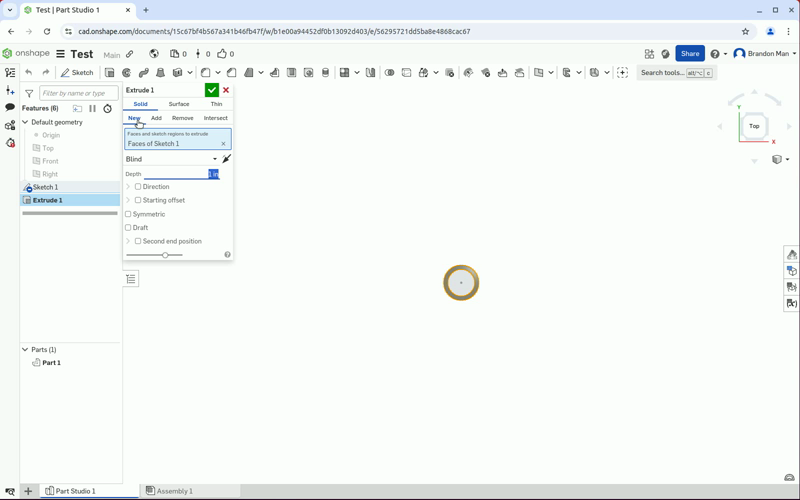
text(18.775)
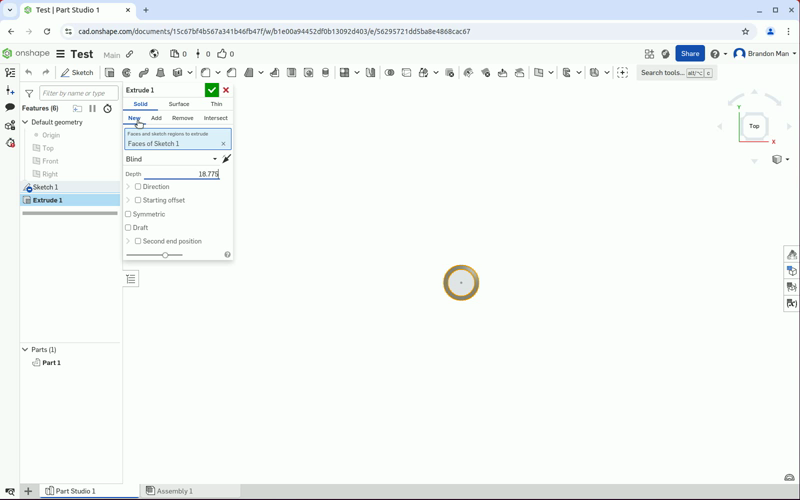
key(enter)
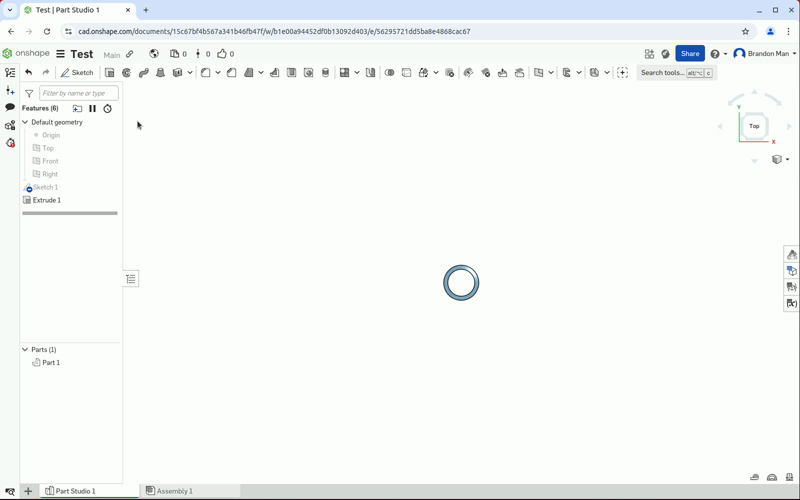
key(shift+h)
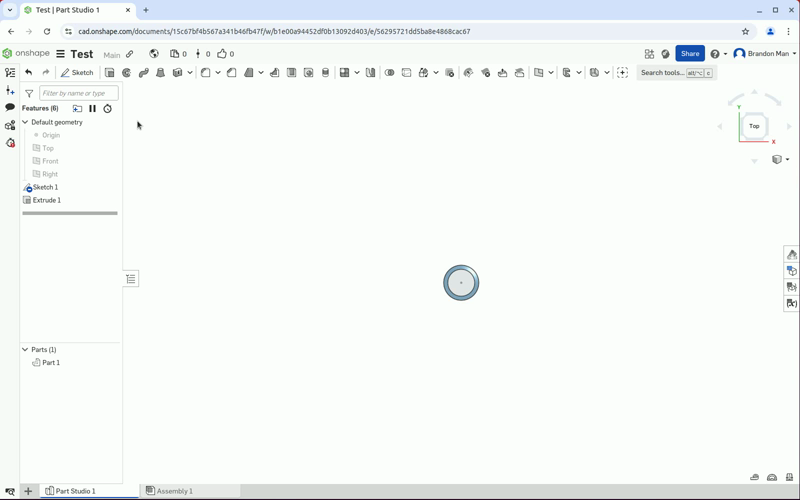
key(shift+h)
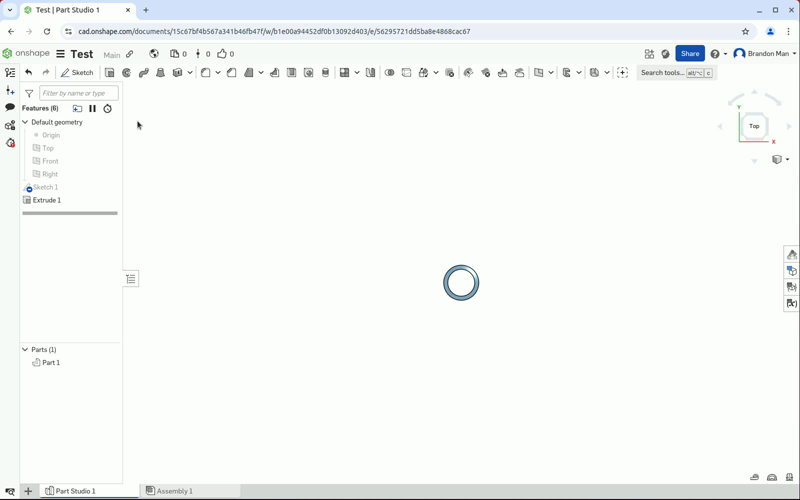
mouse_move(73, 189)
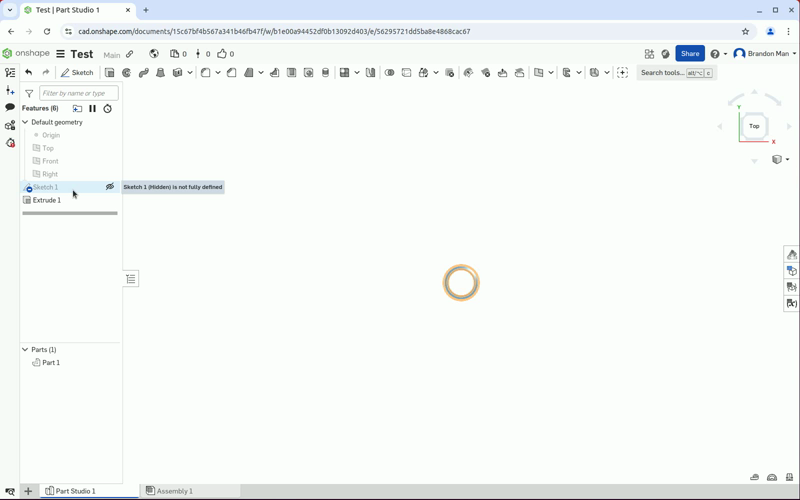
click(73, 189)
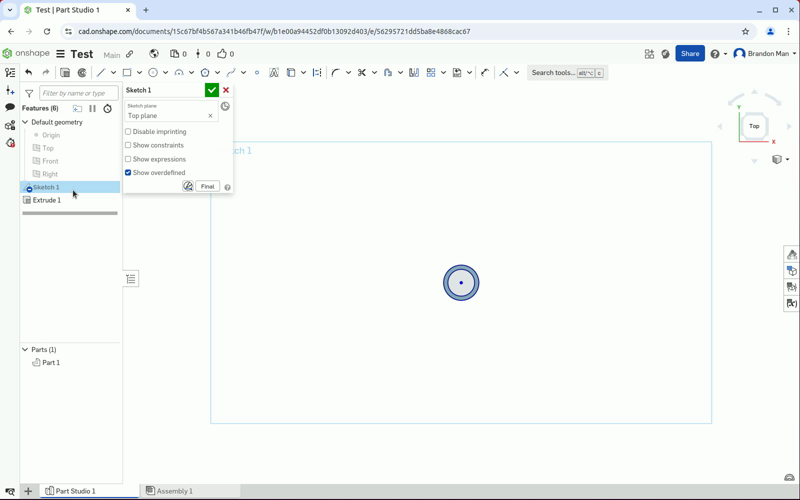
mouse_move(229, 92)
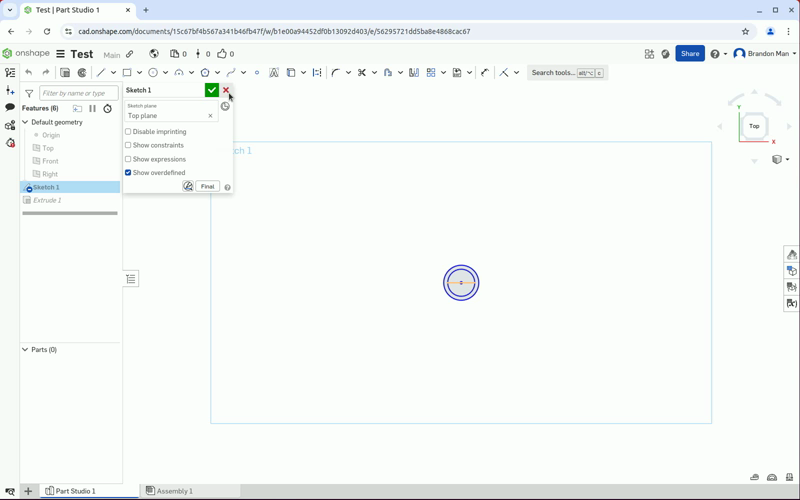
click(229, 92)
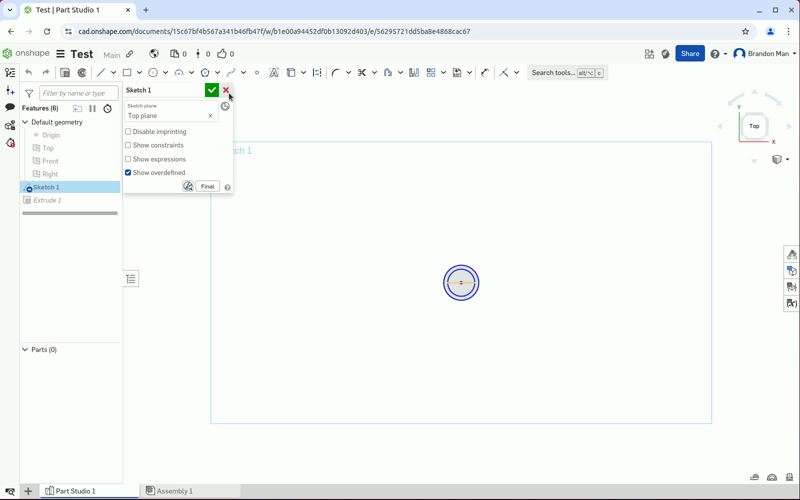
key(shift+s)
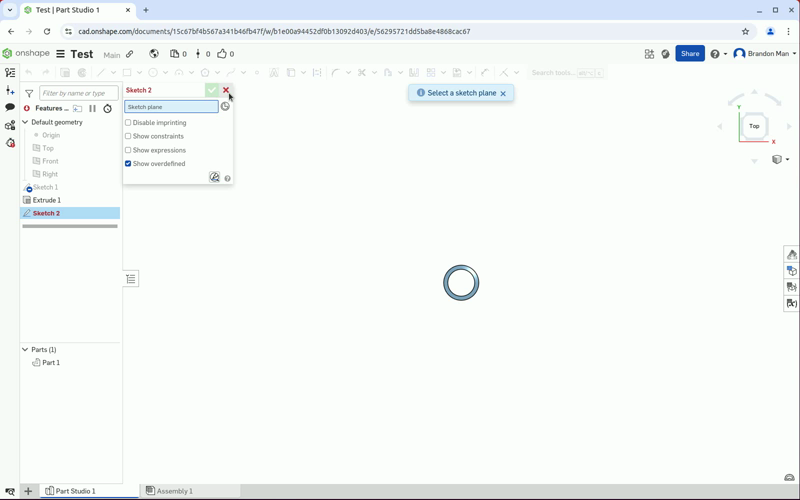
mouse_move(73, 150)
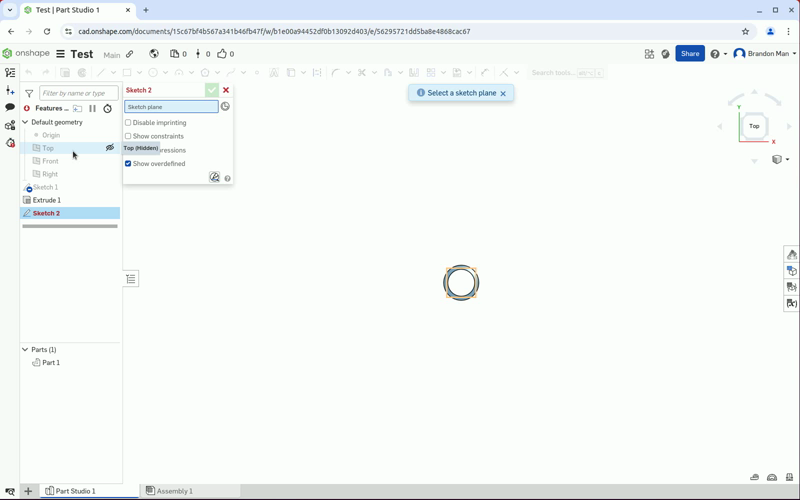
click(73, 150)
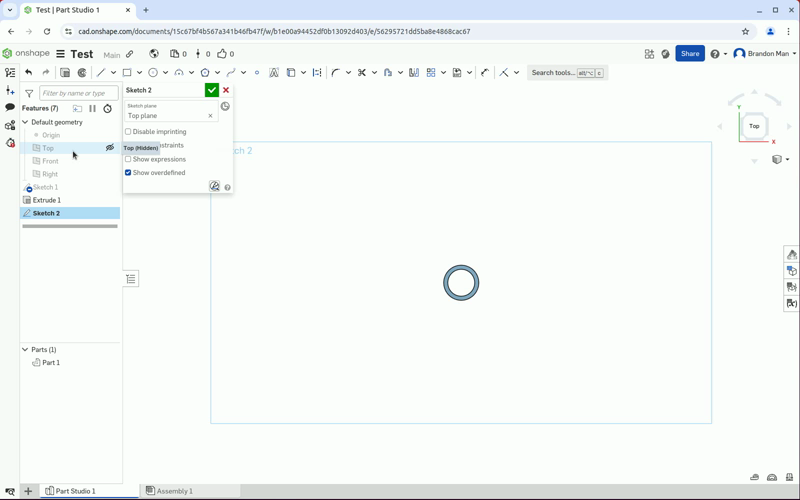
mouse_move(73, 352)
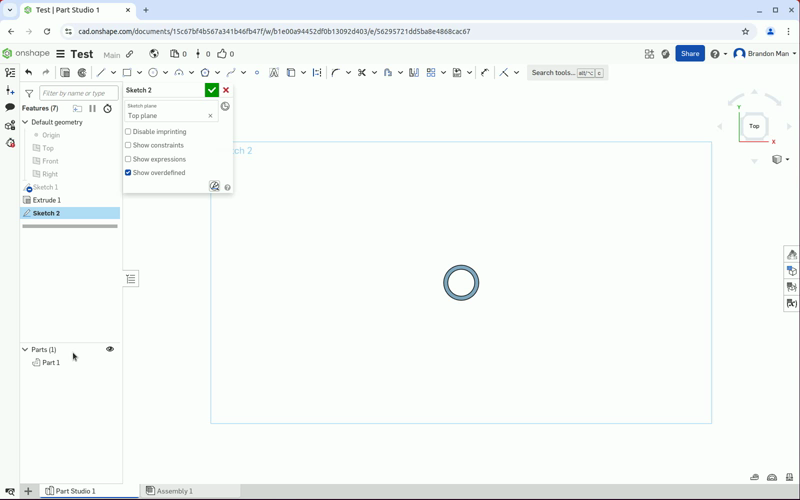
key(y)
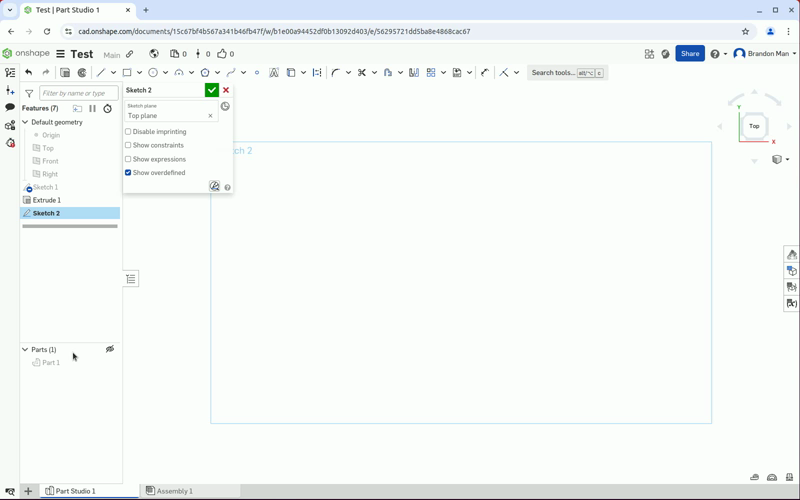
key(c)
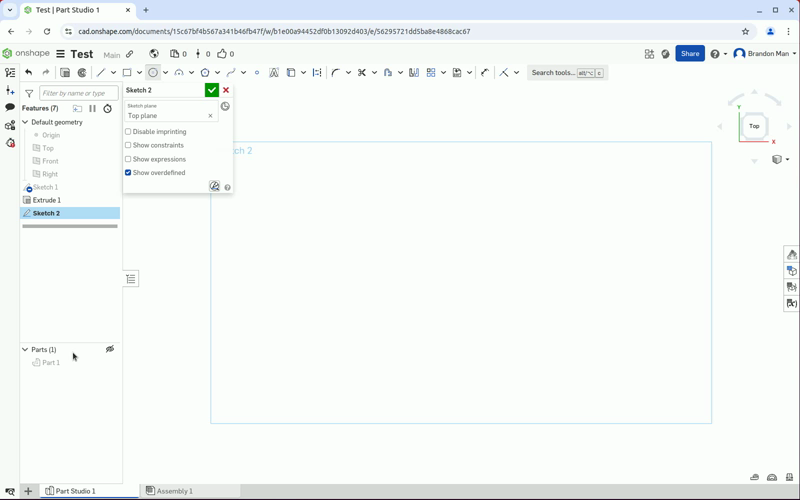
key_down(shift)
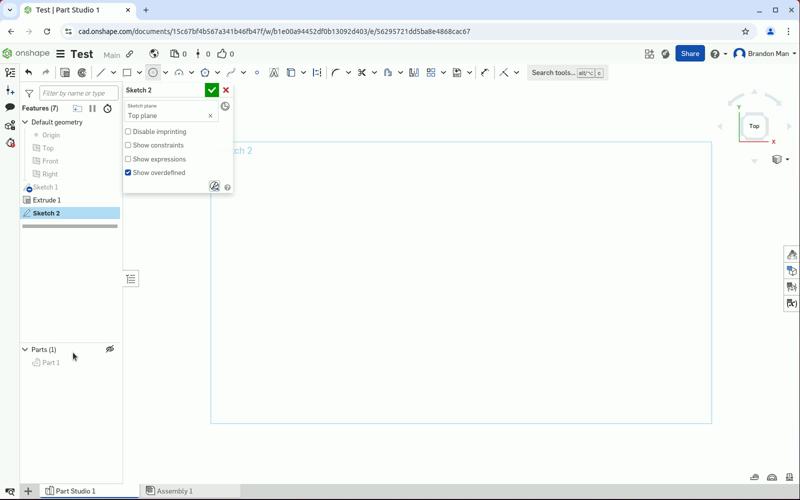
mouse_move(461, 282)
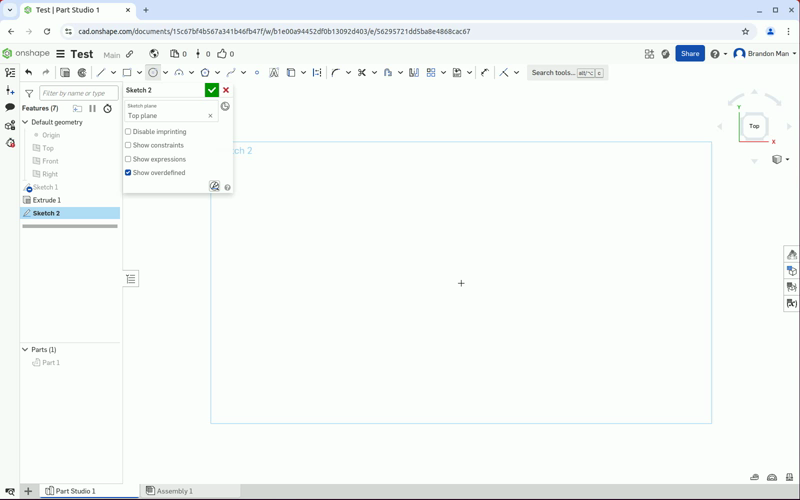
click(461, 282)
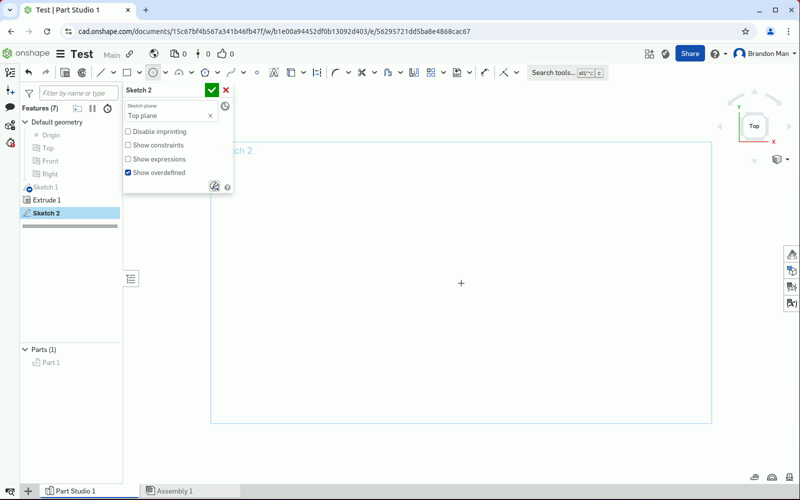
key_up(shift)
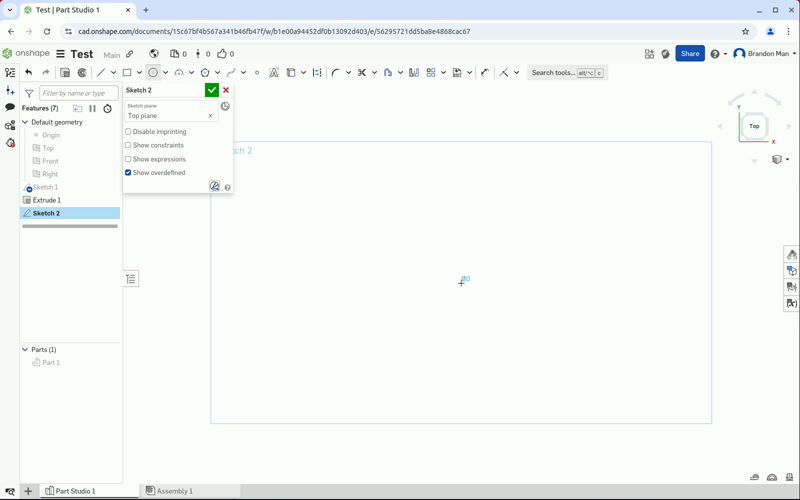
mouse_move(474, 282)
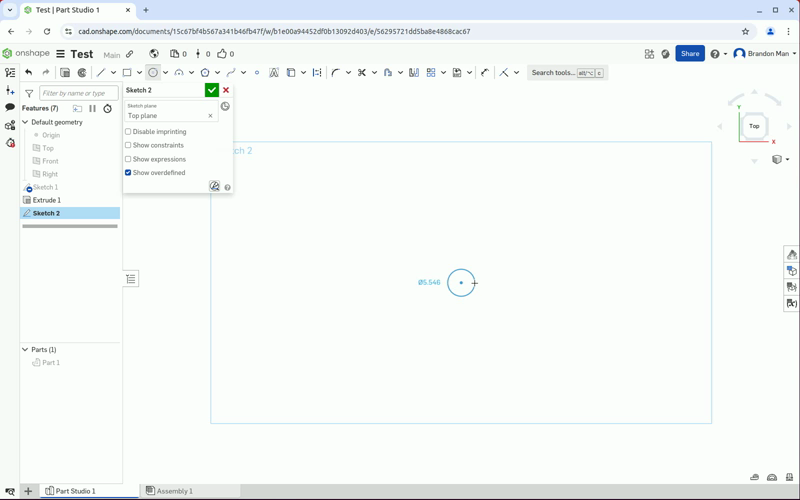
click(474, 282)
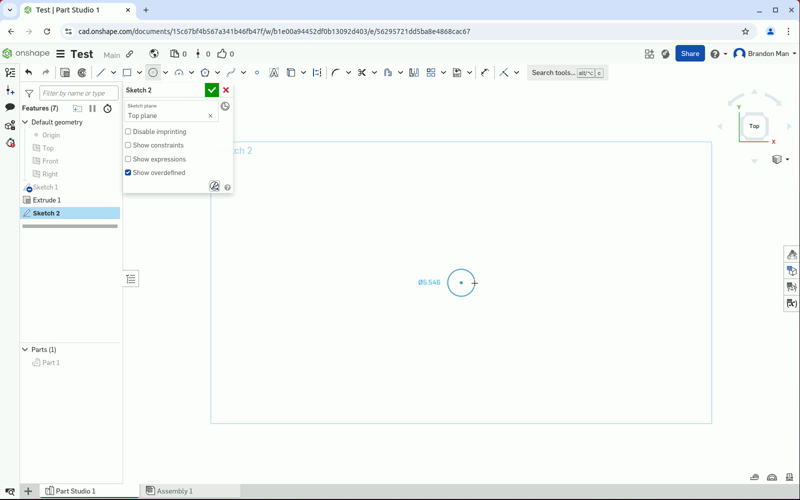
key(esc)
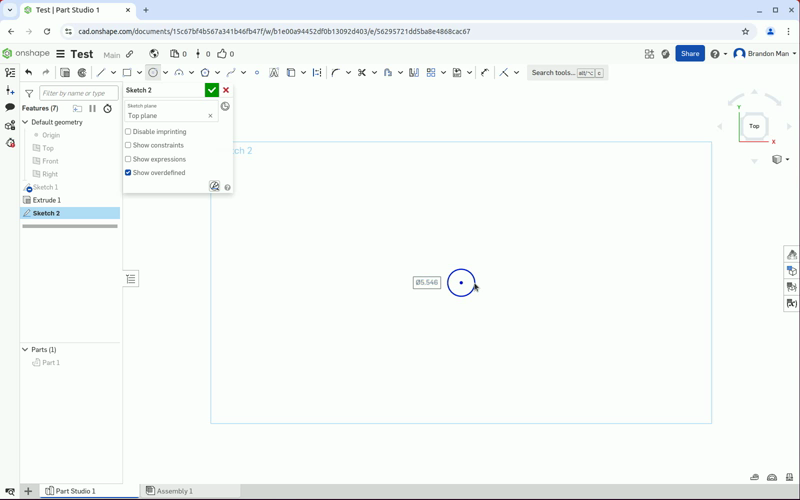
mouse_move(462, 271)
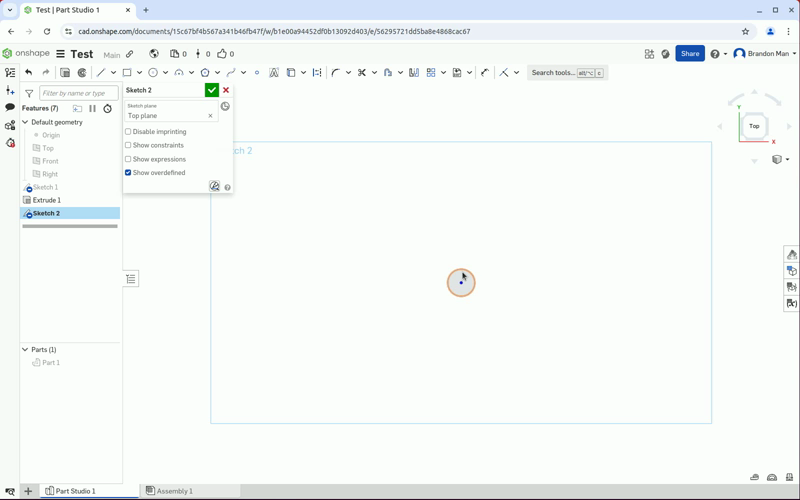
scroll(6)
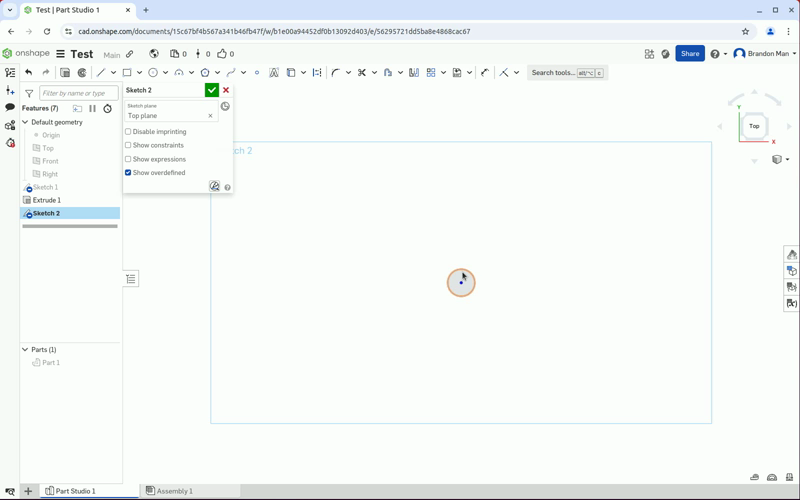
scroll(6)
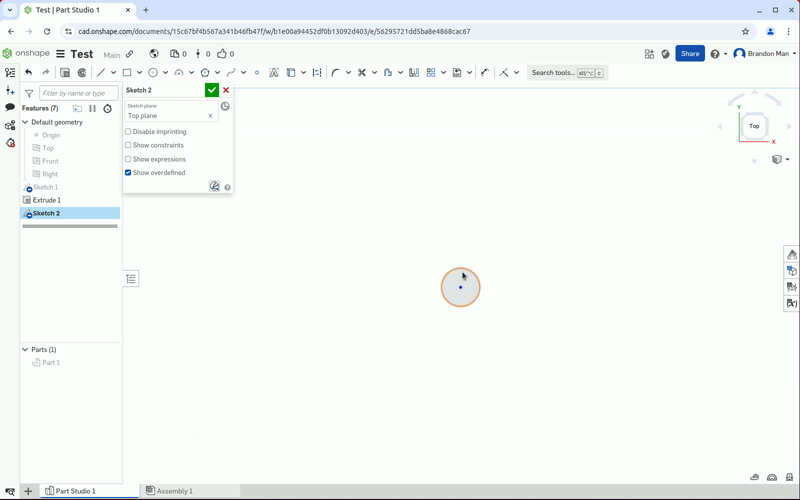
scroll(6)
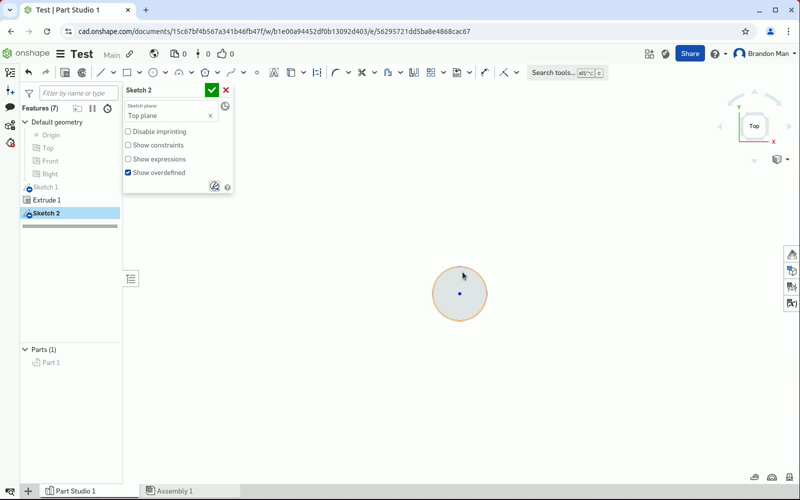
scroll(6)
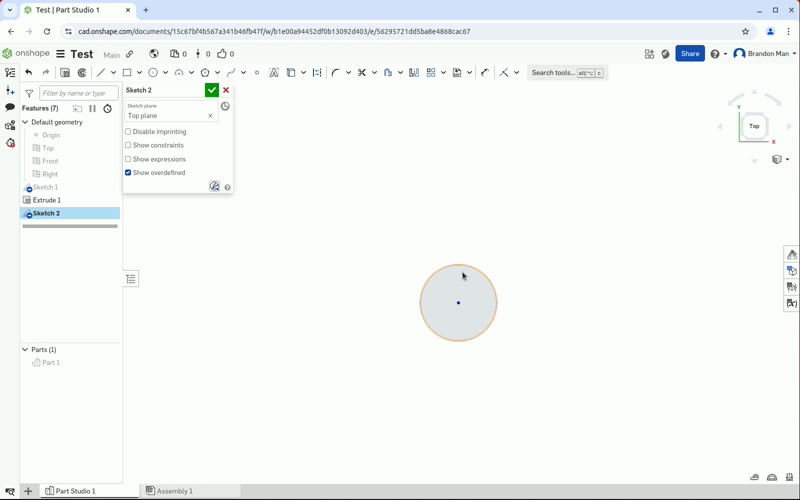
scroll(6)
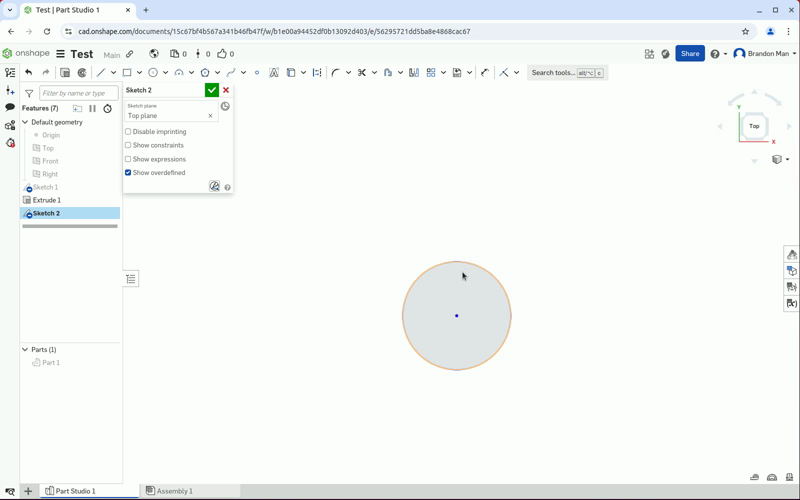
scroll(6)
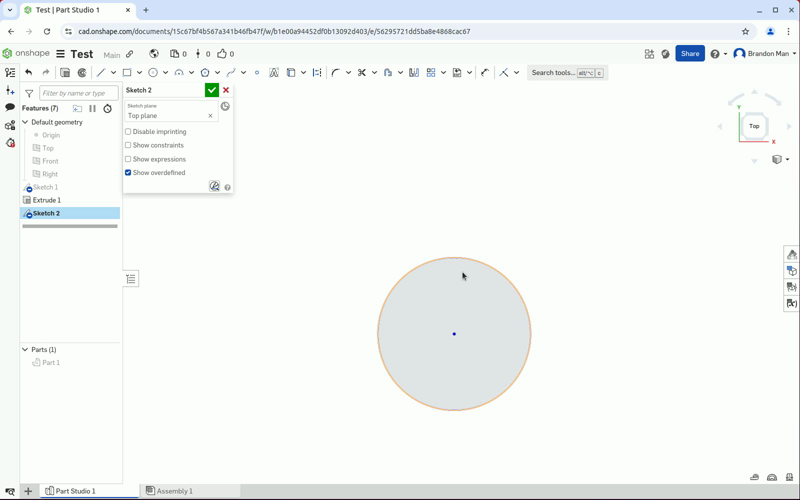
scroll(6)
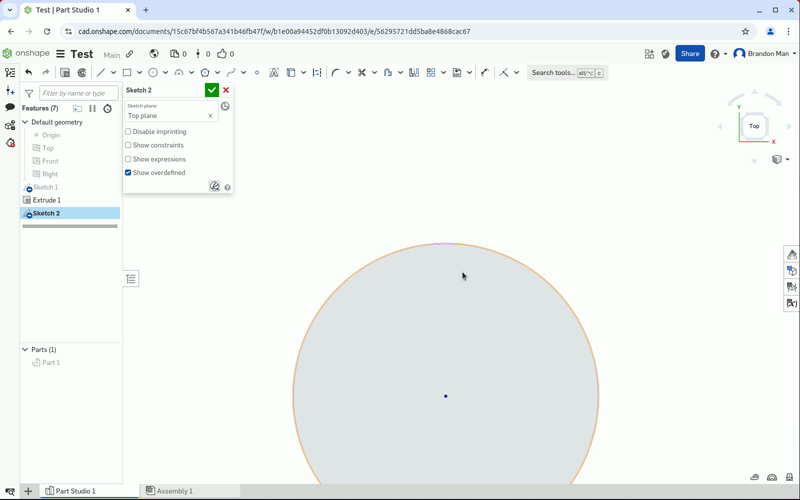
click(462, 271)
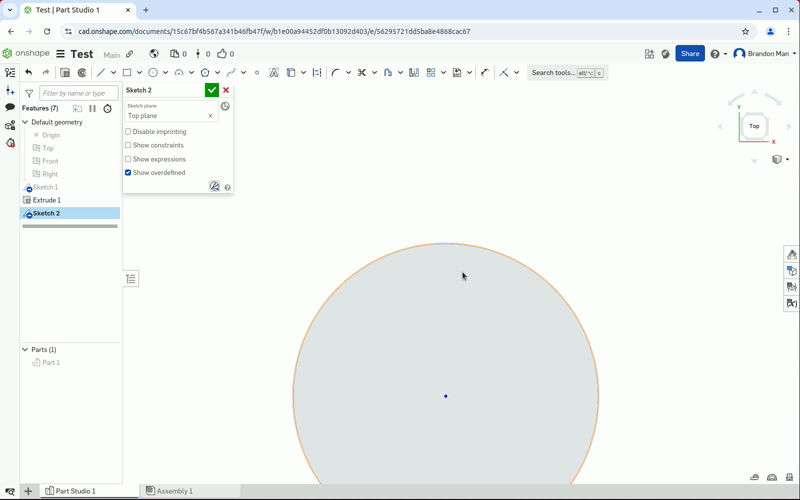
scroll(-6)
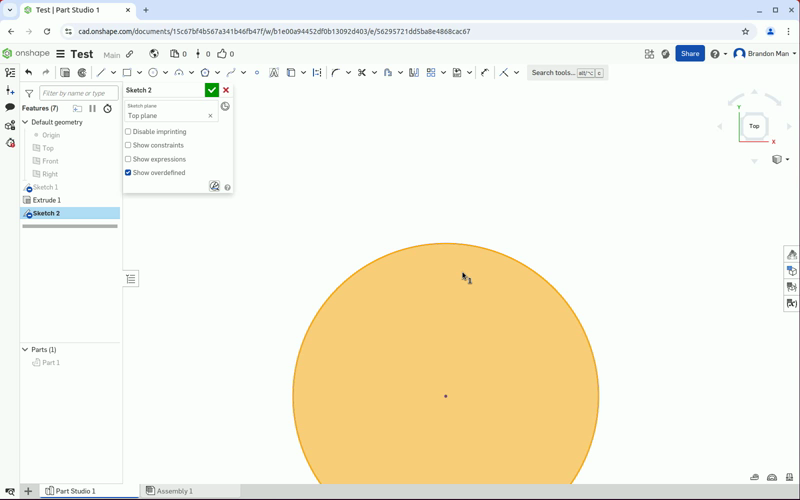
scroll(-6)
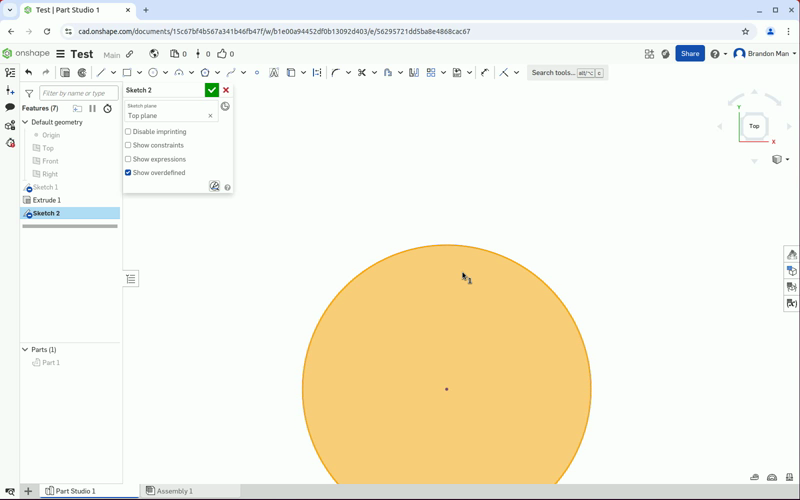
scroll(-6)
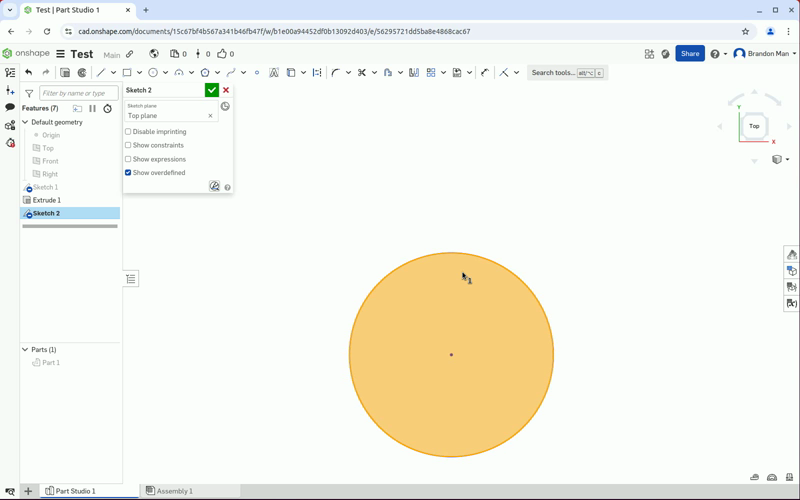
scroll(-6)
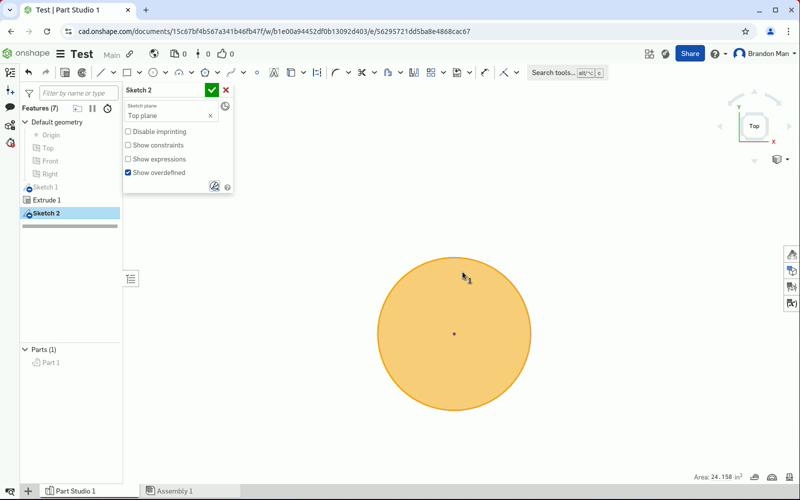
scroll(-6)
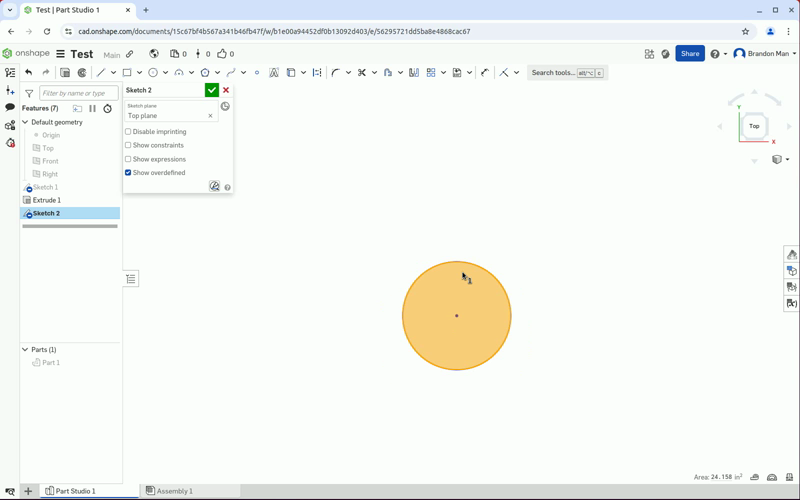
scroll(-6)
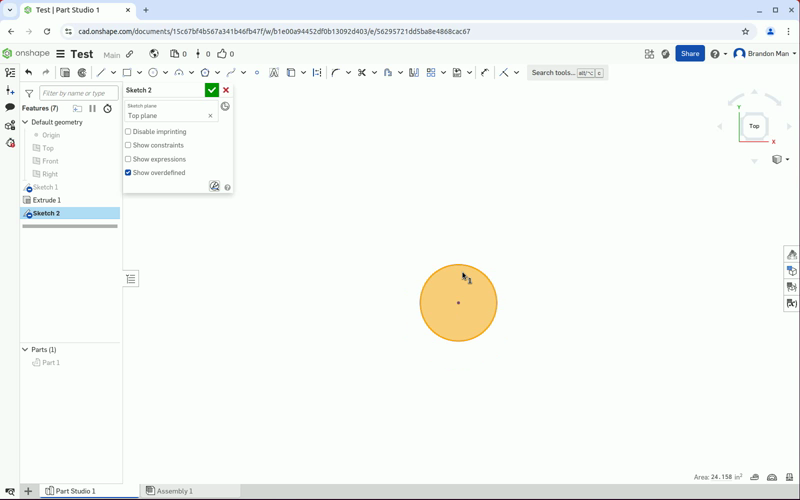
scroll(-6)
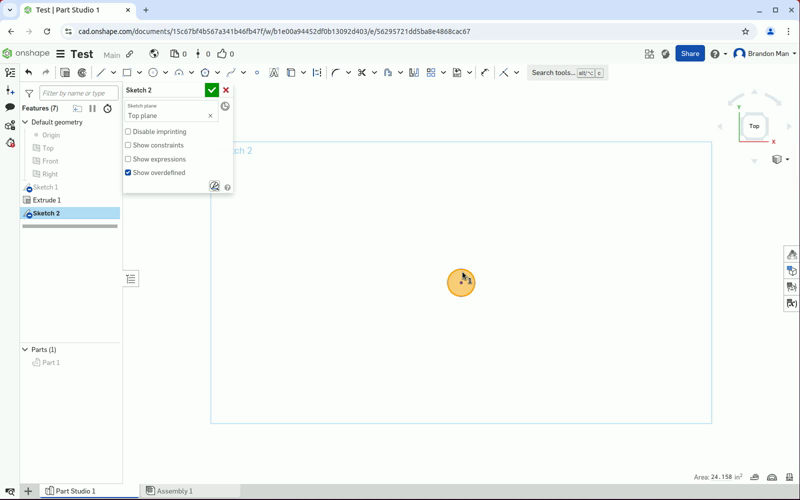
mouse_move(73, 352)
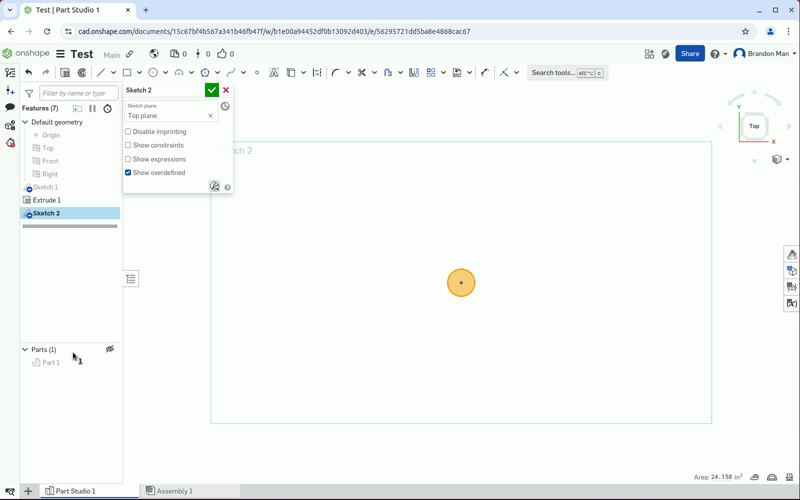
key(shift+y)
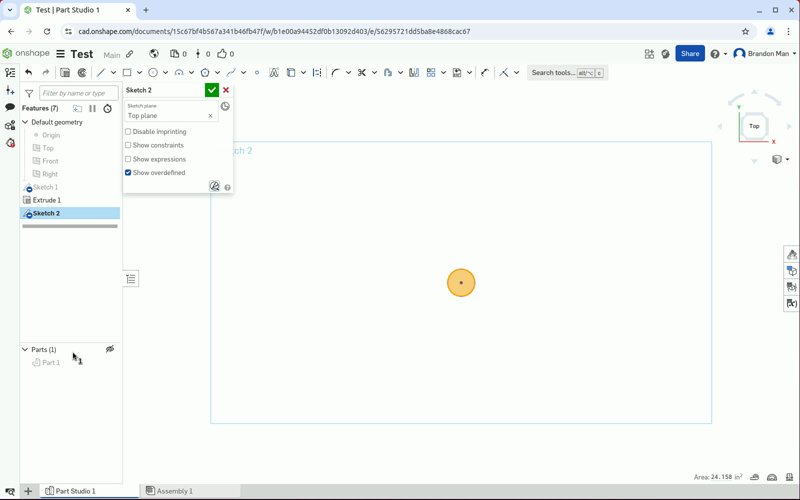
key(shift+e)
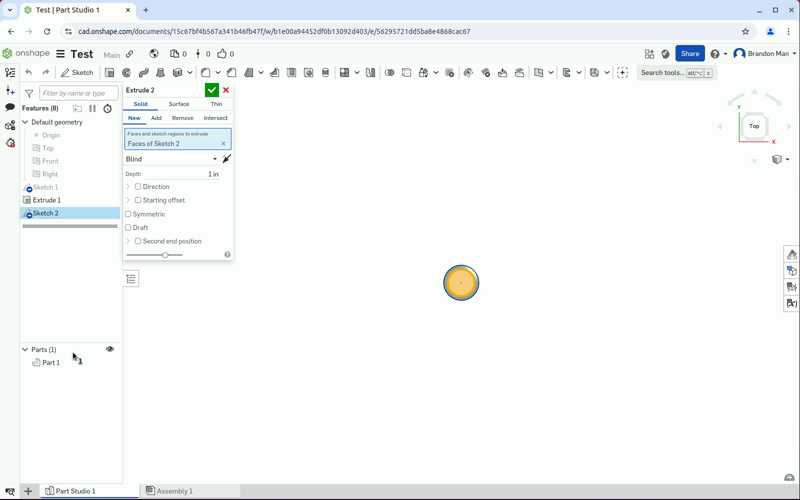
mouse_move(143, 106)
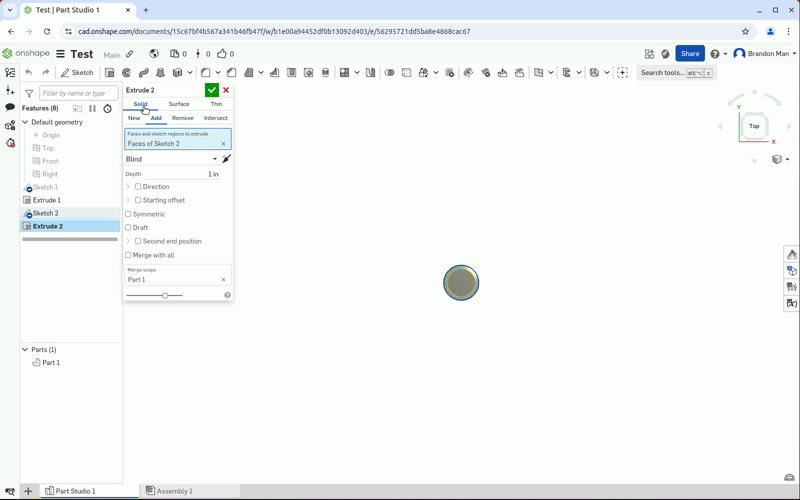
click(143, 106)
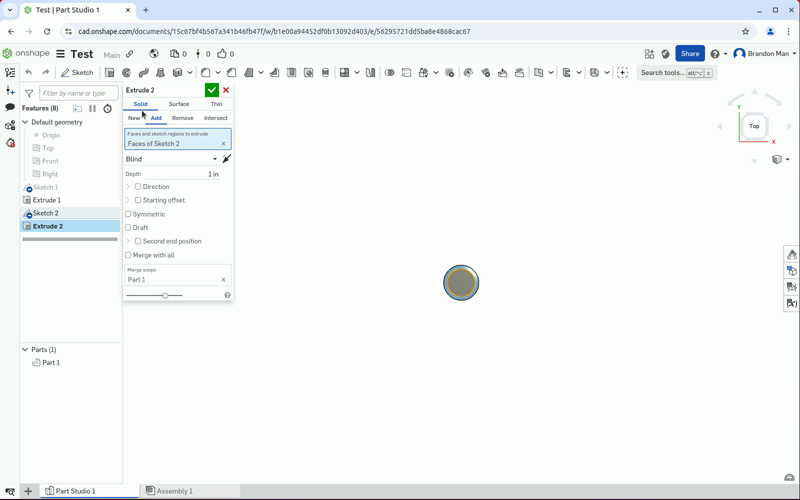
mouse_move(137, 120)
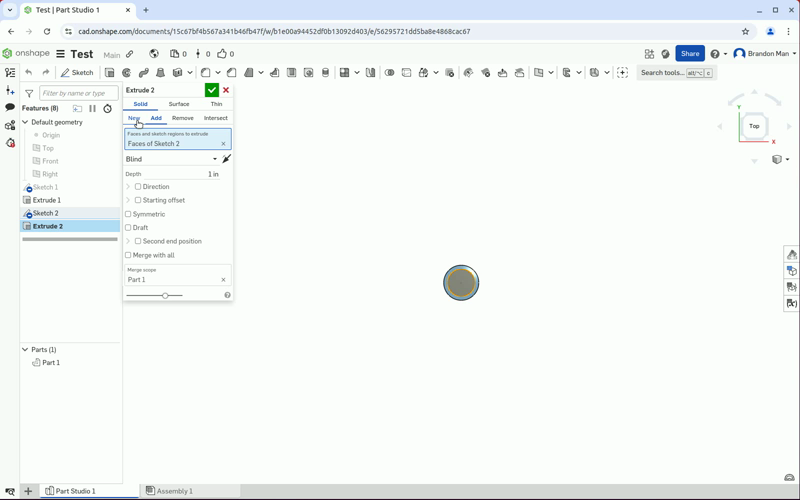
click(137, 120)
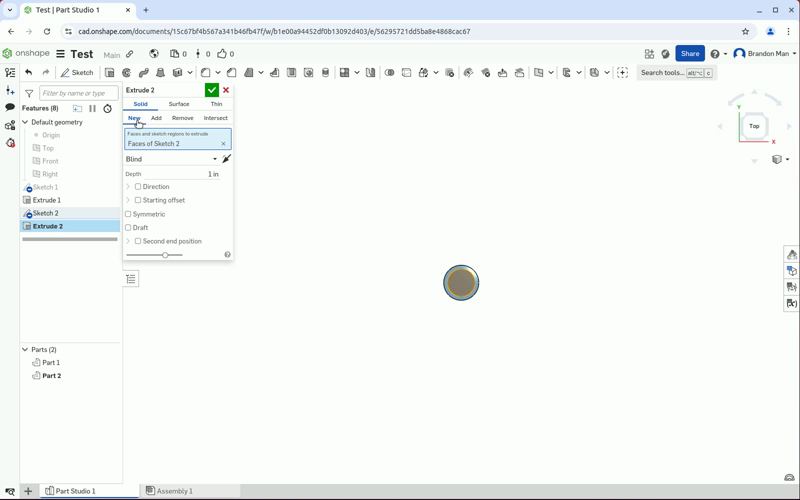
key(tab, 4)
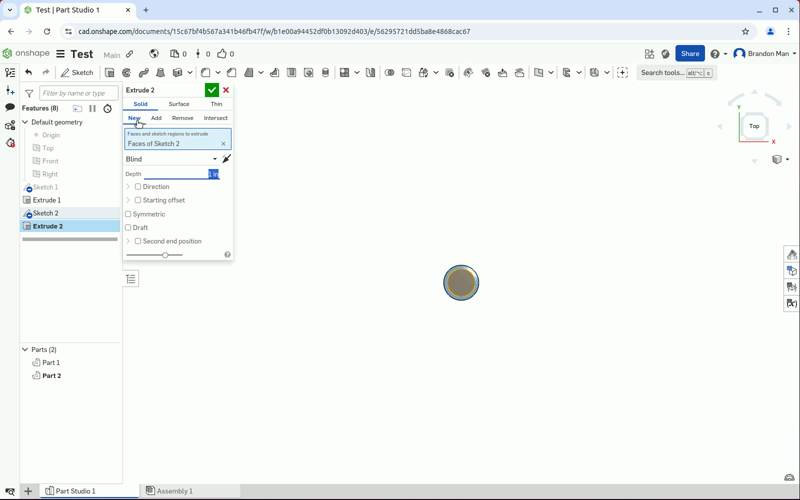
text(23.108)
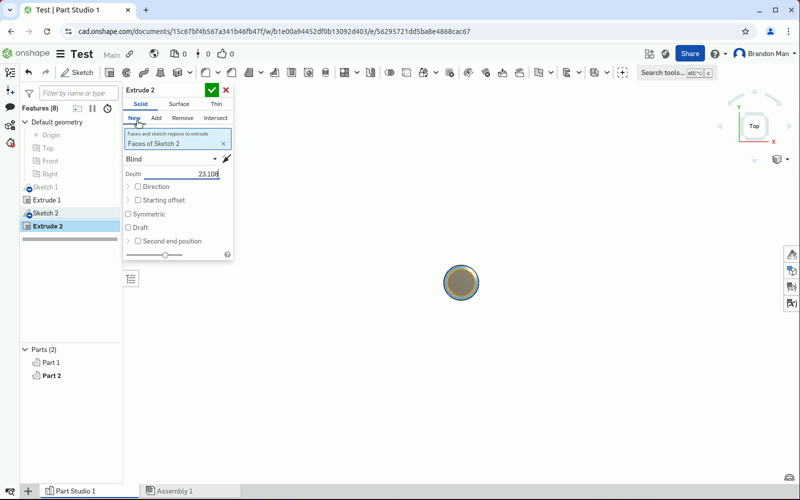
key(enter)
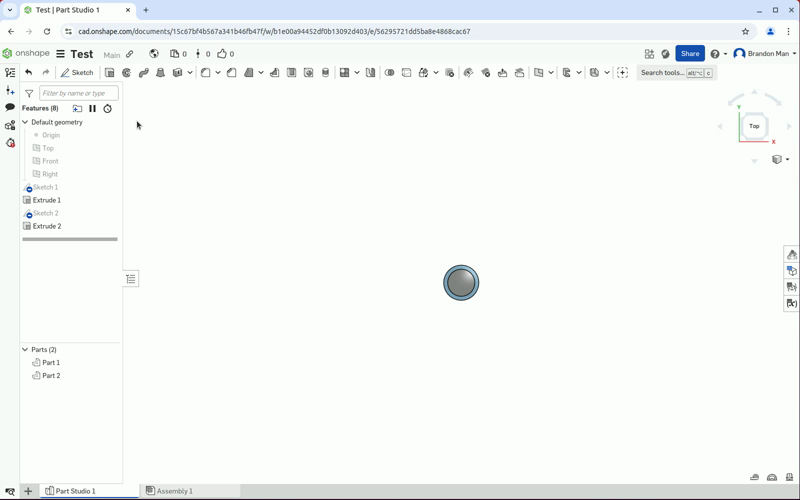
key(shift+h)
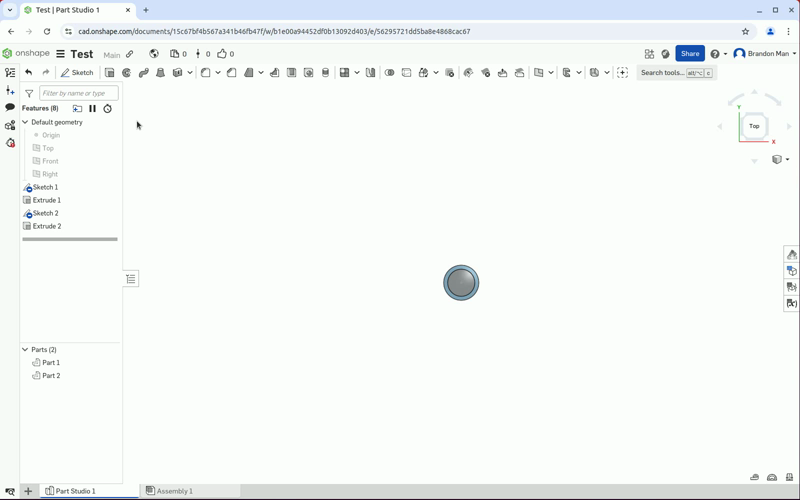
key(shift+h)
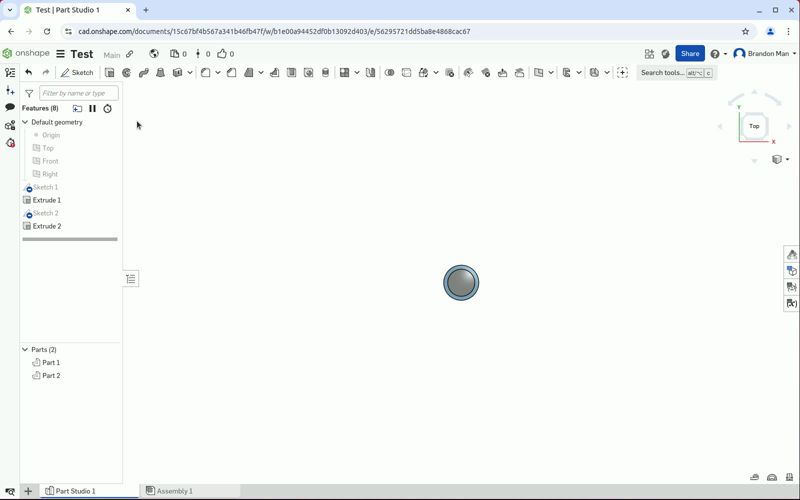
mouse_move(73, 189)
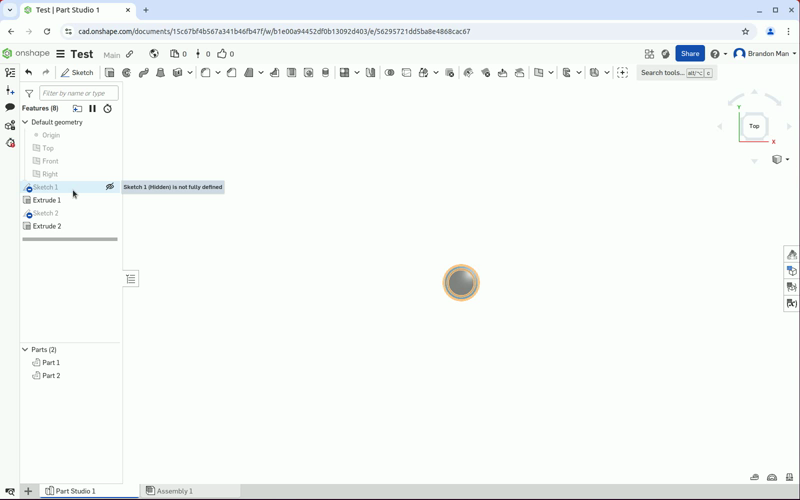
click(73, 189)
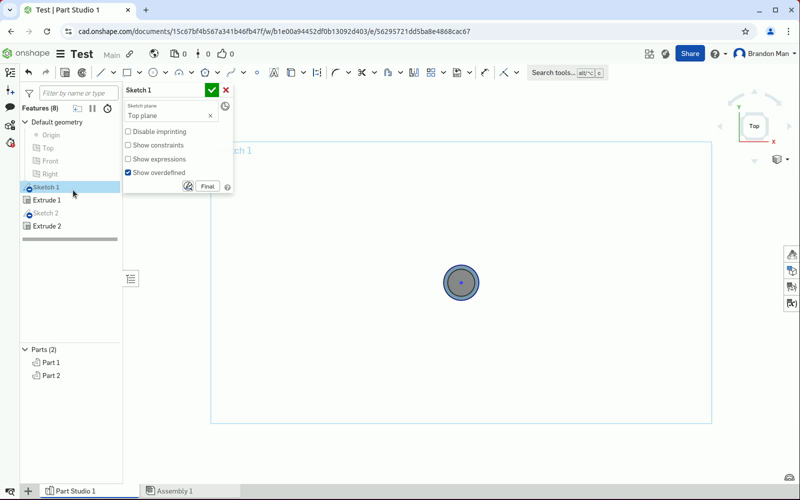
mouse_move(229, 92)
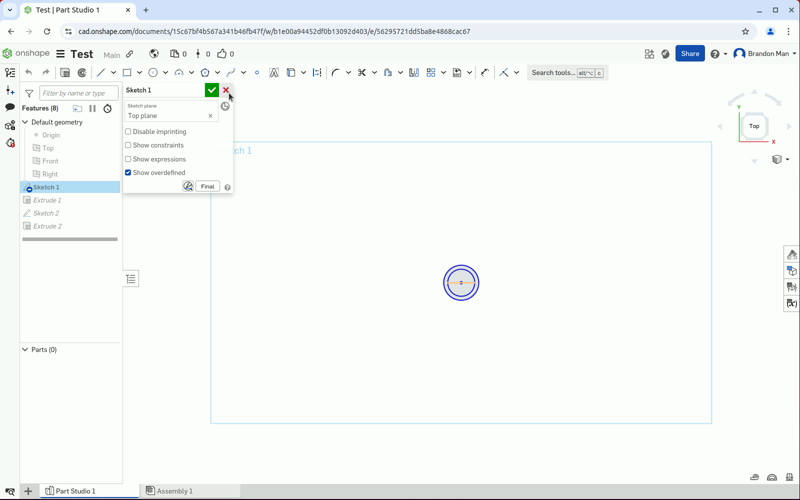
click(229, 92)
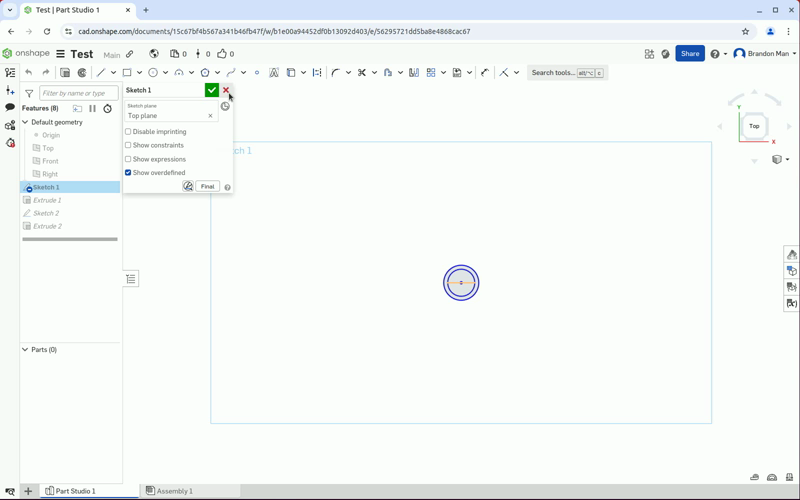
key(shift+s)
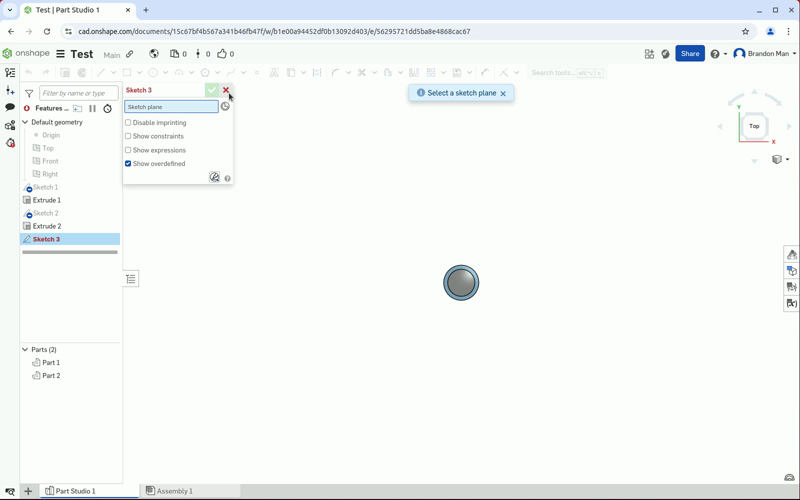
mouse_move(73, 150)
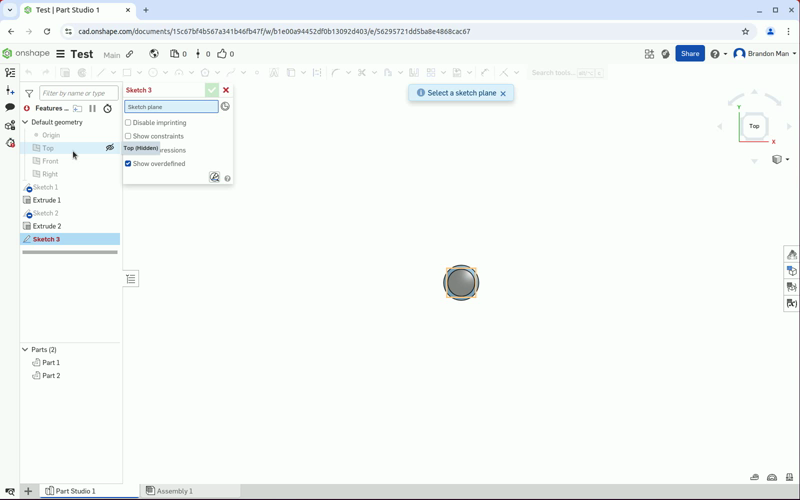
click(73, 150)
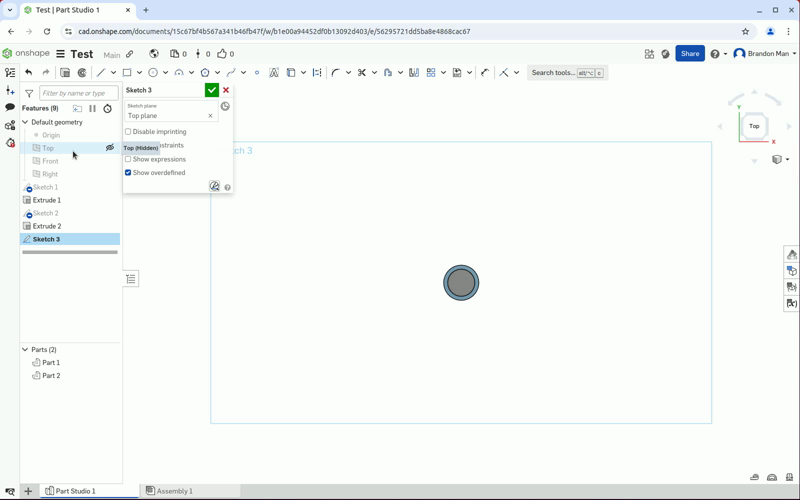
mouse_move(73, 352)
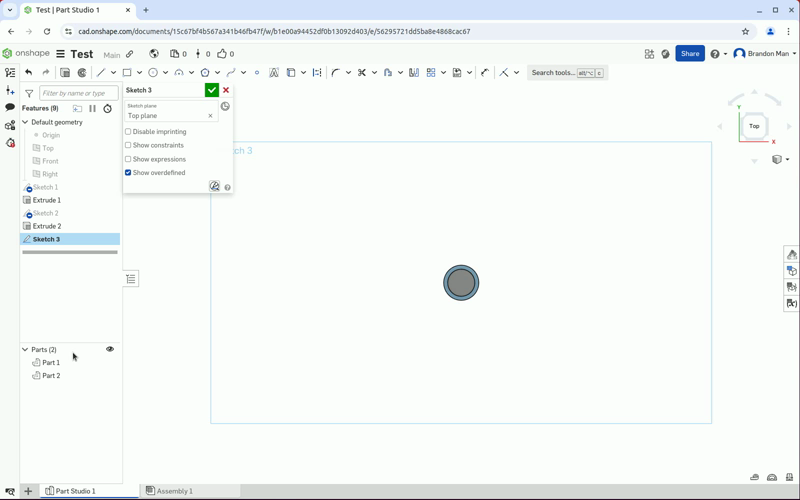
key(y)
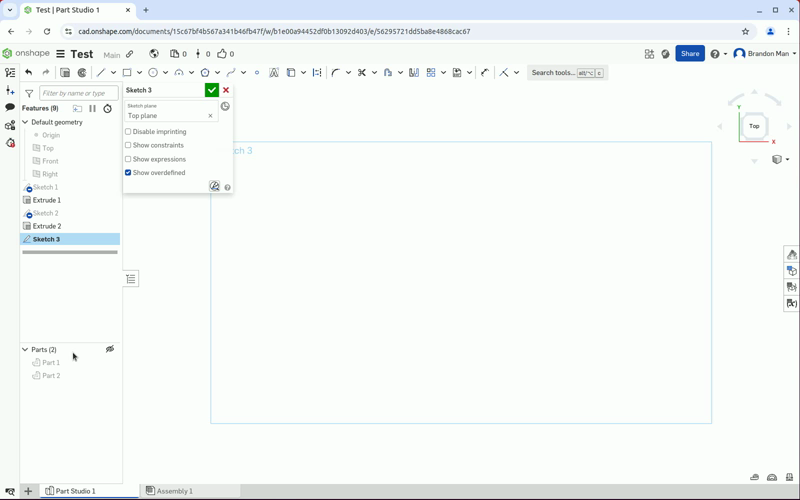
key(c)
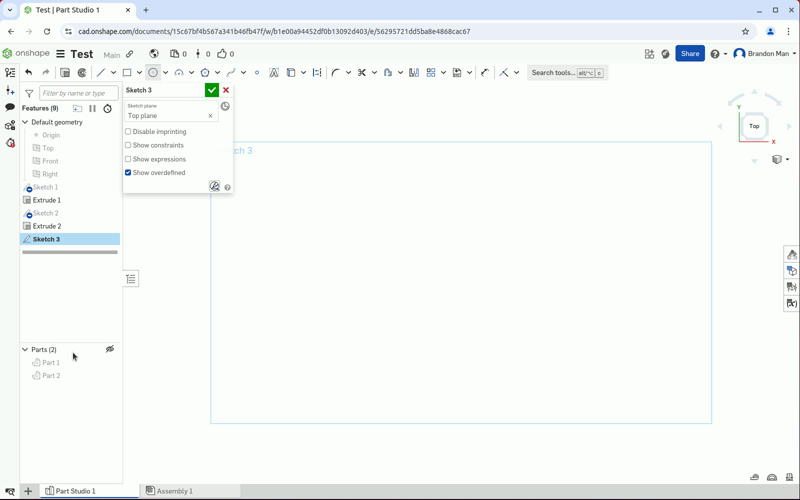
key_down(shift)
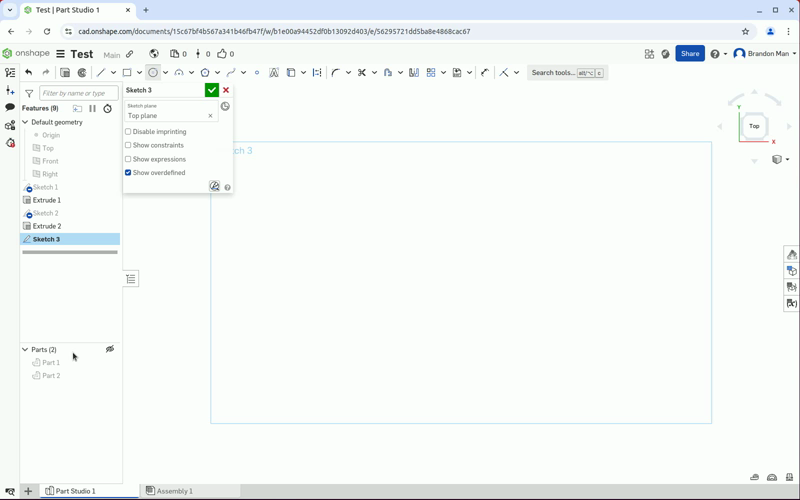
mouse_move(461, 282)
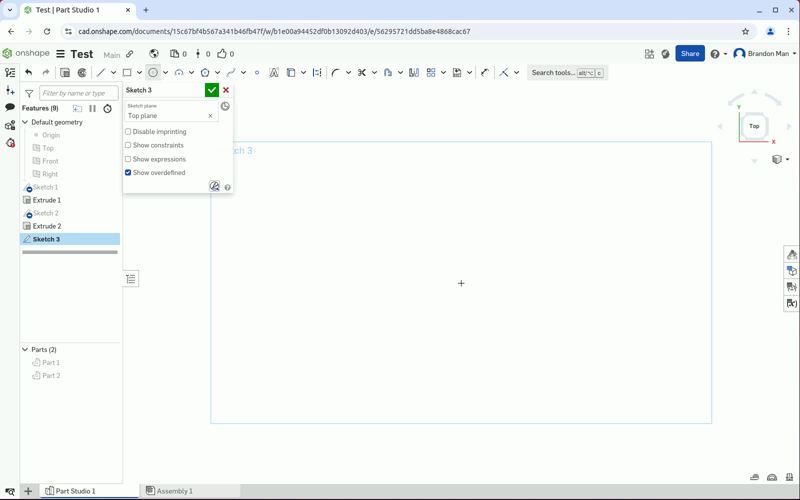
click(461, 282)
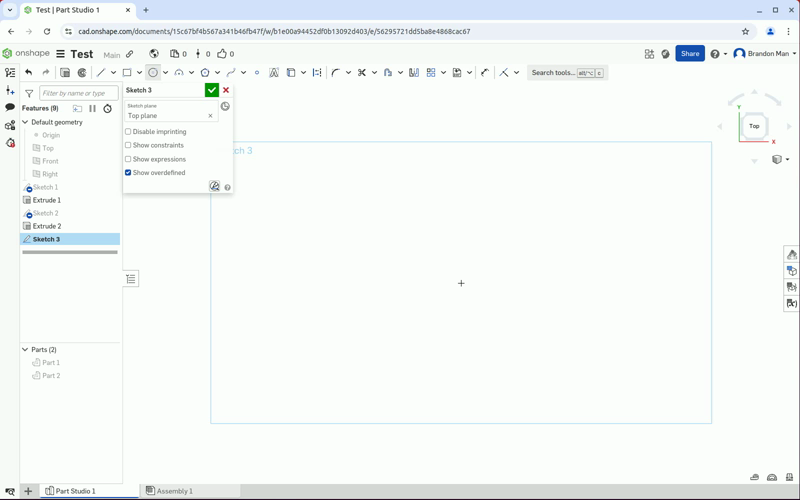
key_up(shift)
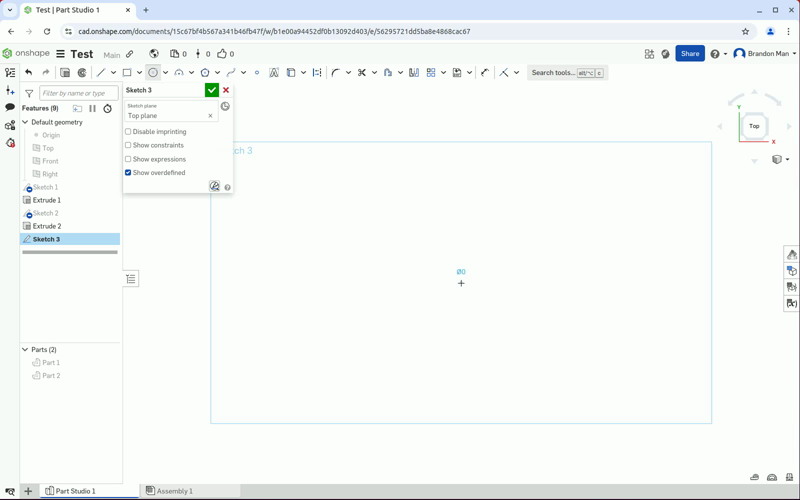
mouse_move(474, 282)
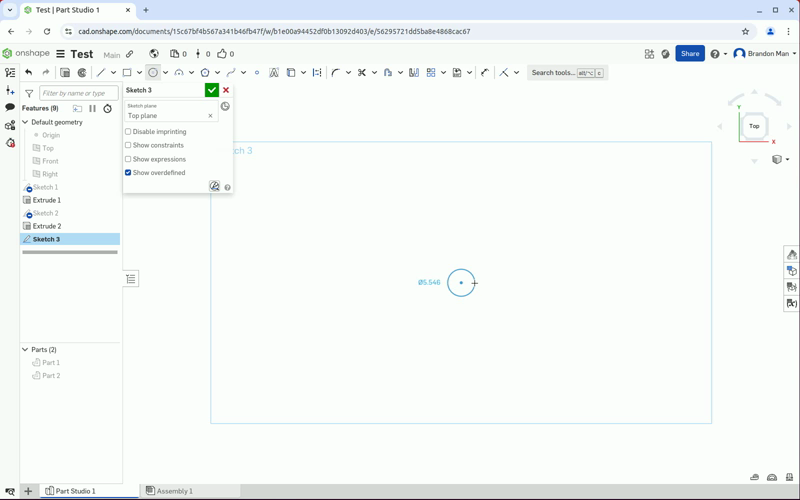
click(474, 282)
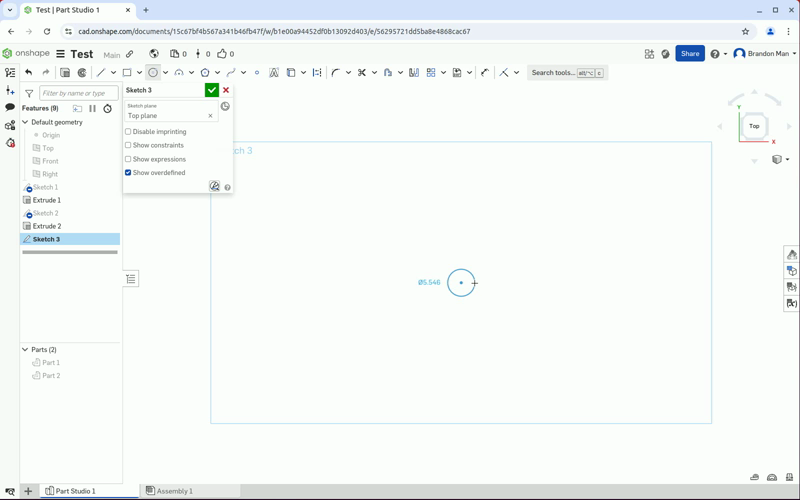
key(esc)
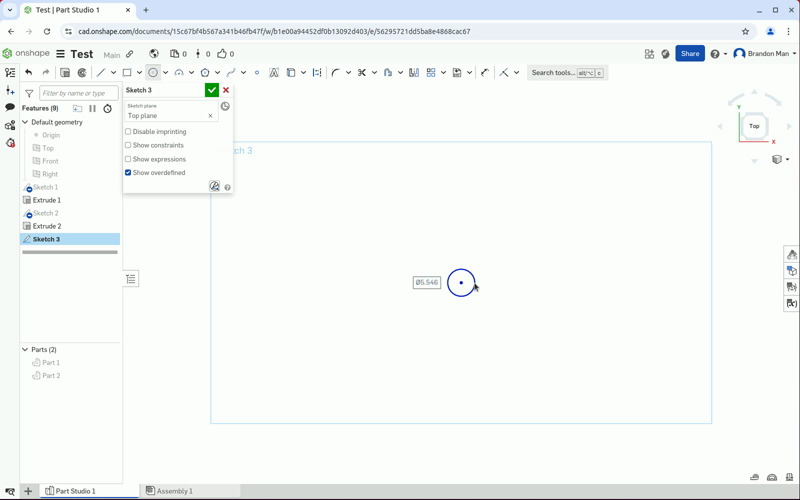
mouse_move(451, 279)
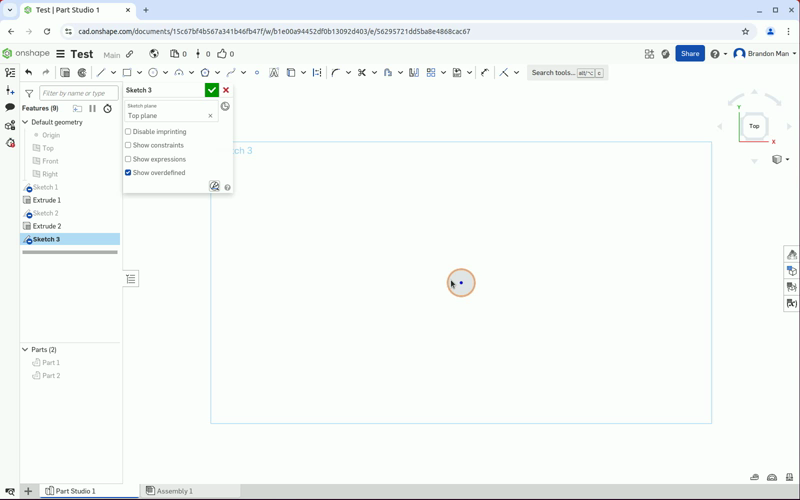
scroll(6)
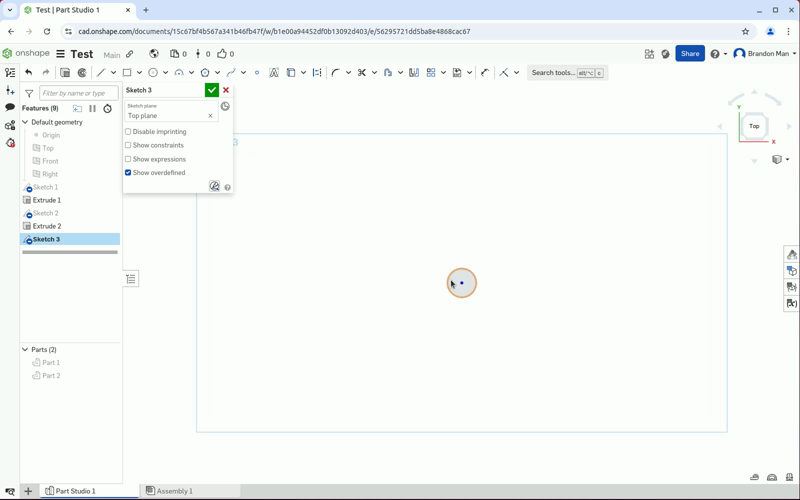
scroll(6)
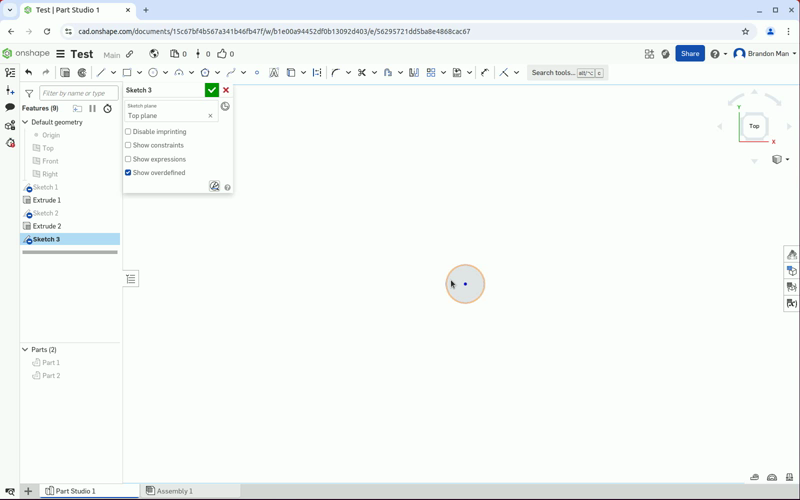
scroll(6)
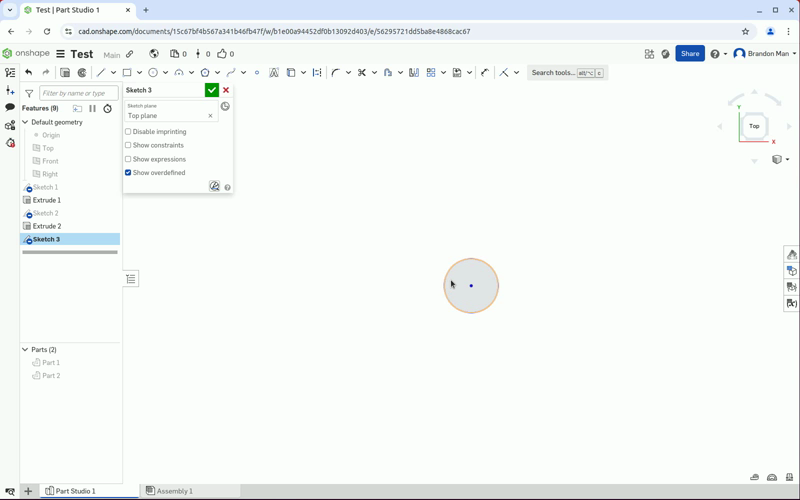
scroll(6)
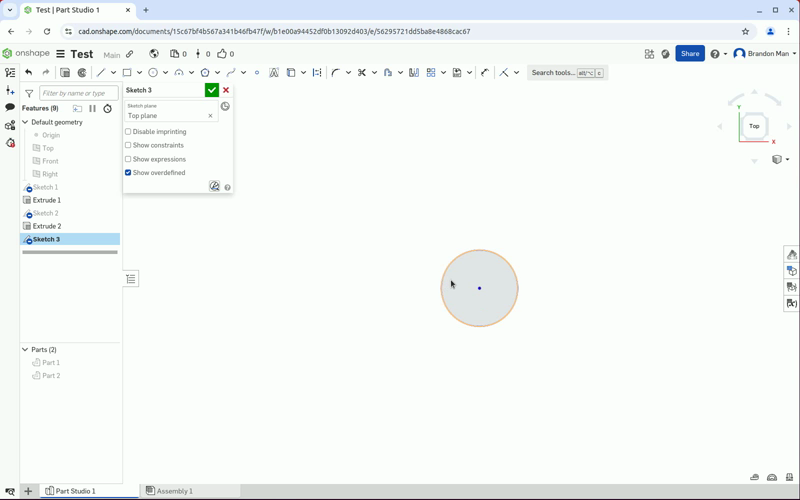
scroll(6)
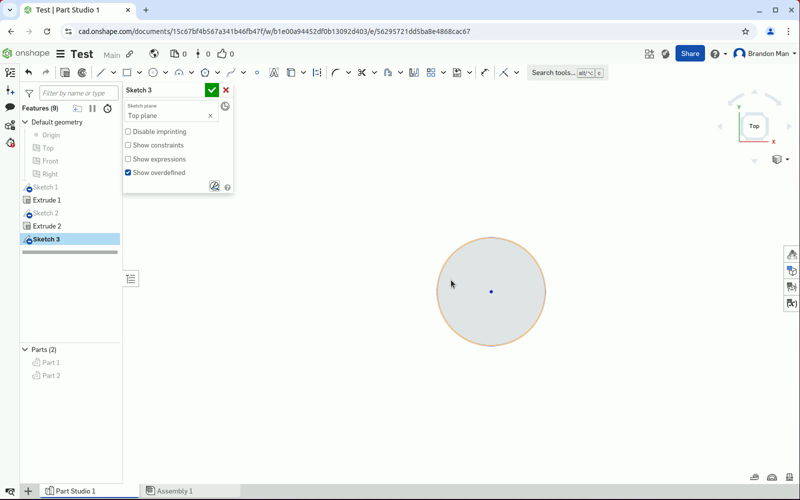
scroll(6)
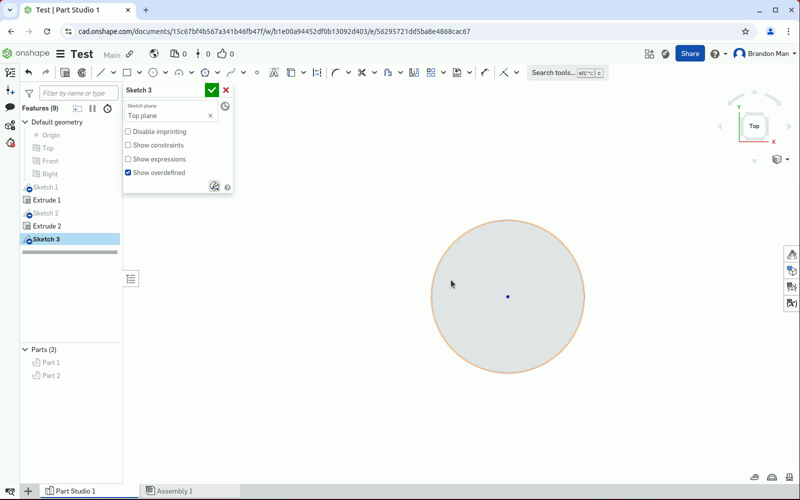
scroll(6)
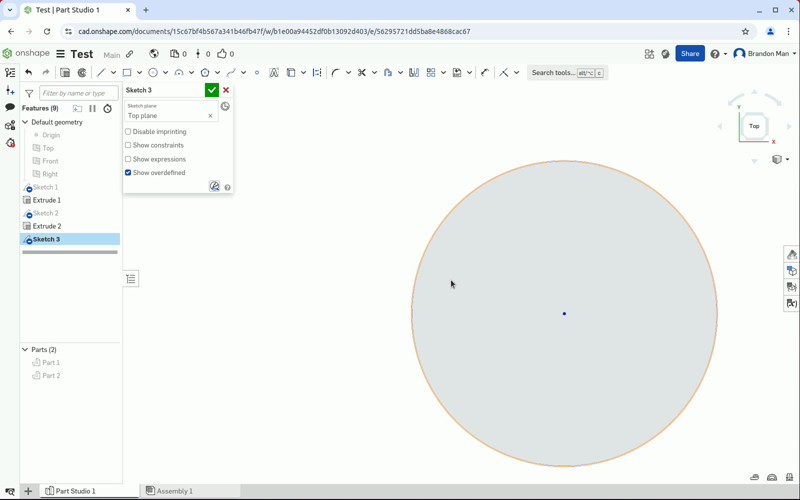
click(451, 279)
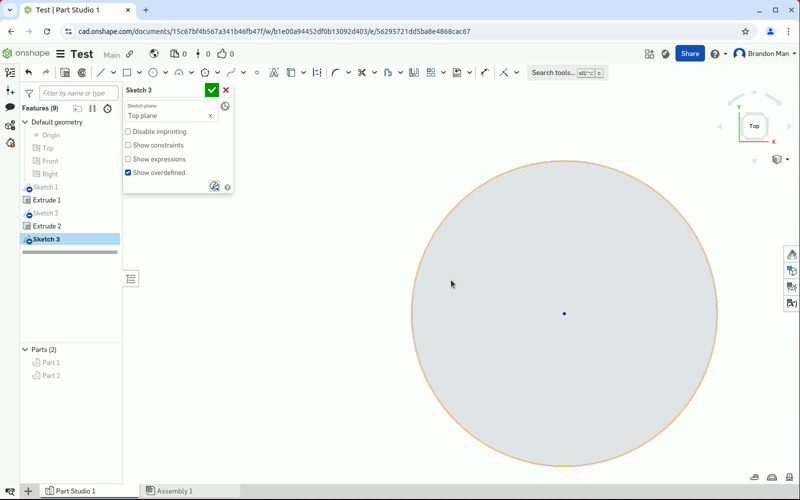
scroll(-6)
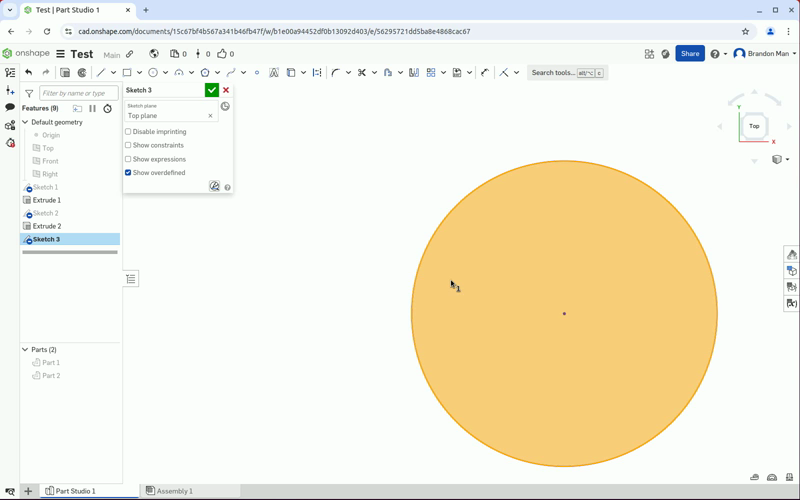
scroll(-6)
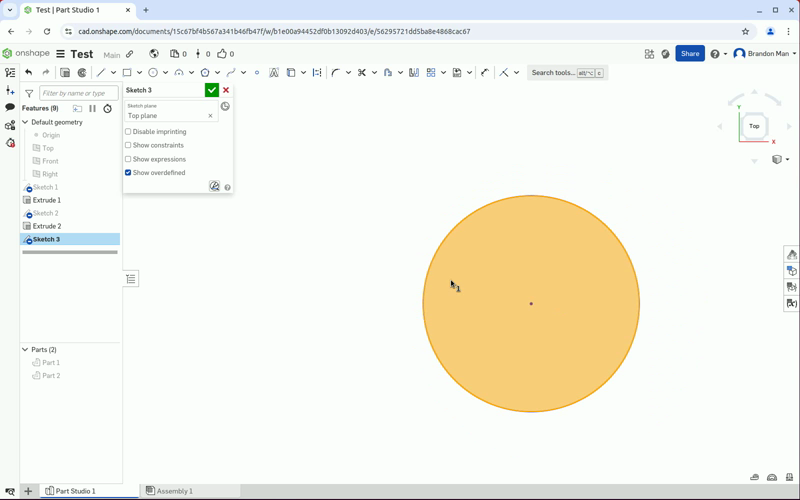
scroll(-6)
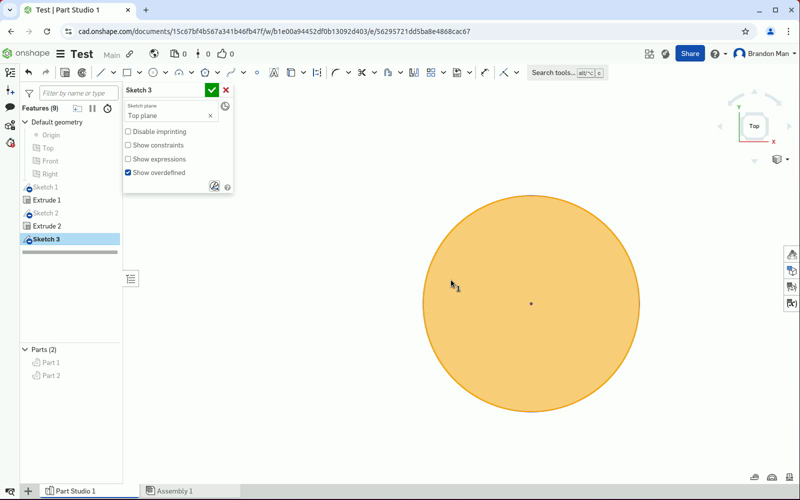
scroll(-6)
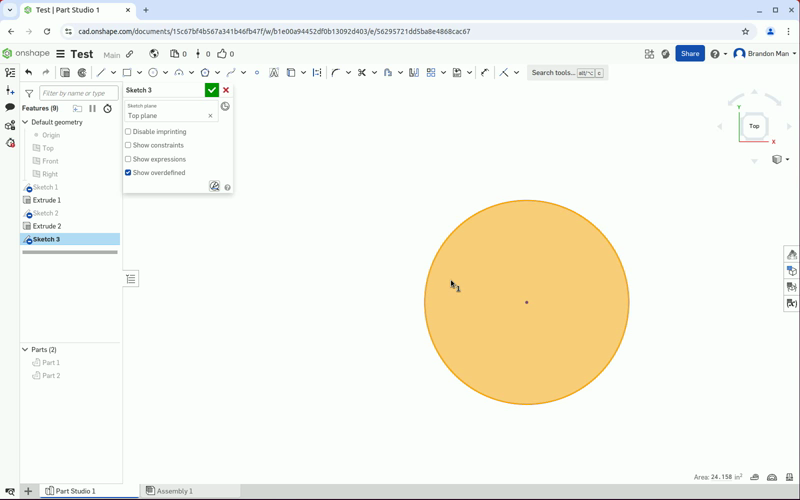
scroll(-6)
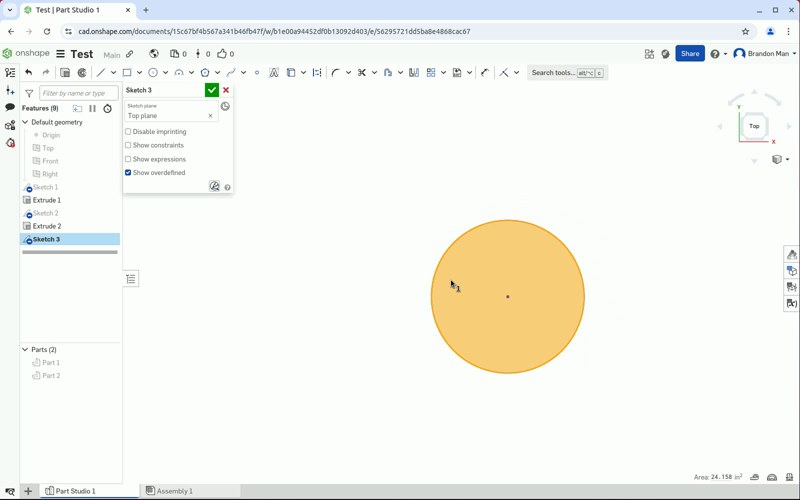
scroll(-6)
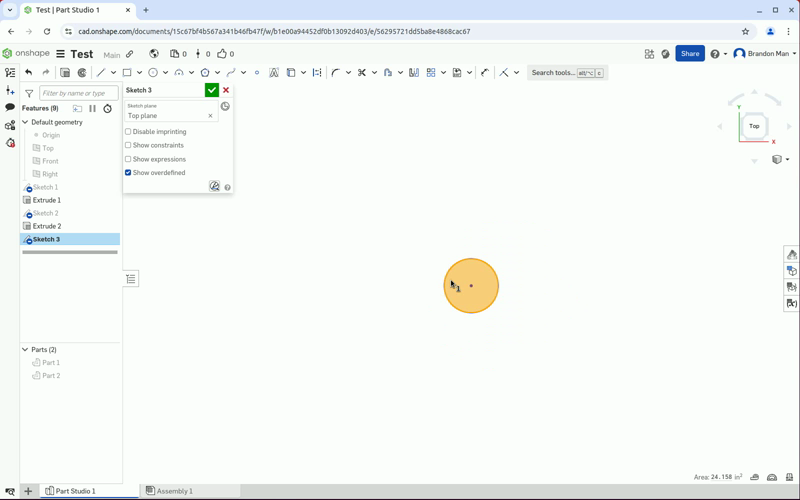
scroll(-6)
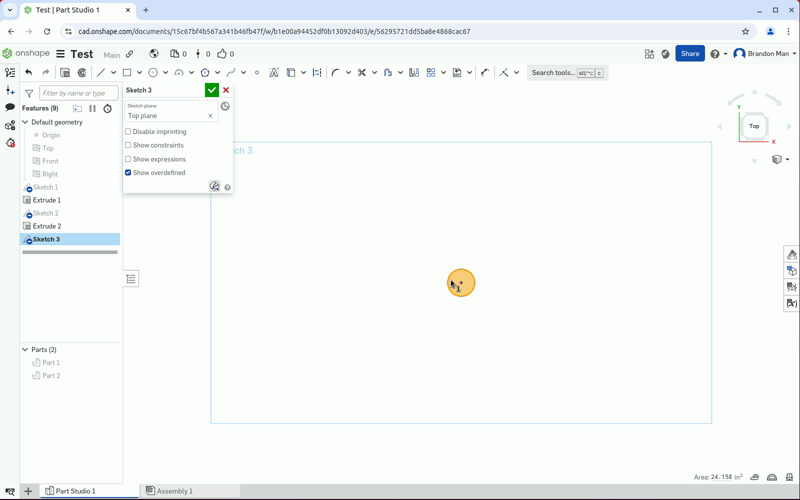
mouse_move(73, 352)
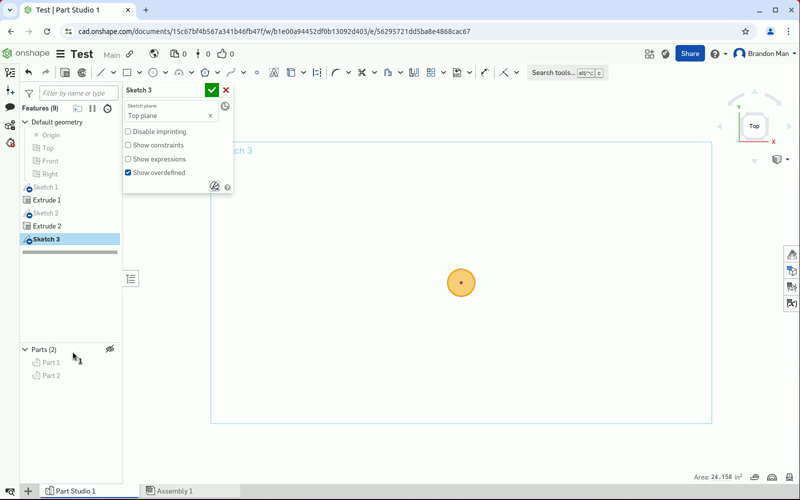
key(shift+y)
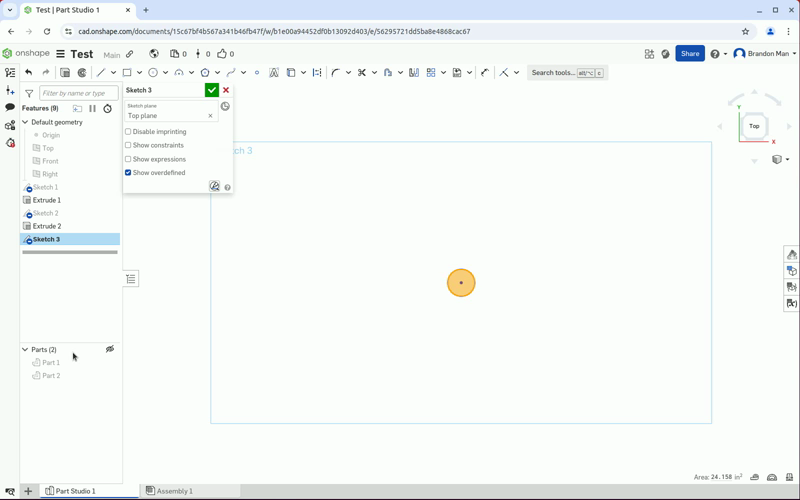
key(shift+e)
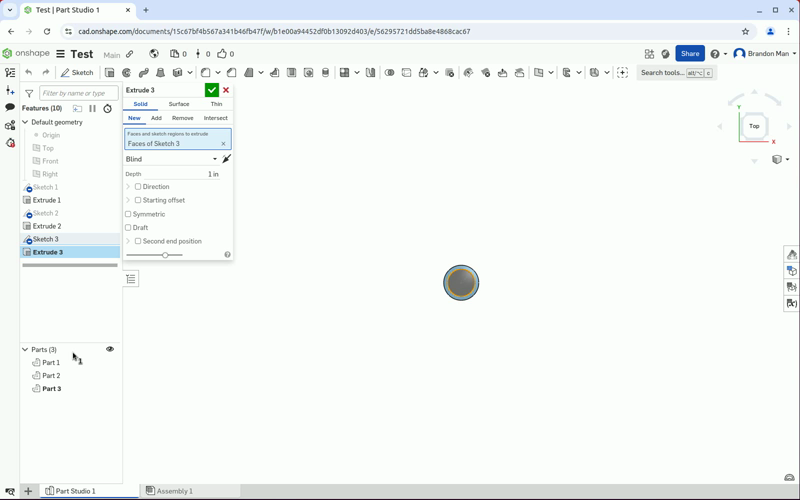
mouse_move(143, 106)
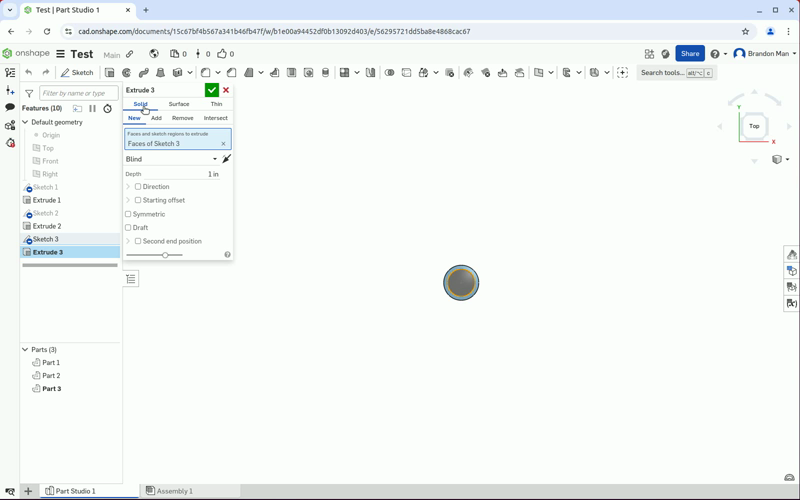
click(143, 106)
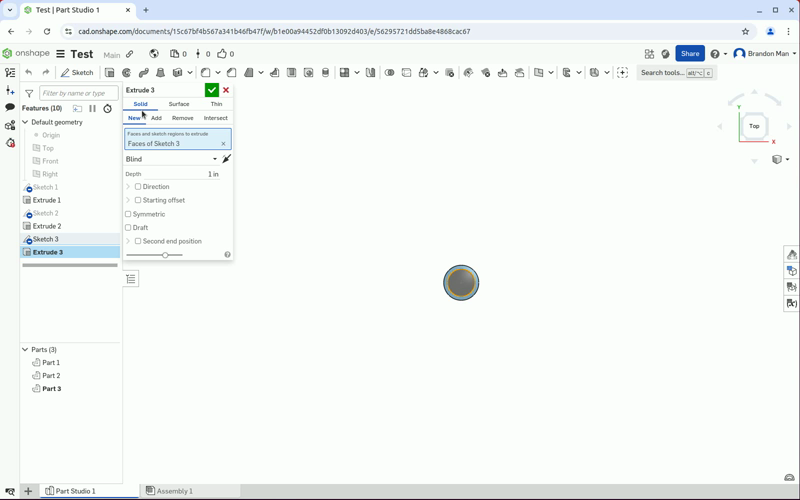
mouse_move(137, 120)
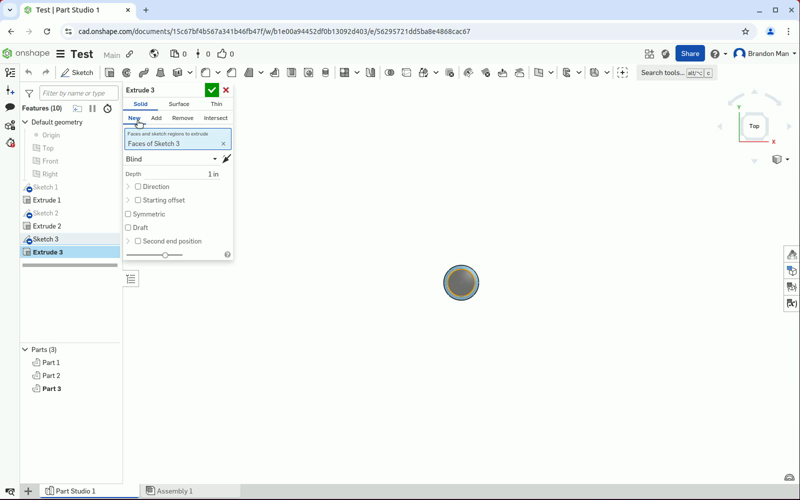
click(137, 120)
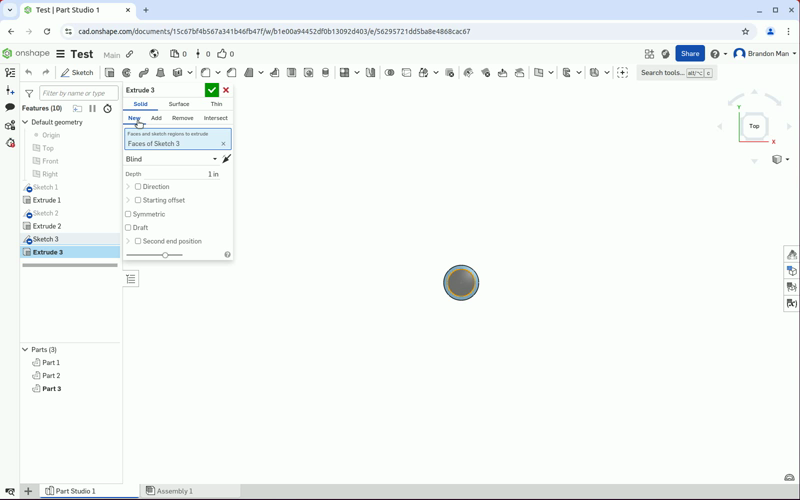
key(tab, 4)
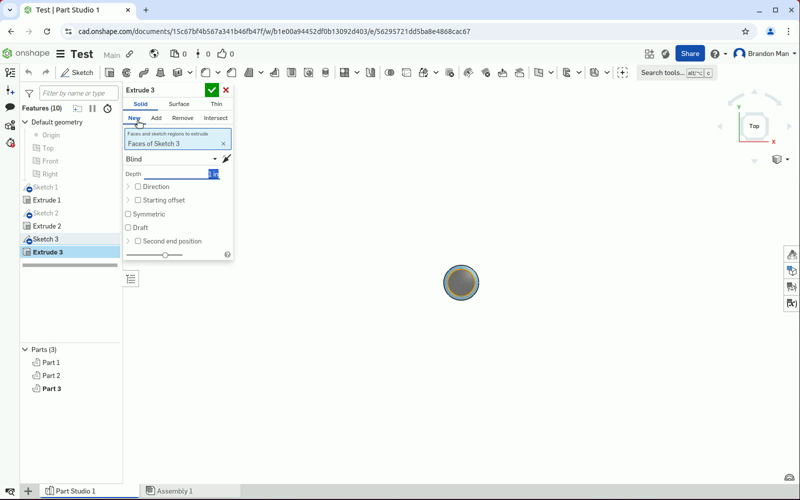
text(-4.333)
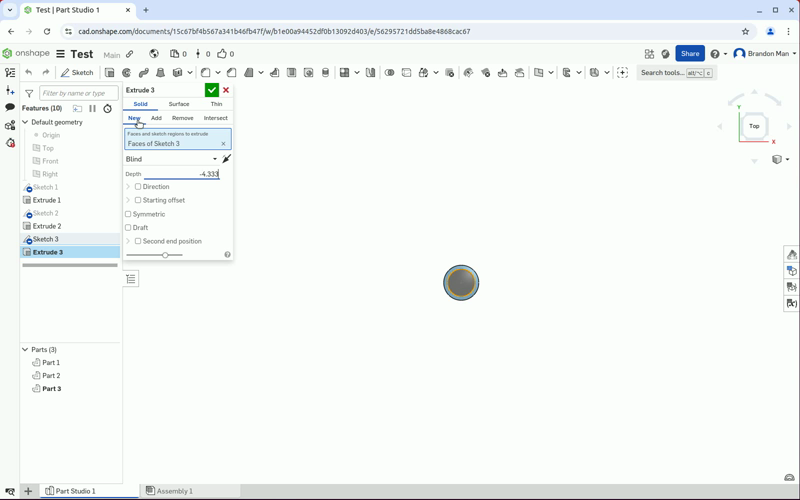
key(enter)
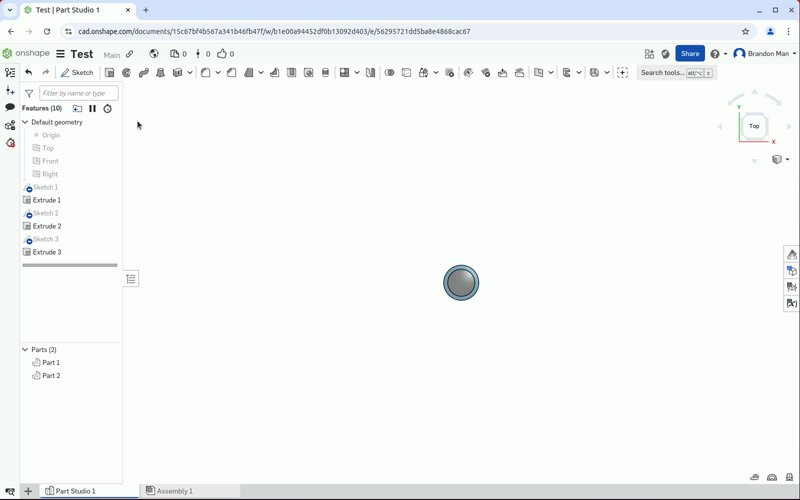
key(shift+h)
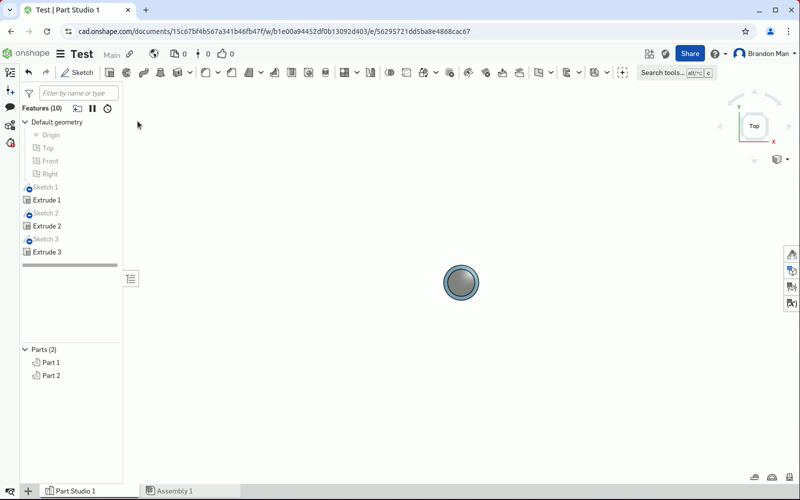
key(shift+h)
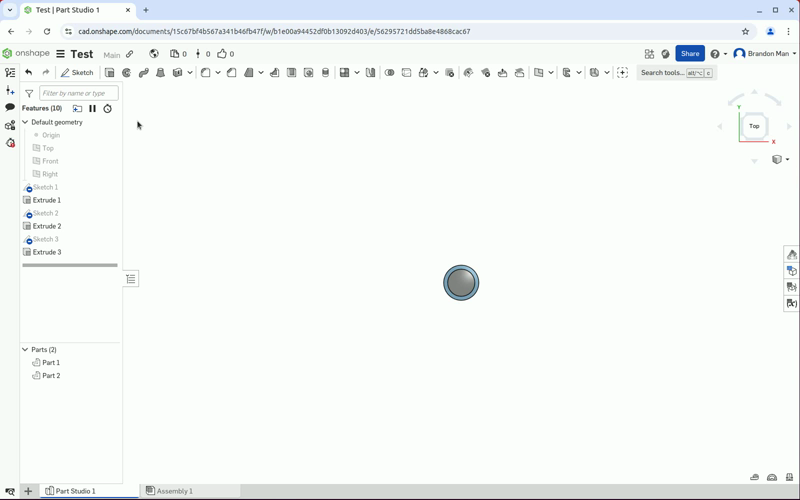
mouse_move(73, 189)
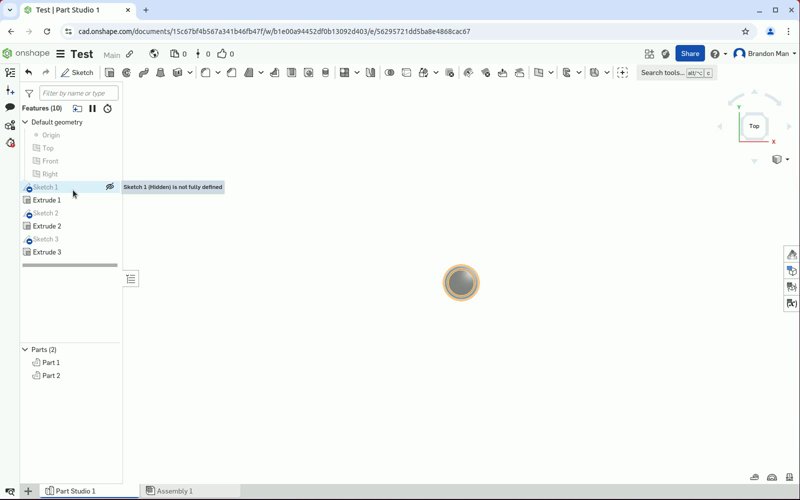
click(73, 189)
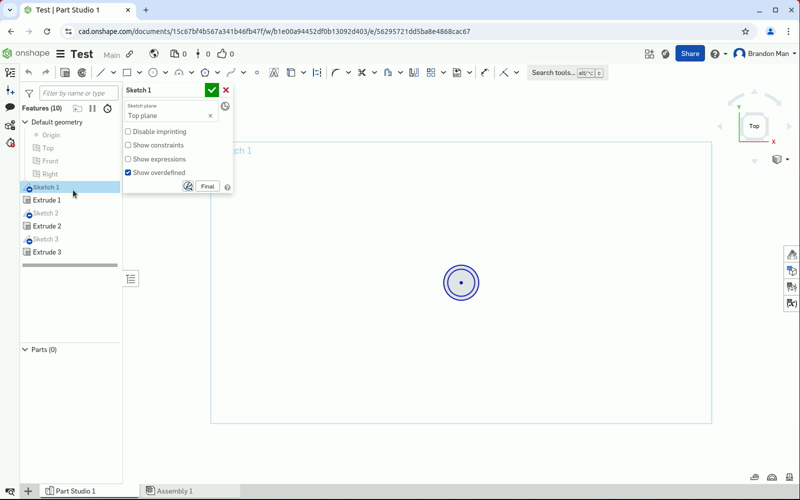
mouse_move(229, 92)
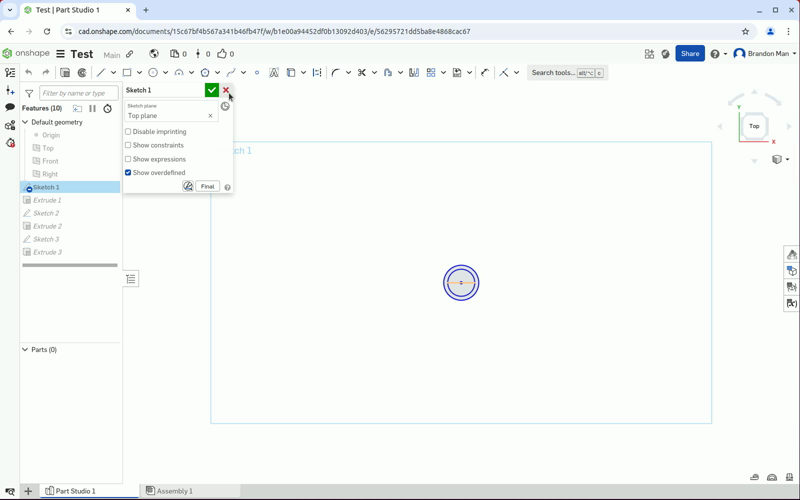
click(229, 92)
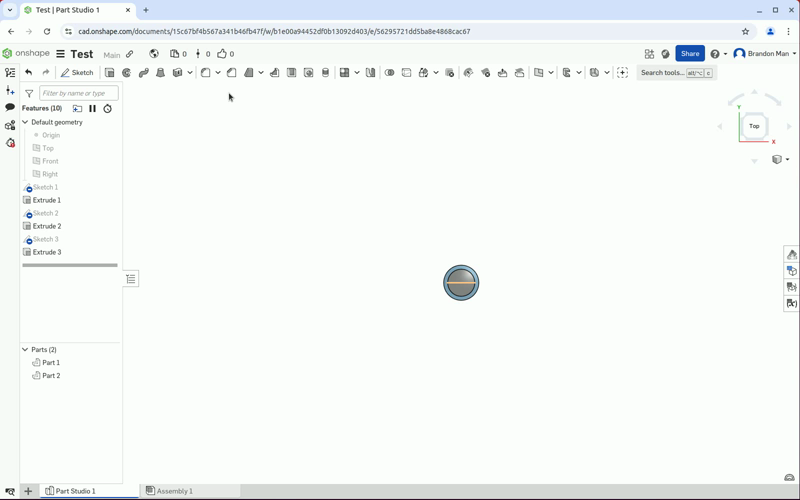
mouse_move(73, 352)
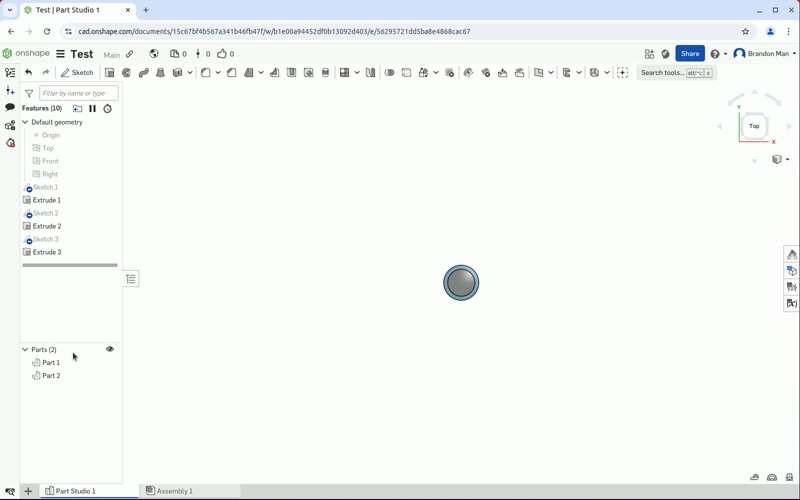
key(y)
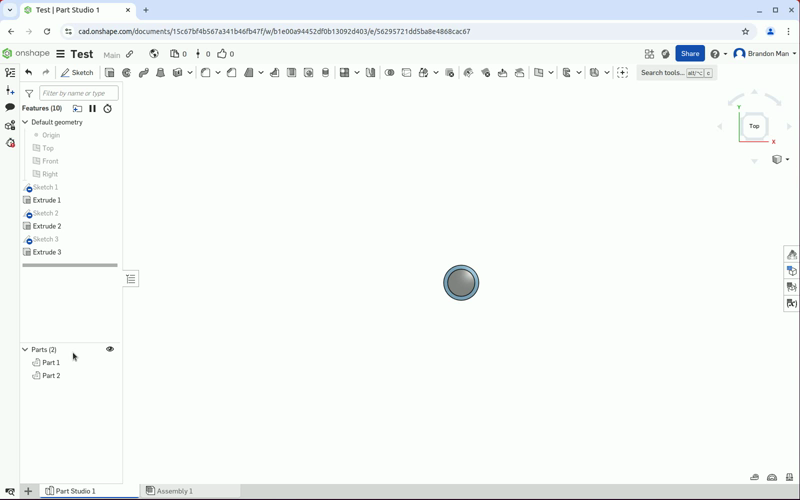
key(shift+p)
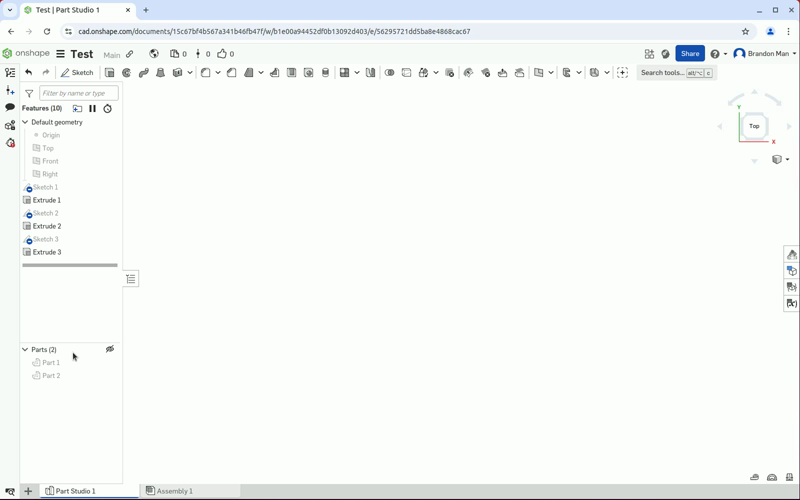
key(space)
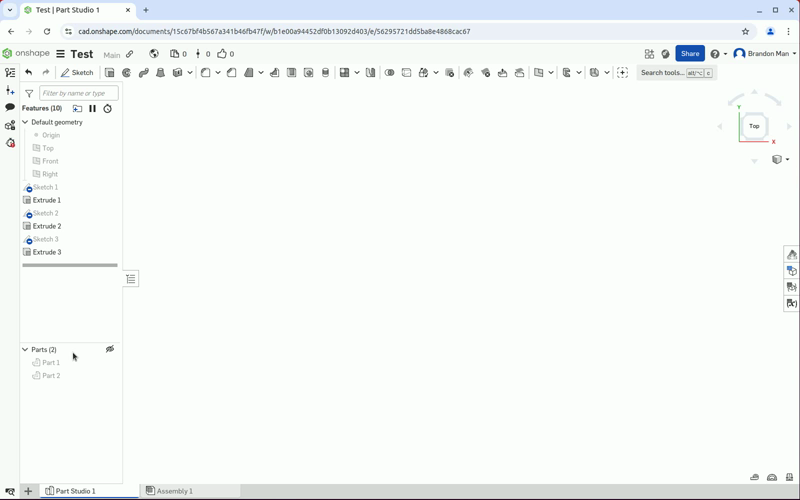
key_down(shift)
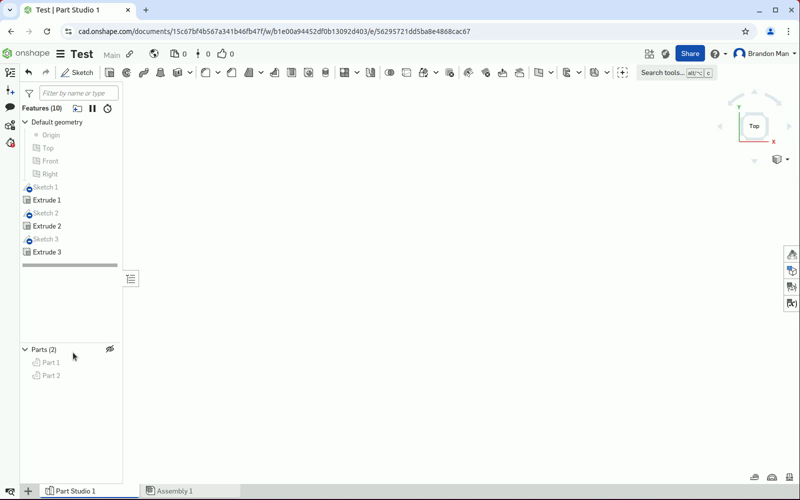
key(up)
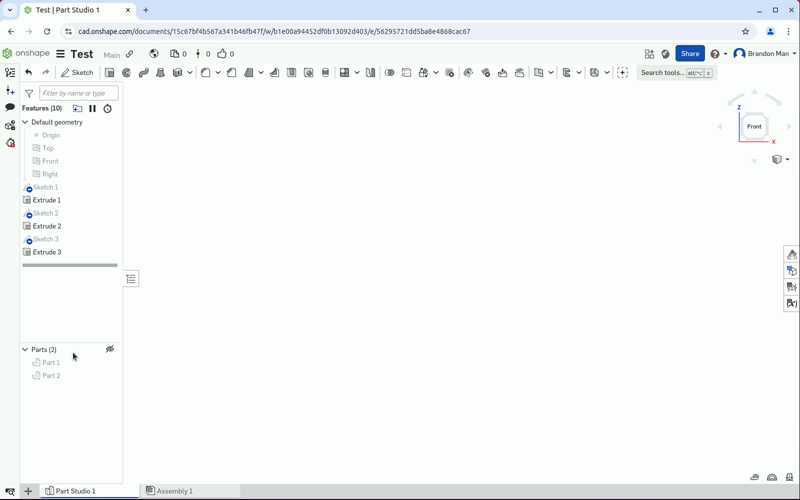
key_up(shift)
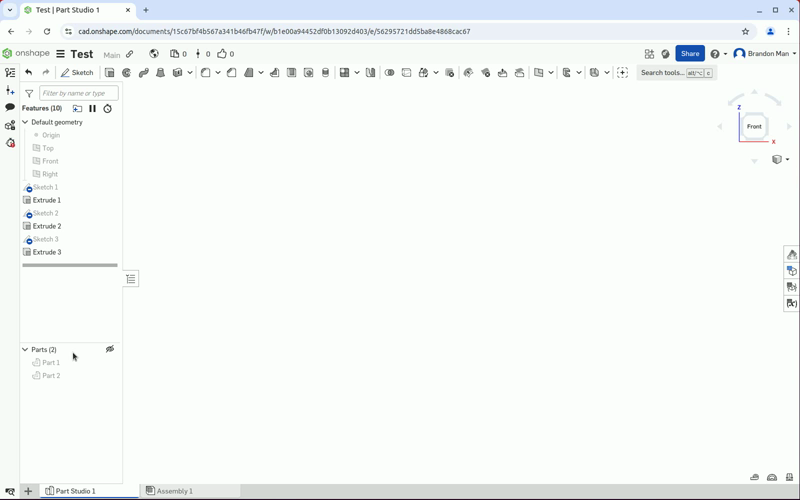
key(space)
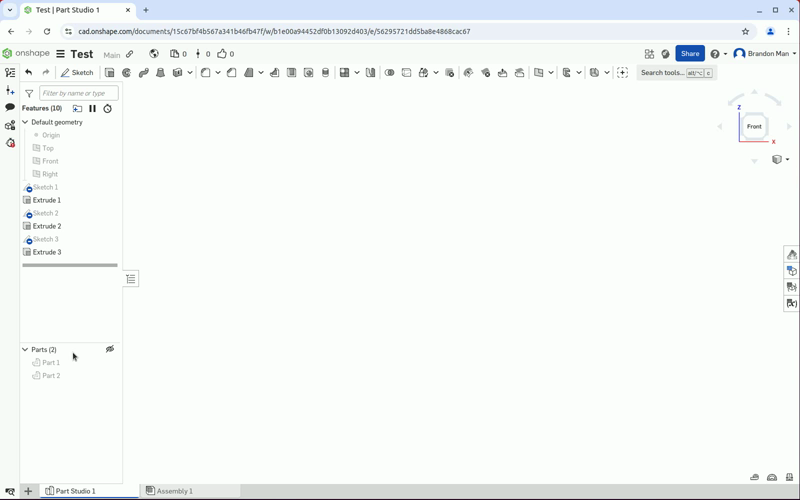
key_down(shift)
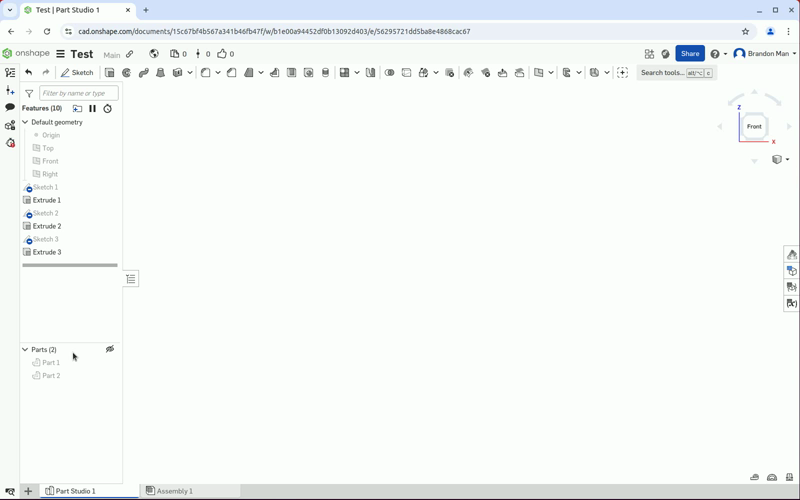
key(left)
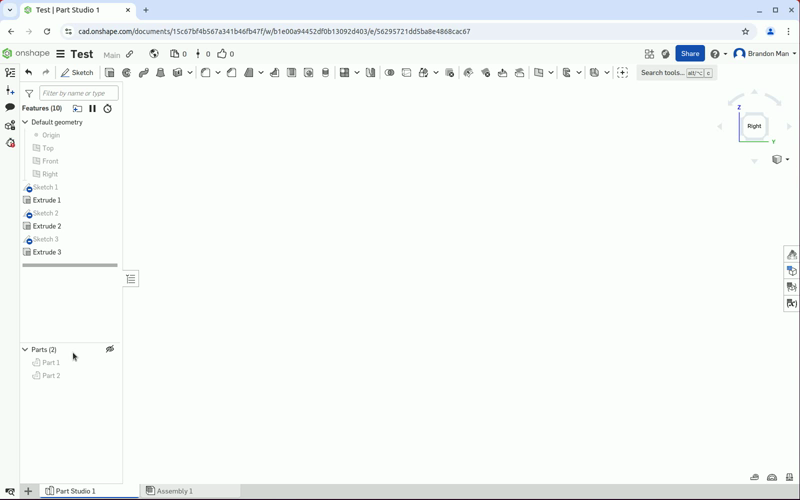
key_up(shift)
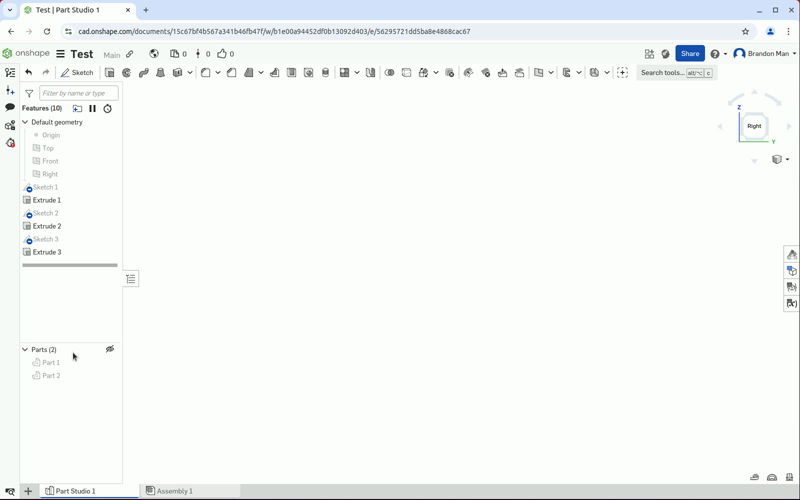
mouse_move(73, 352)
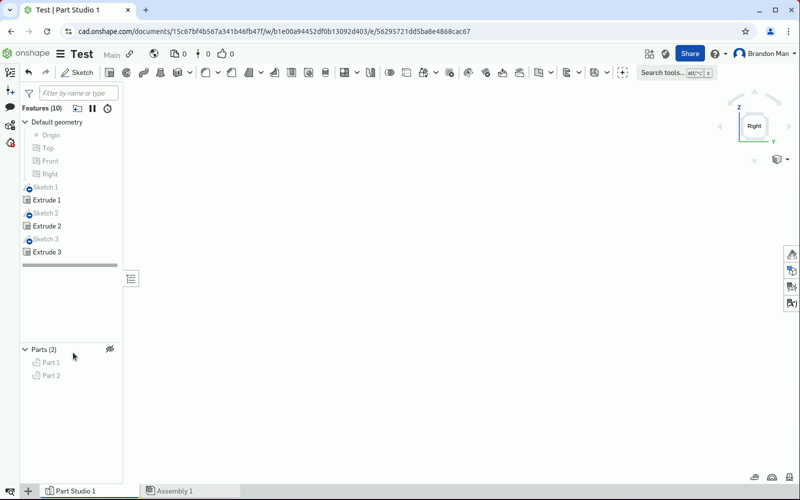
key(shift+y)
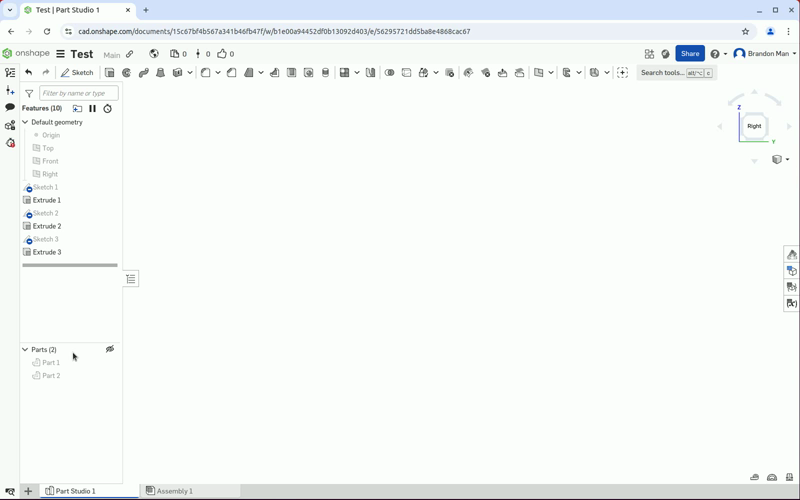
key(shift+s)
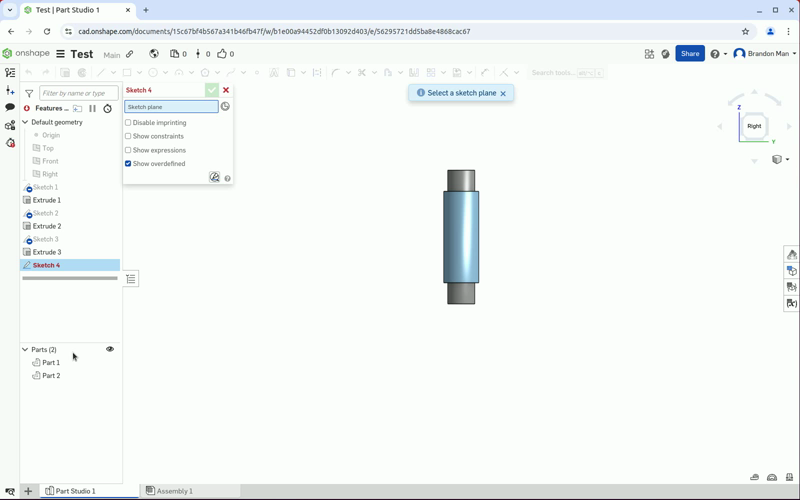
mouse_move(73, 176)
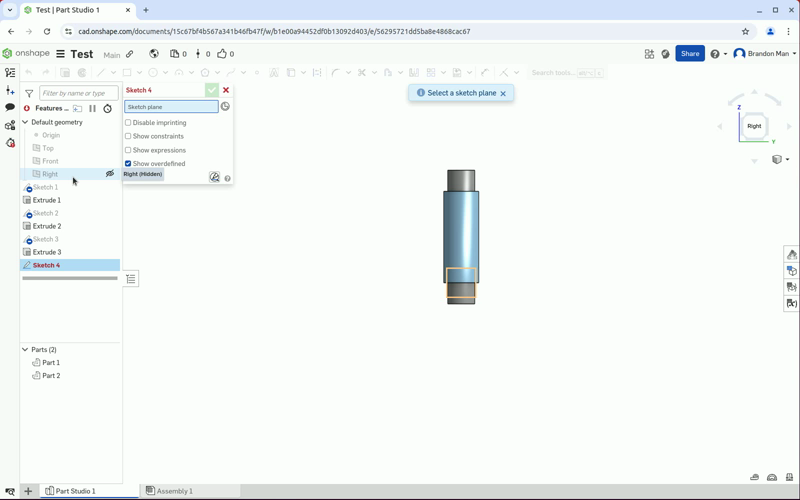
click(73, 176)
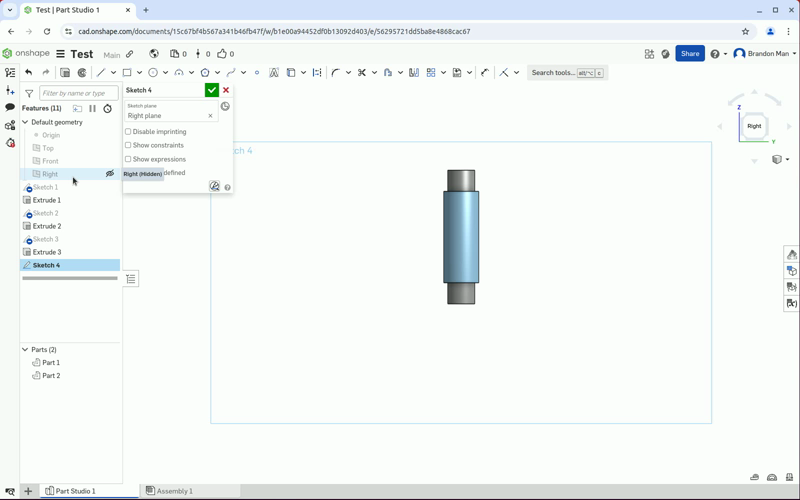
mouse_move(73, 352)
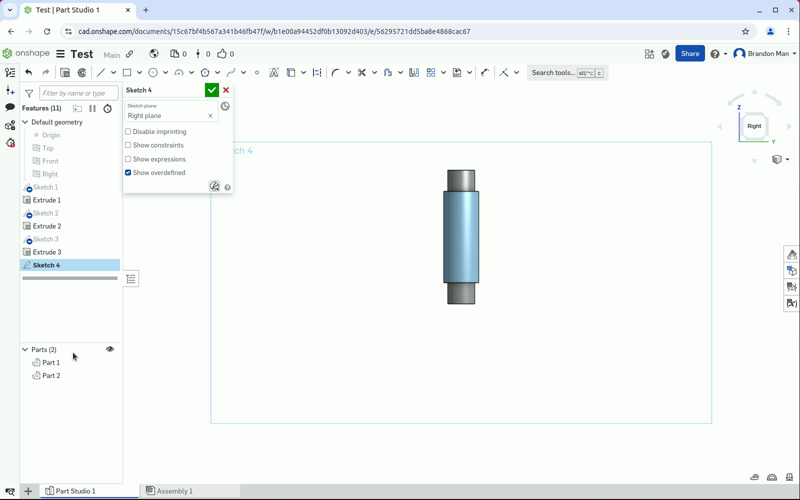
key(y)
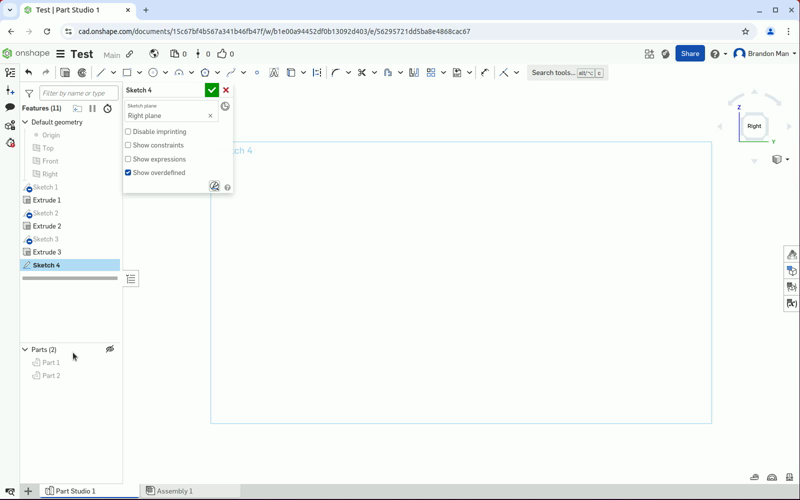
key(l)
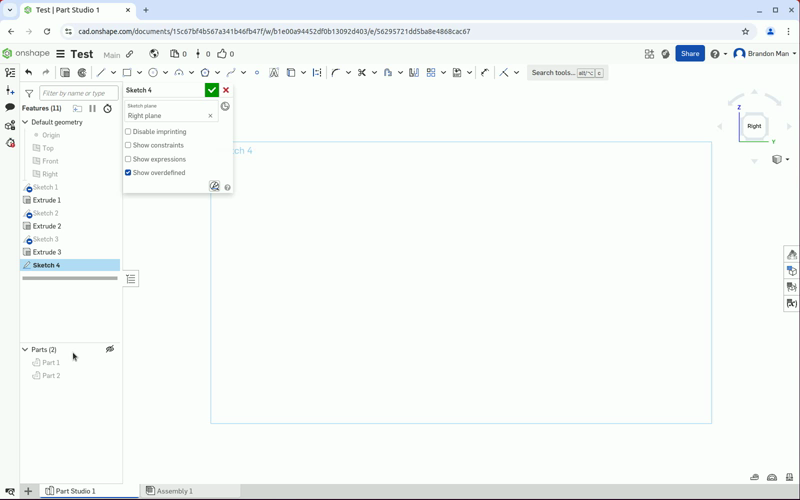
key_down(shift)
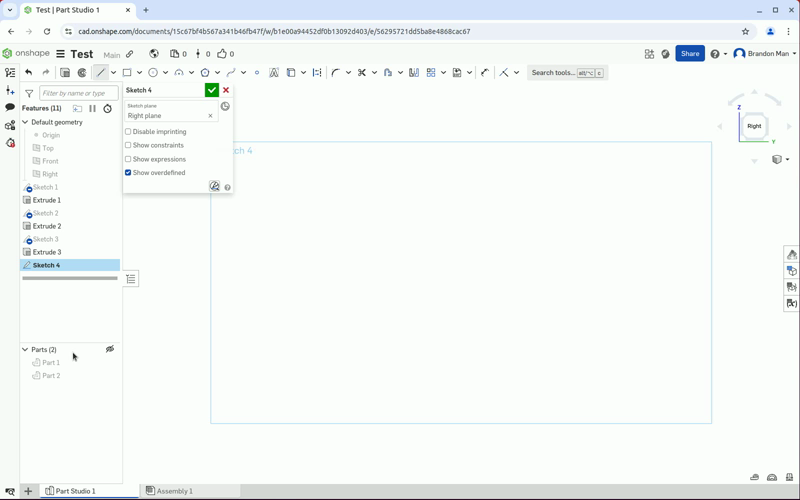
mouse_move(460, 245)
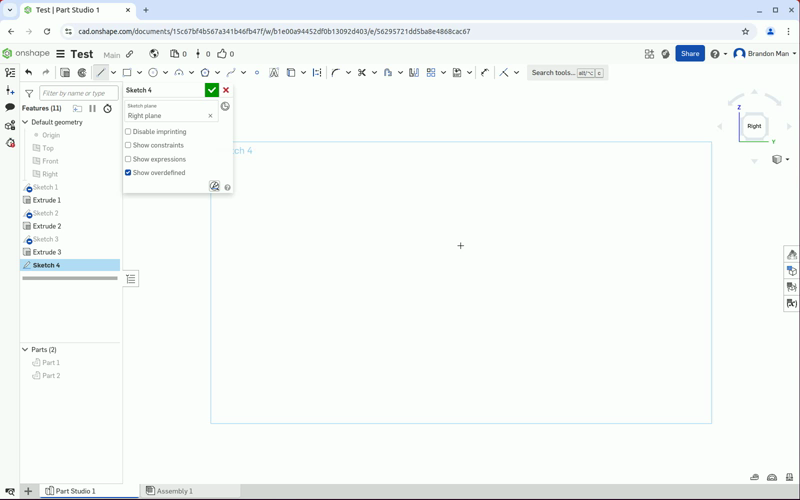
click(460, 245)
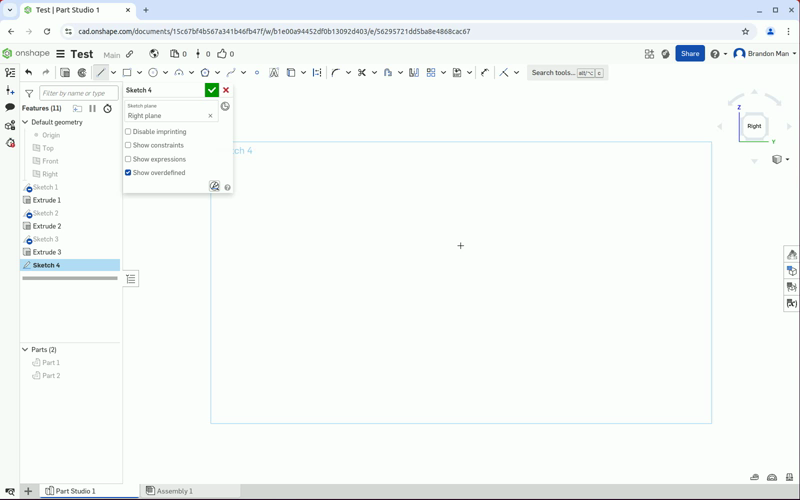
key_up(shift)
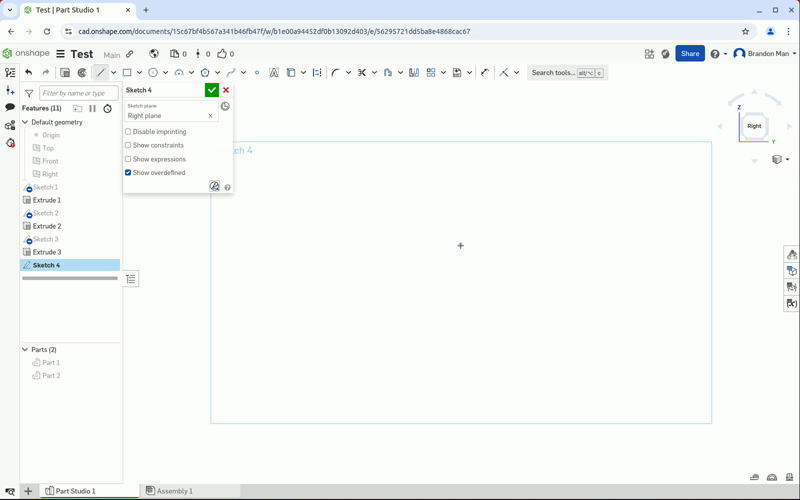
key_down(shift)
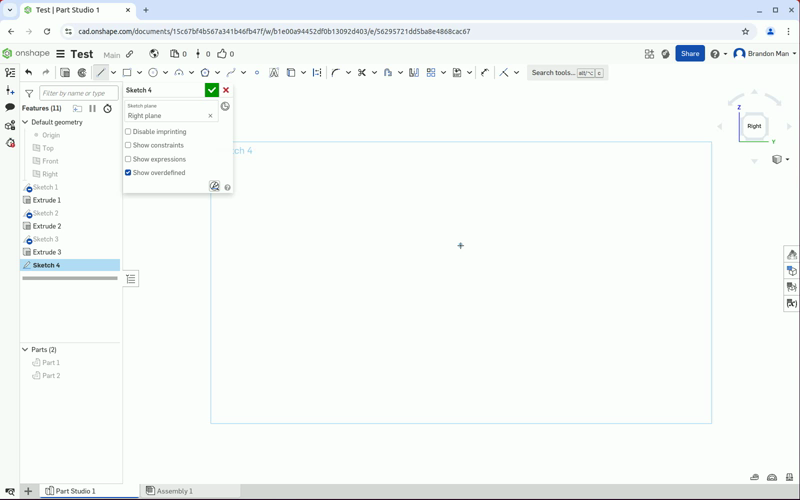
mouse_move(490, 245)
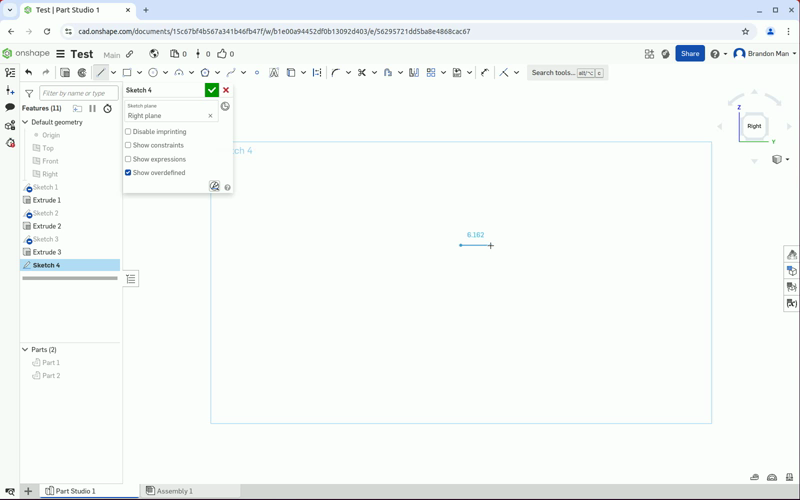
mouse_move(460, 228)
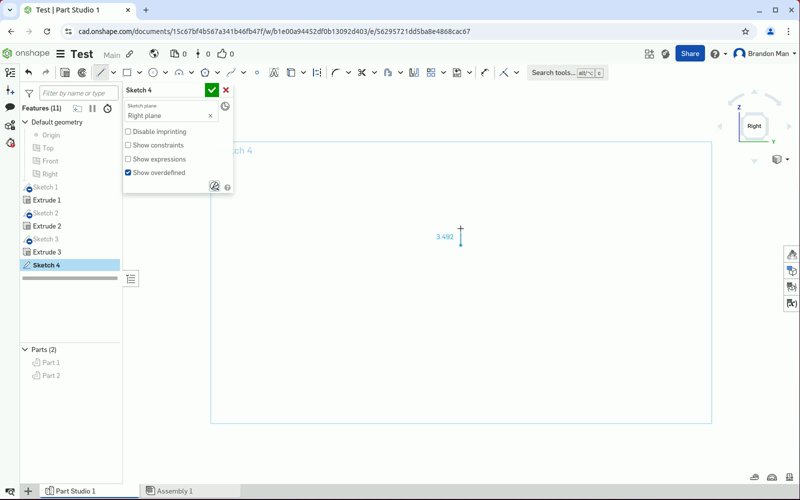
click(460, 228)
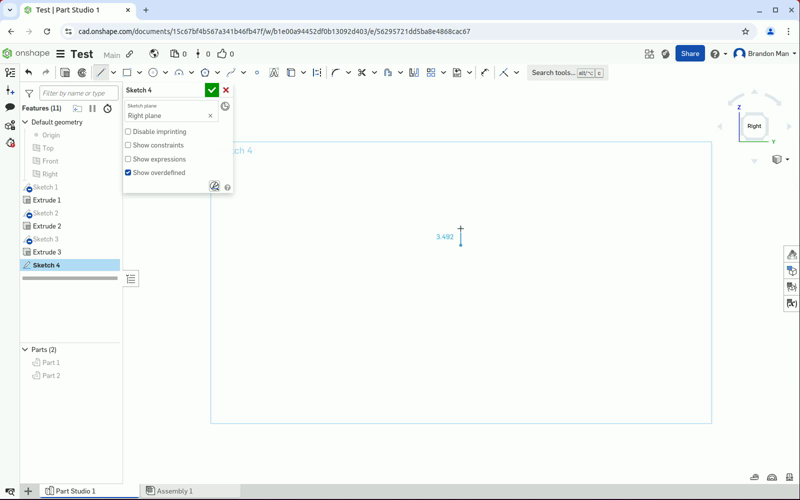
key_up(shift)
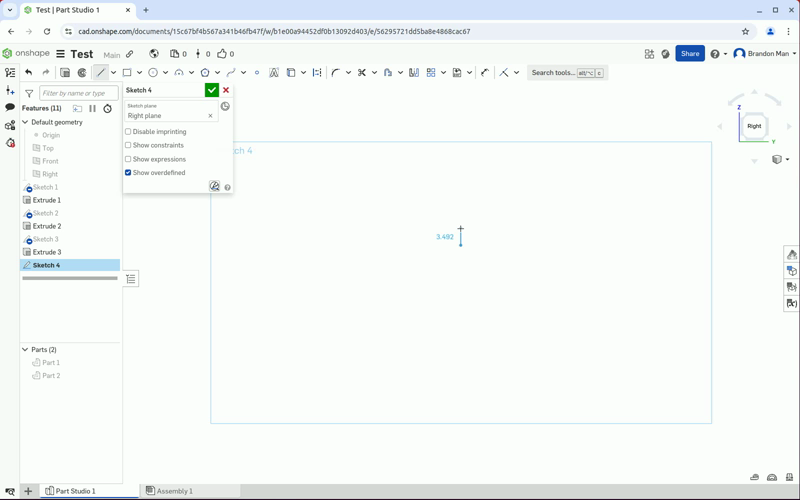
key(esc)
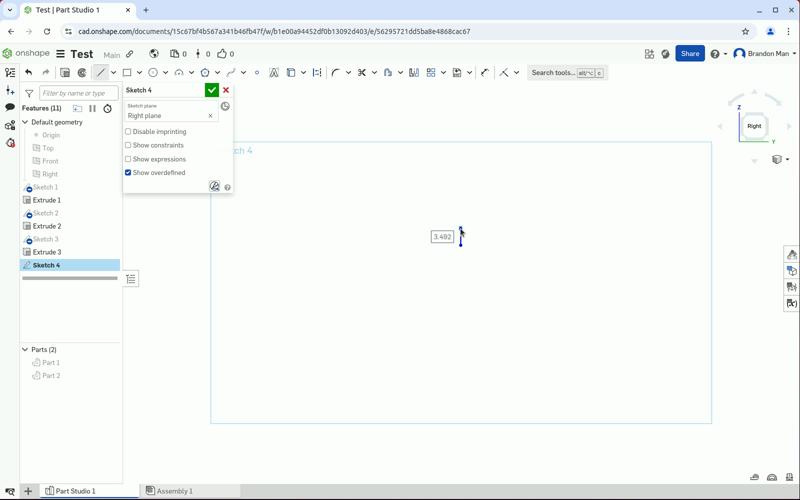
key(a)
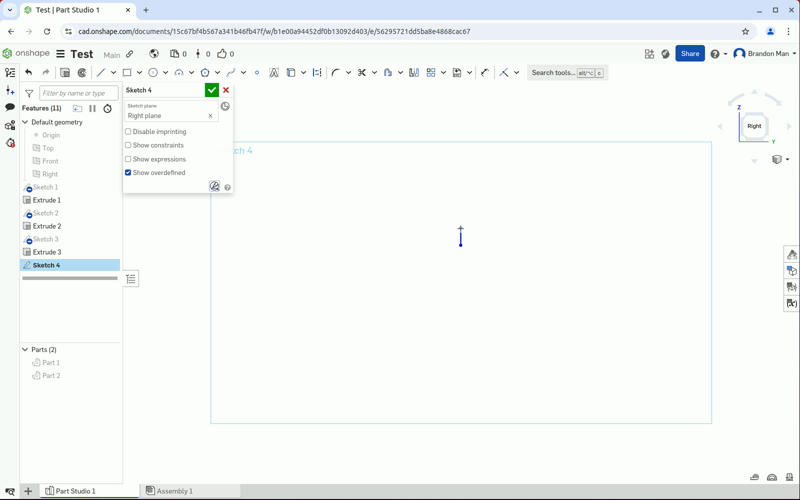
mouse_move(460, 228)
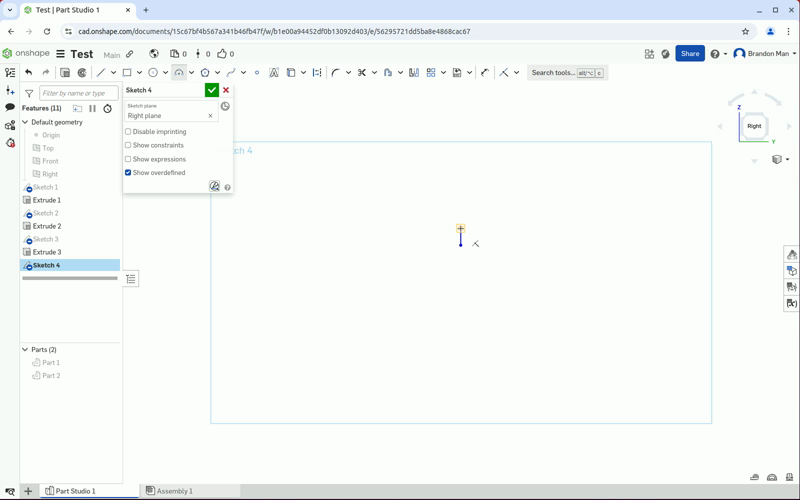
click(460, 228)
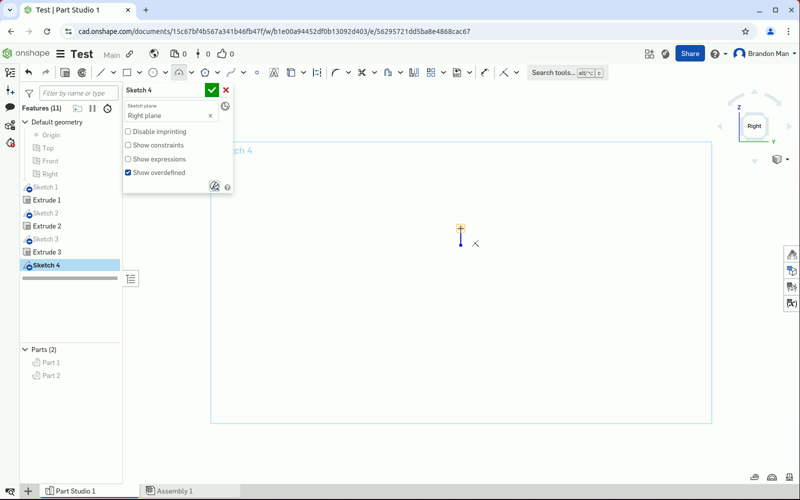
mouse_move(460, 245)
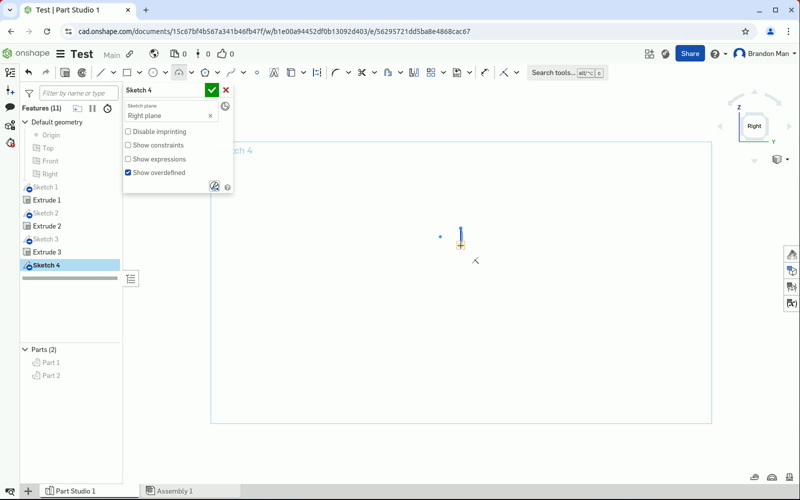
click(460, 245)
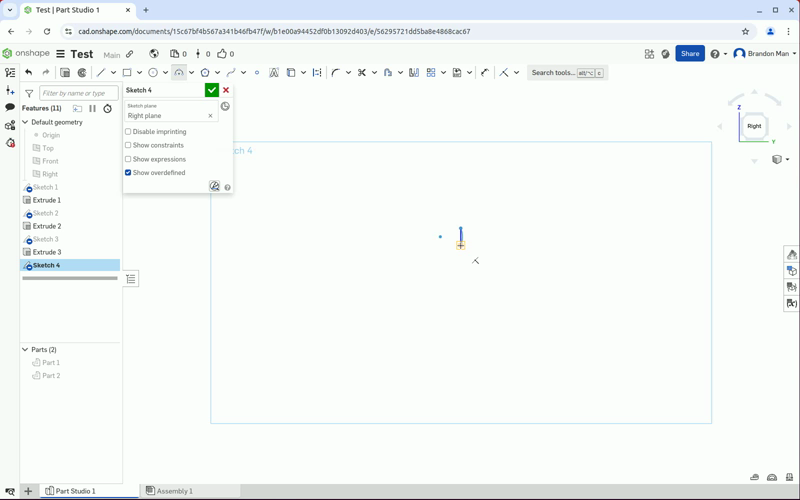
key_down(shift)
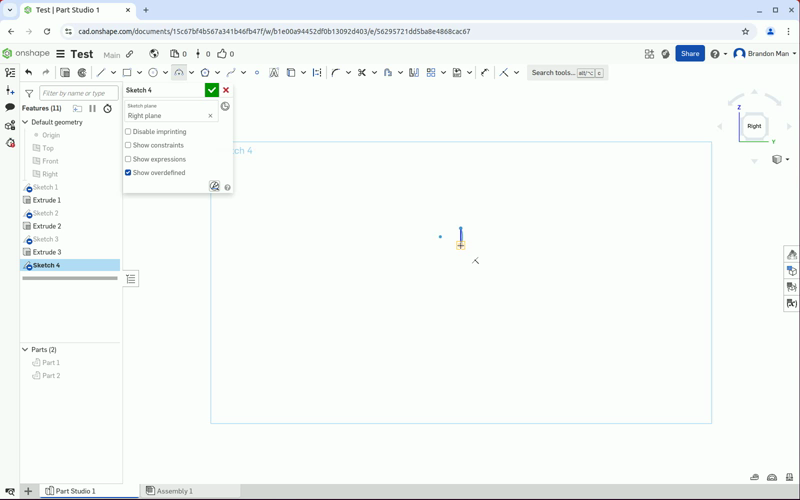
mouse_move(452, 236)
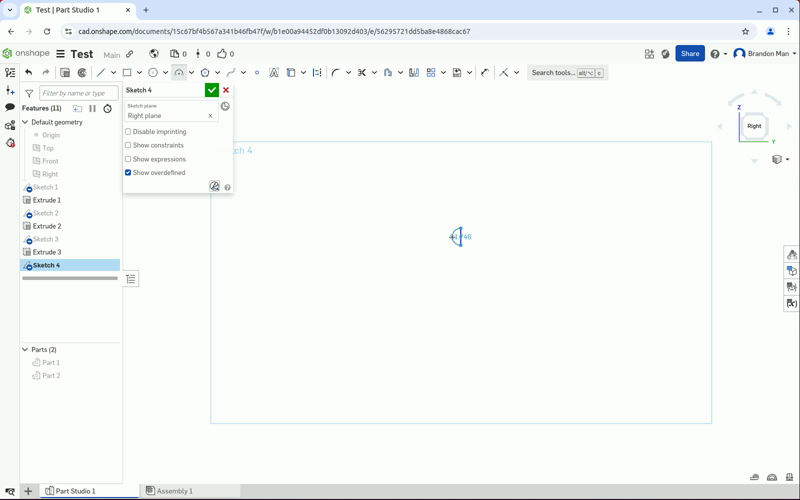
click(452, 236)
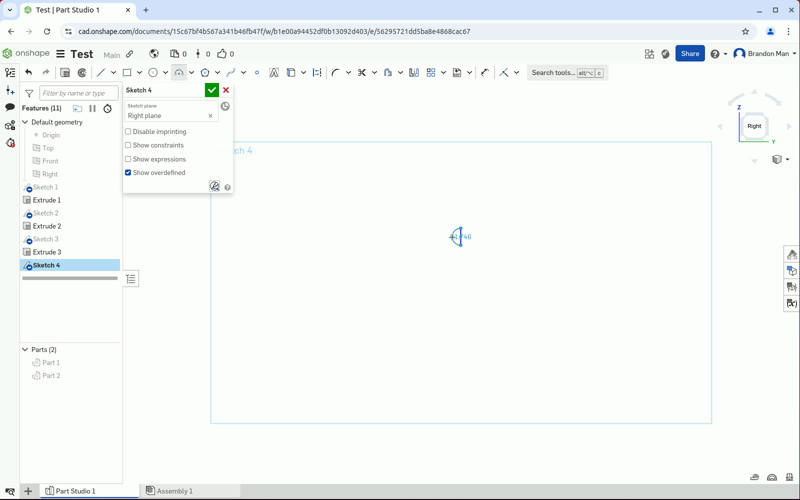
key_up(shift)
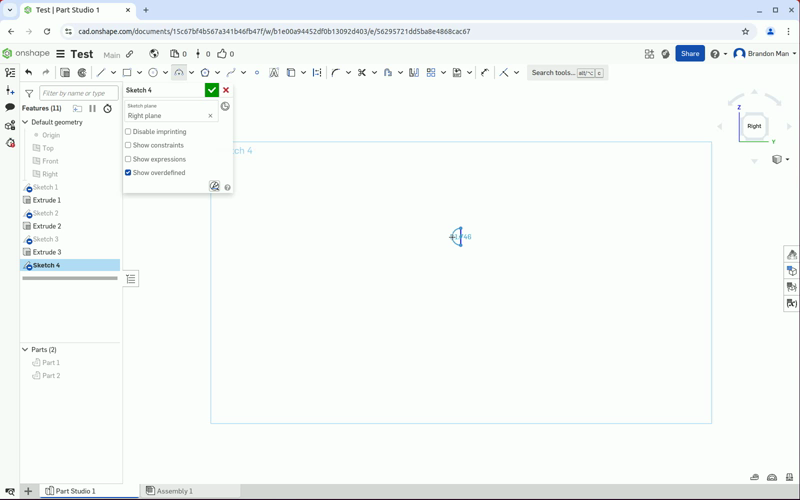
key(esc)
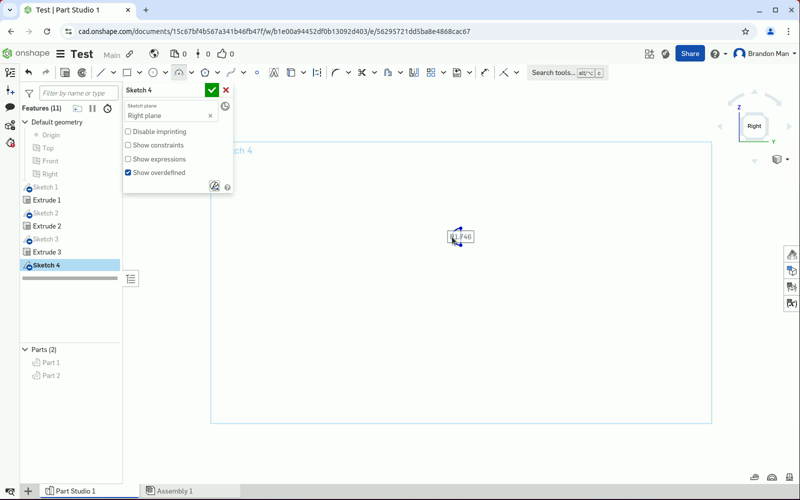
mouse_move(460, 231)
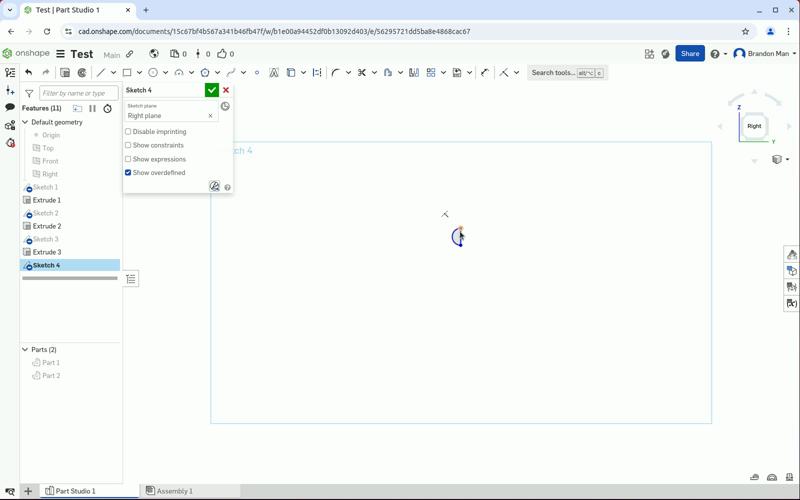
scroll(6)
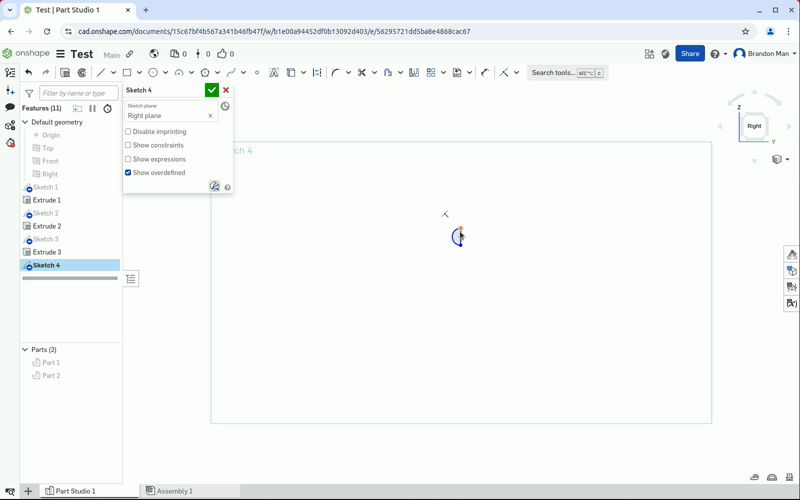
scroll(6)
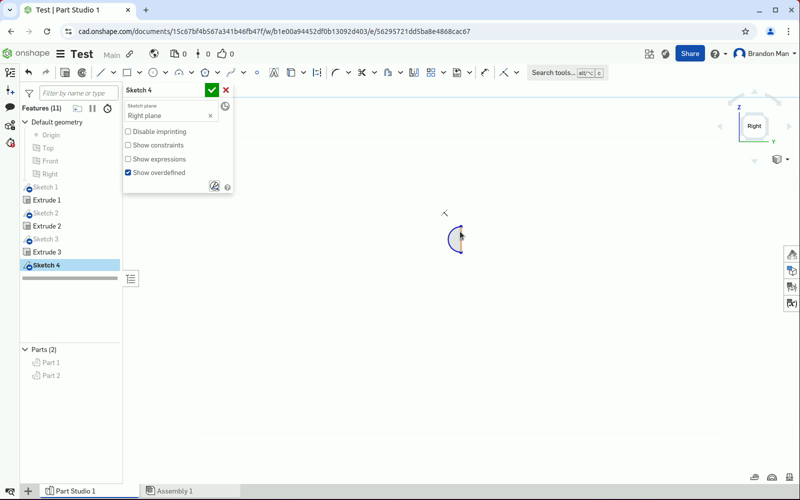
scroll(6)
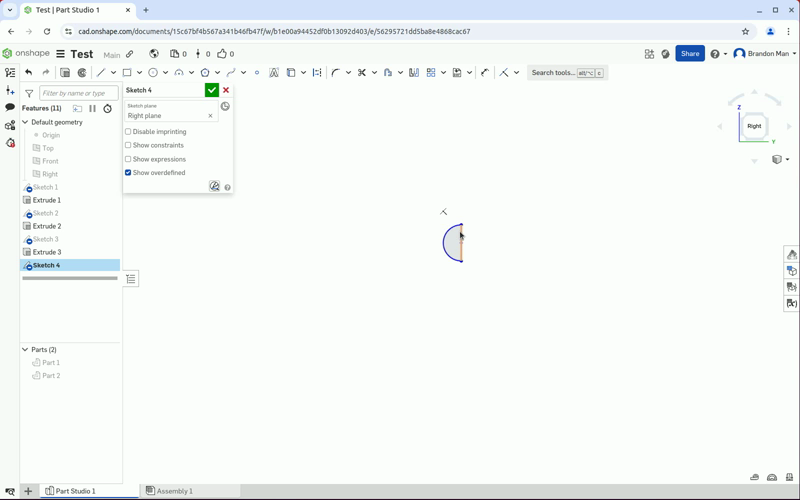
scroll(6)
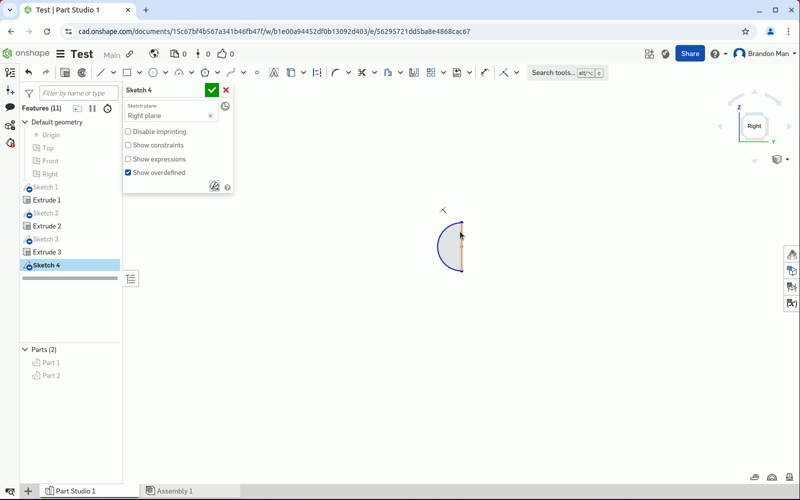
scroll(6)
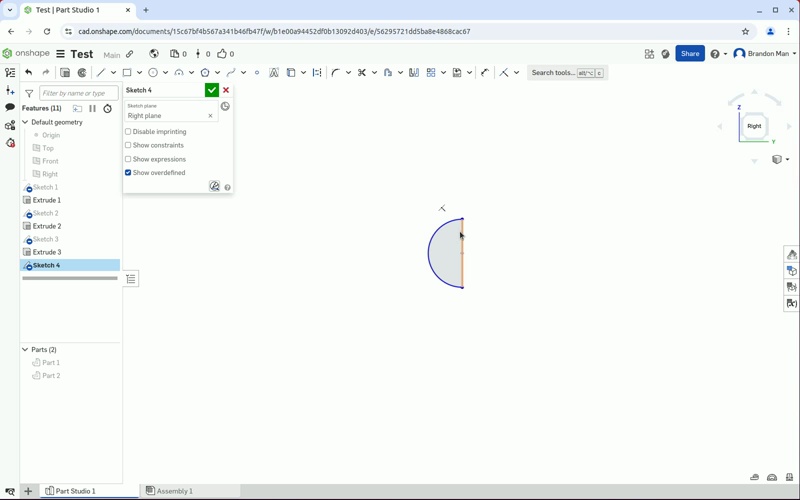
scroll(6)
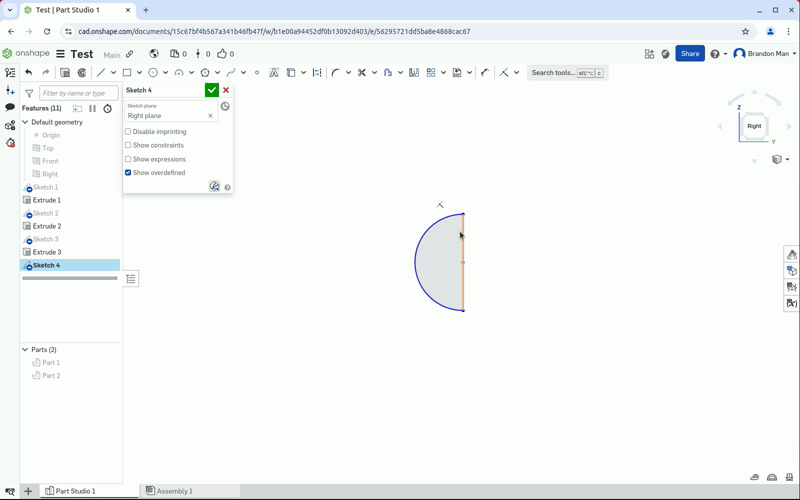
scroll(6)
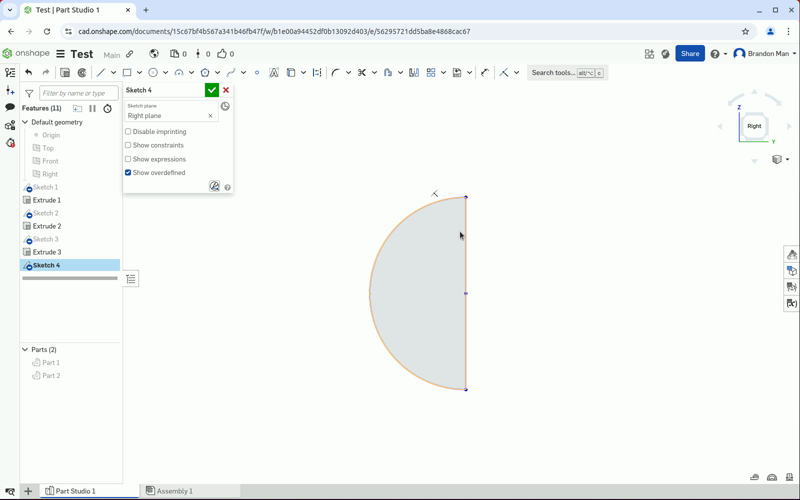
click(460, 231)
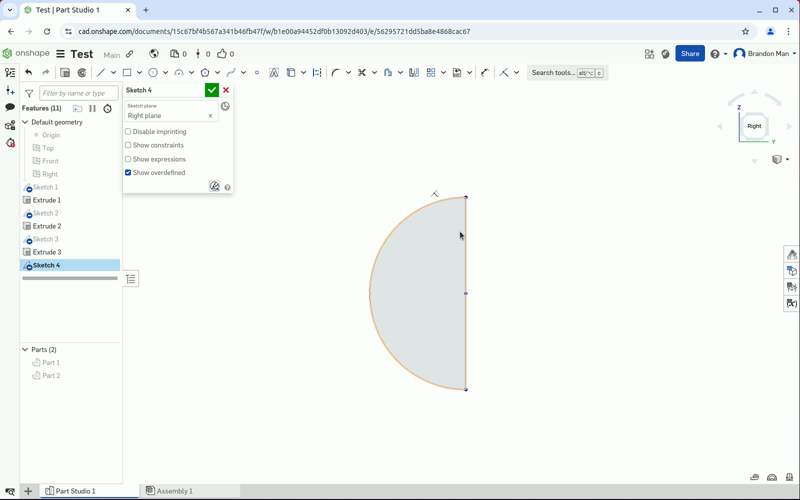
scroll(-6)
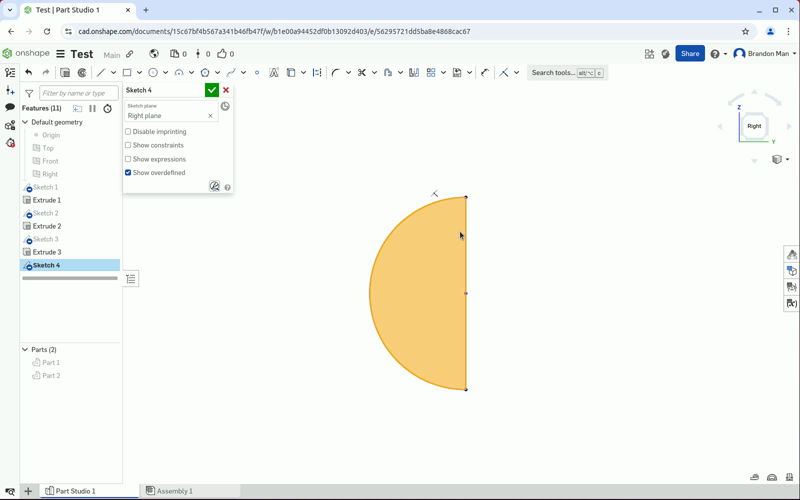
scroll(-6)
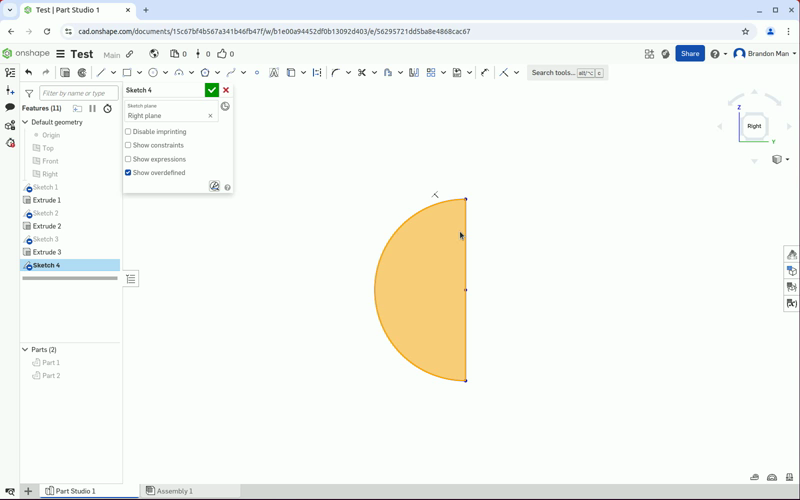
scroll(-6)
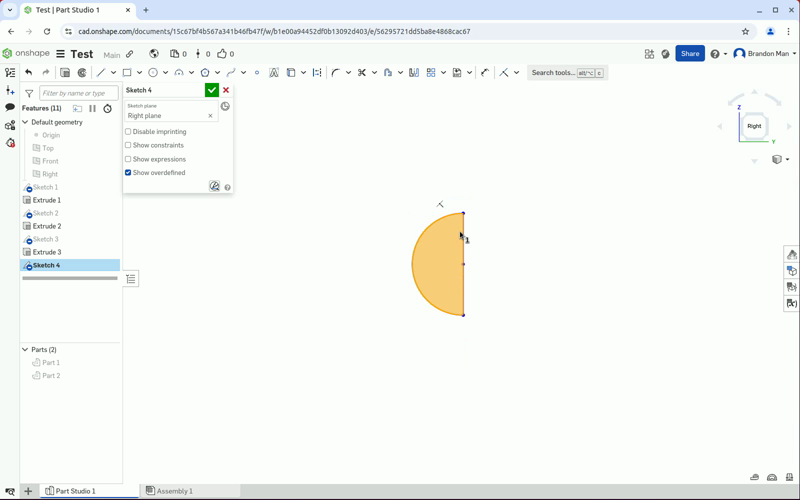
scroll(-6)
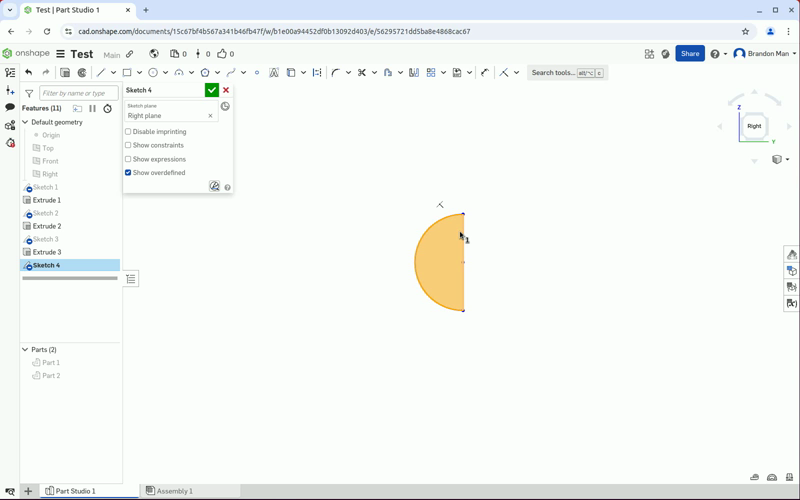
scroll(-6)
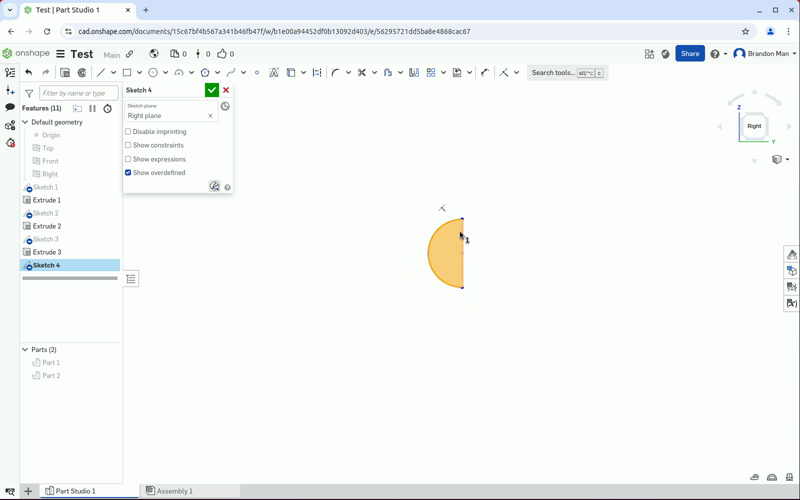
scroll(-6)
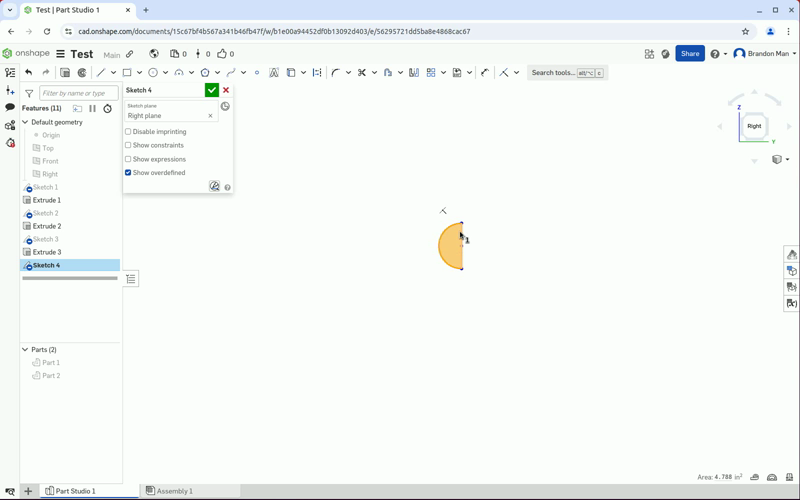
scroll(-6)
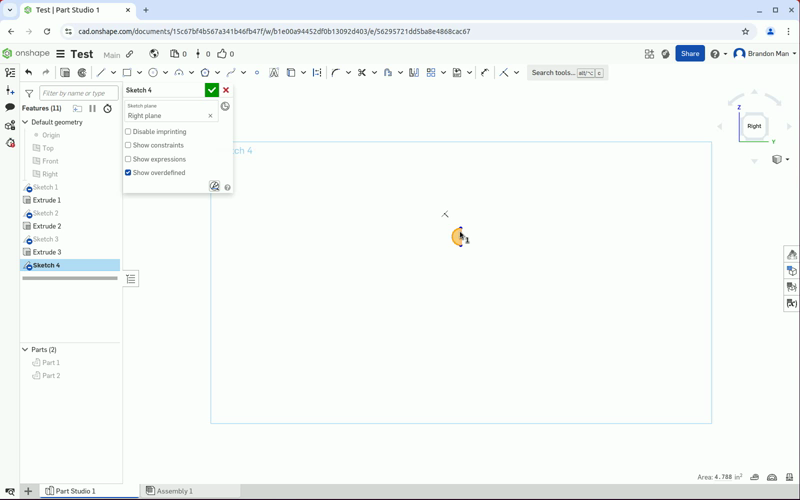
mouse_move(73, 352)
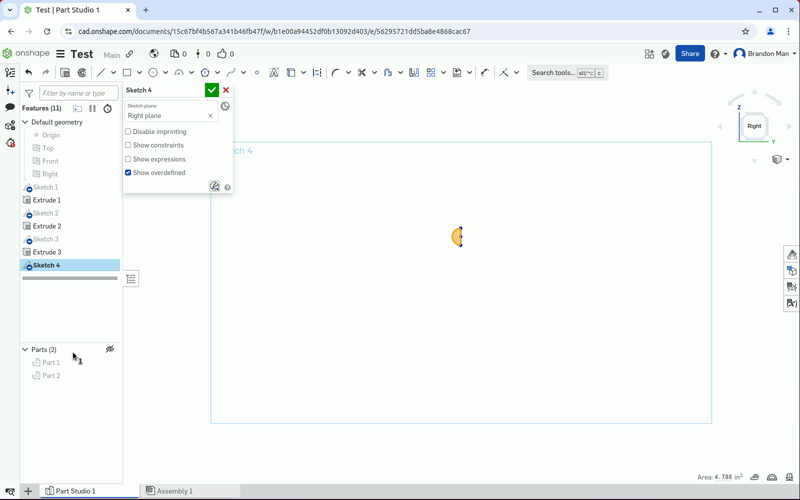
key(shift+y)
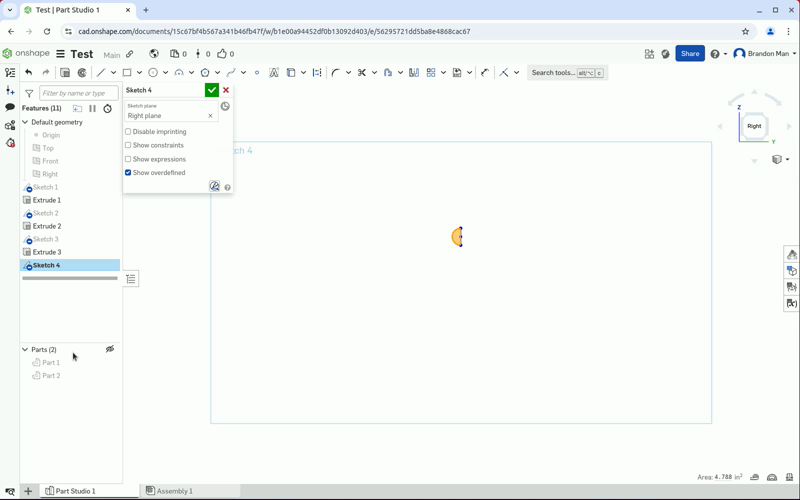
key(shift+e)
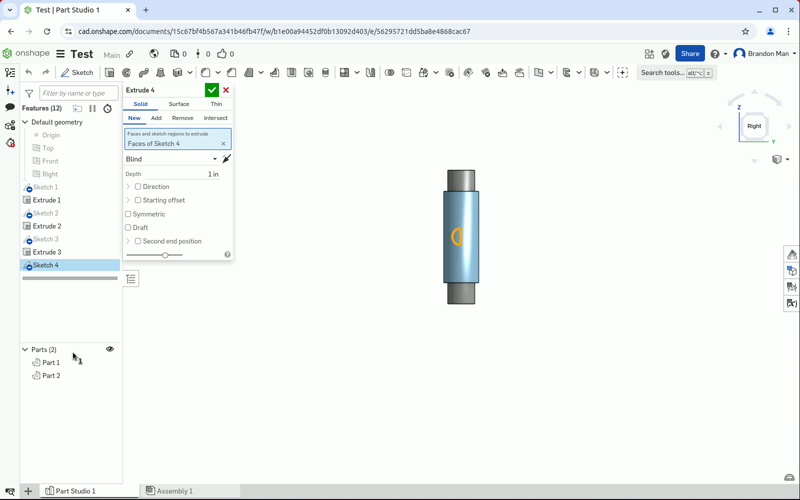
mouse_move(143, 106)
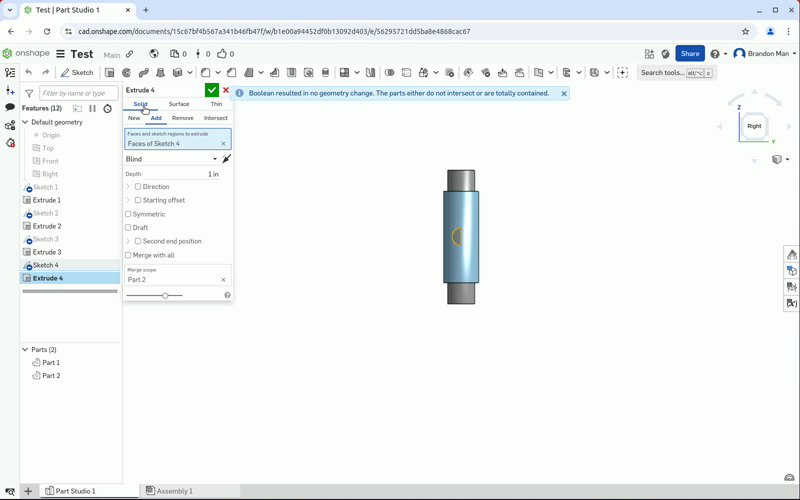
click(143, 106)
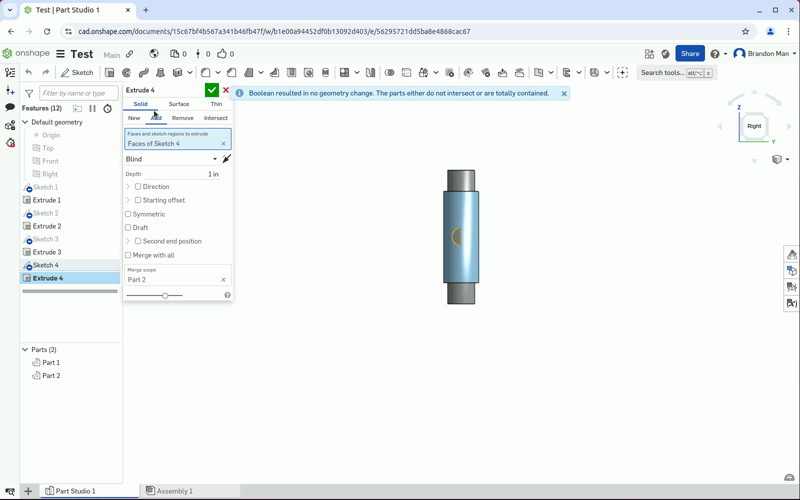
mouse_move(186, 120)
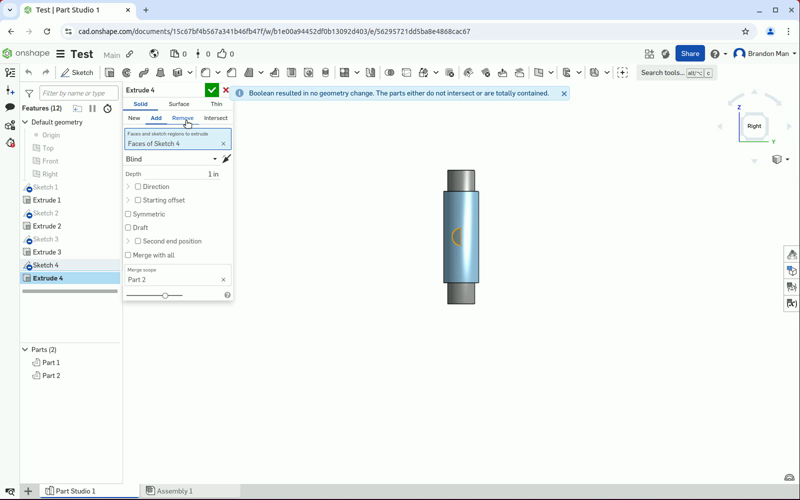
click(186, 120)
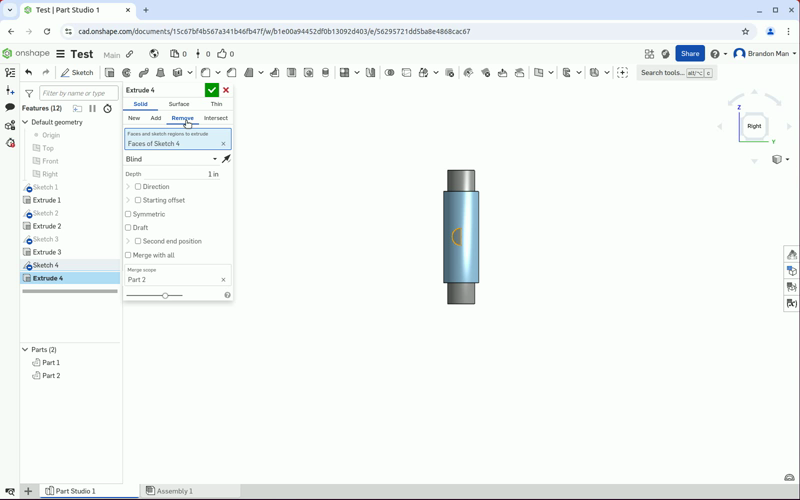
key(tab, 4)
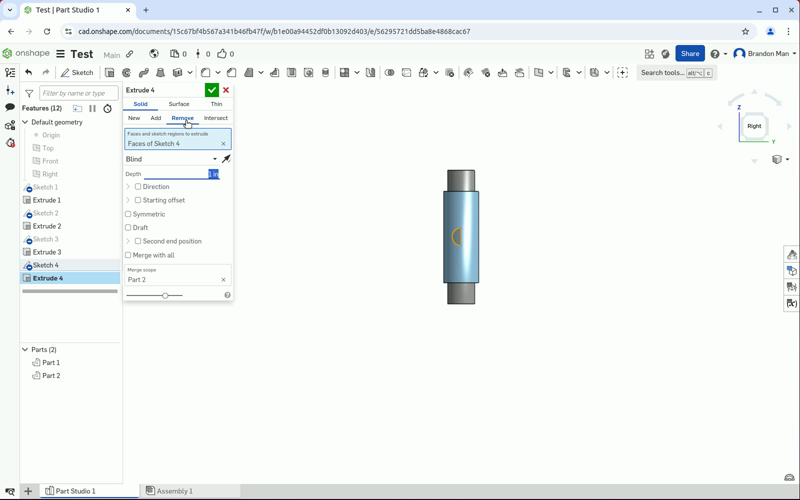
text(-21.423)
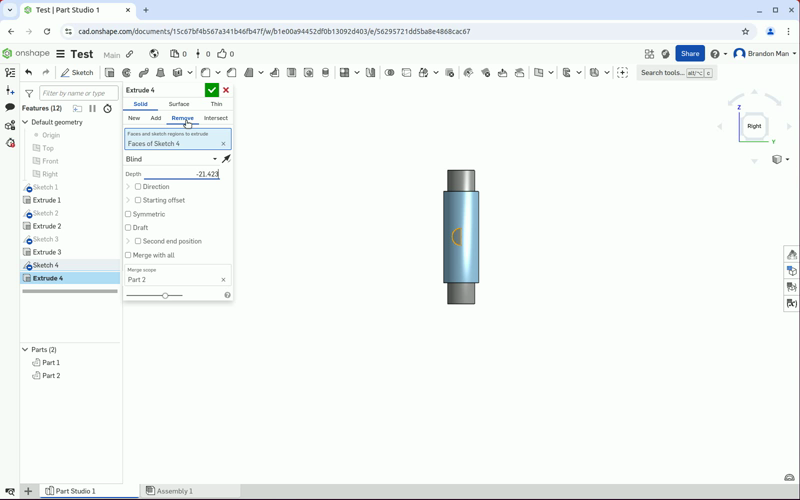
key(tab, 6)
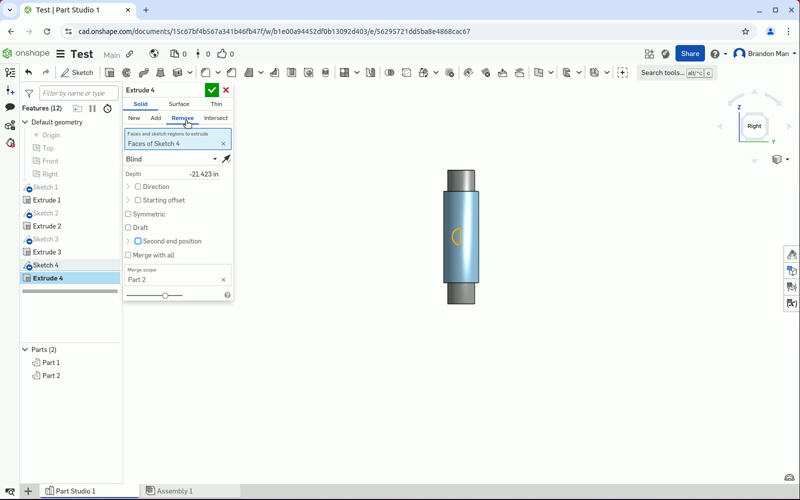
key(space)
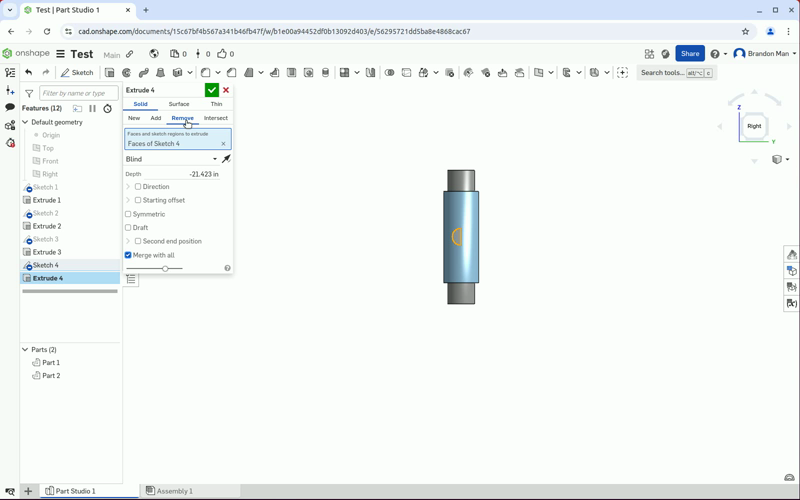
key(enter)
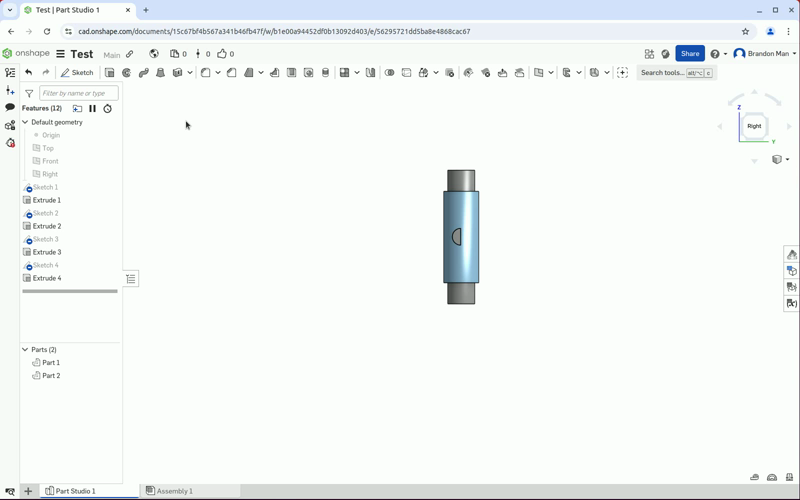
key(shift+h)
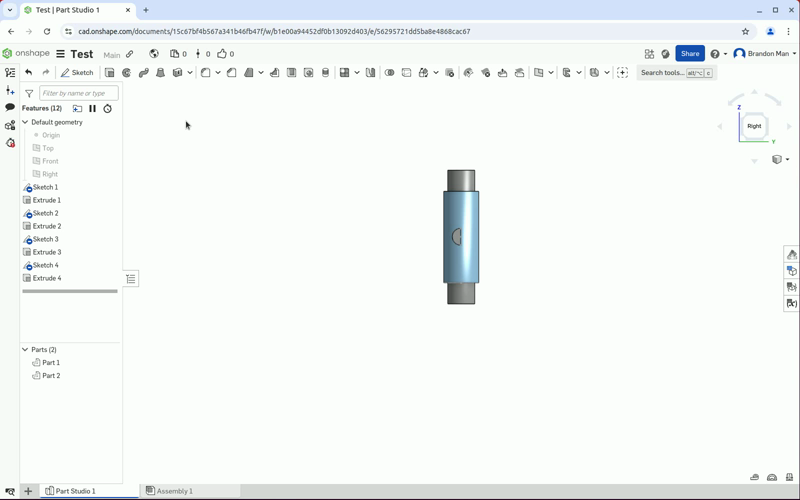
key(shift+h)
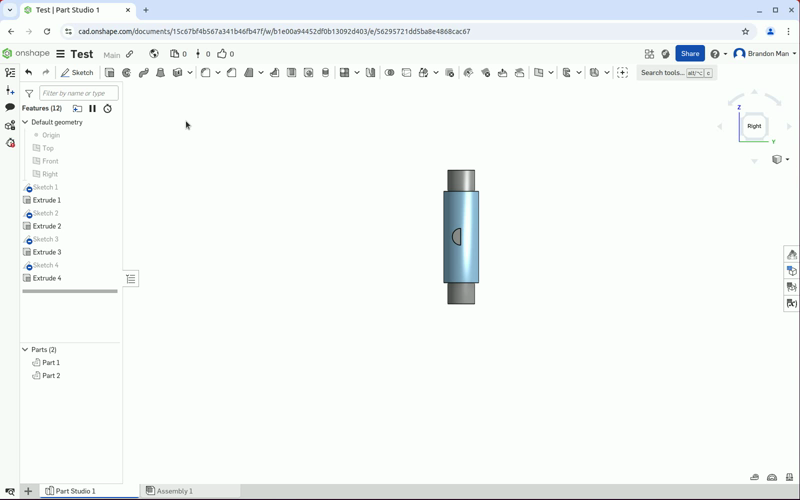
mouse_move(73, 189)
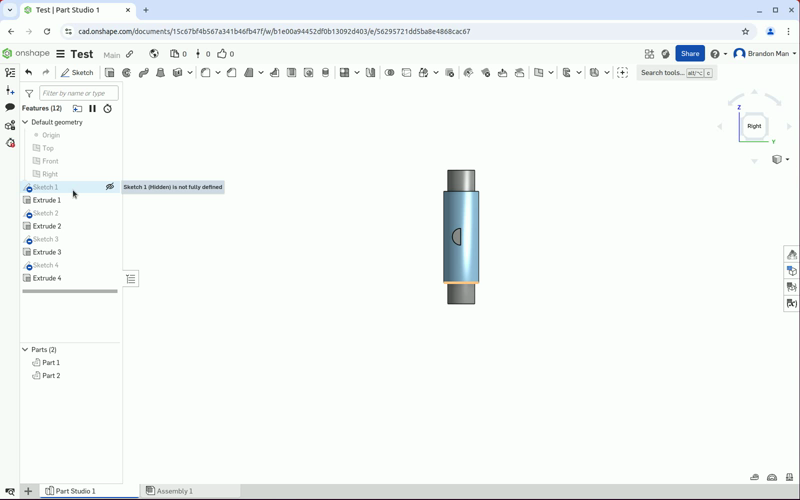
click(73, 189)
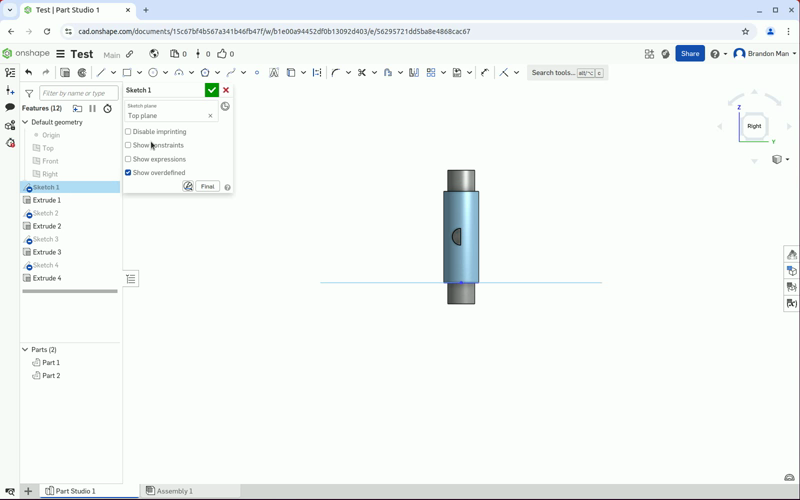
mouse_move(229, 92)
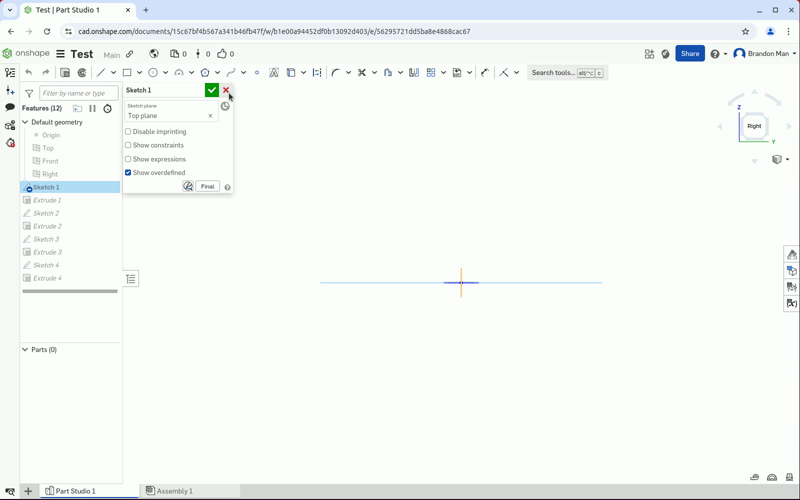
click(229, 92)
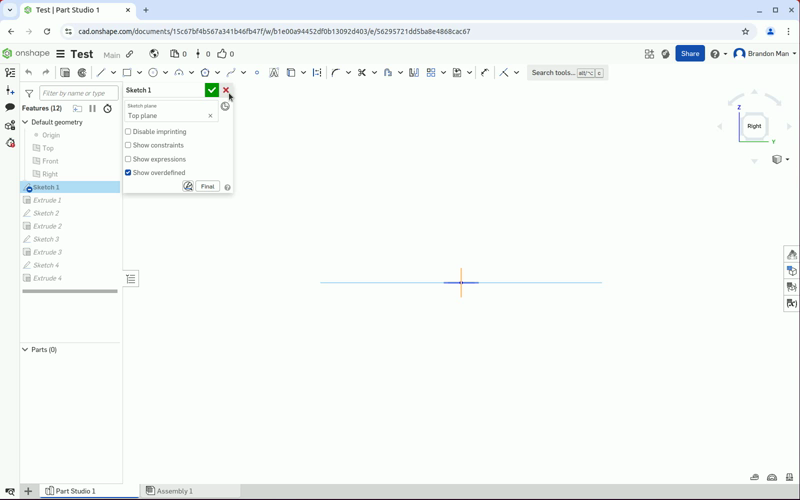
key(shift+s)
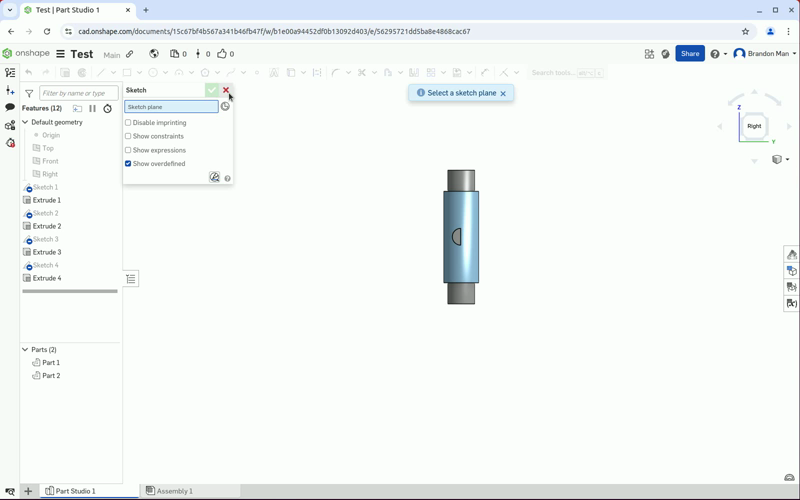
mouse_move(73, 176)
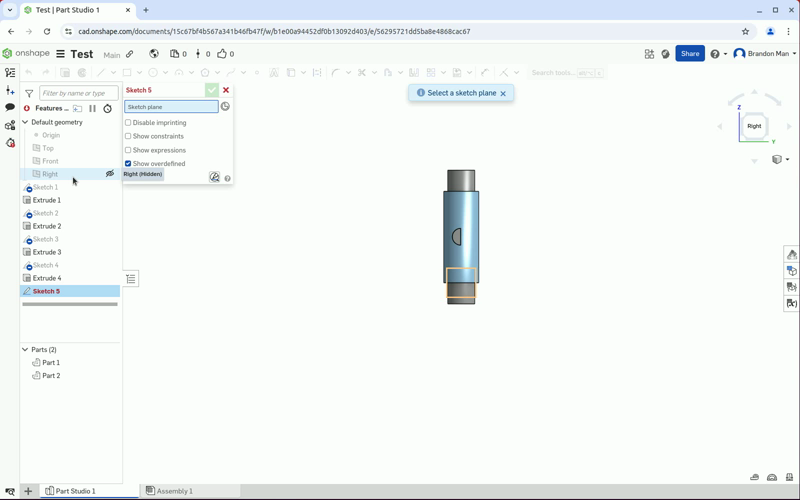
click(73, 176)
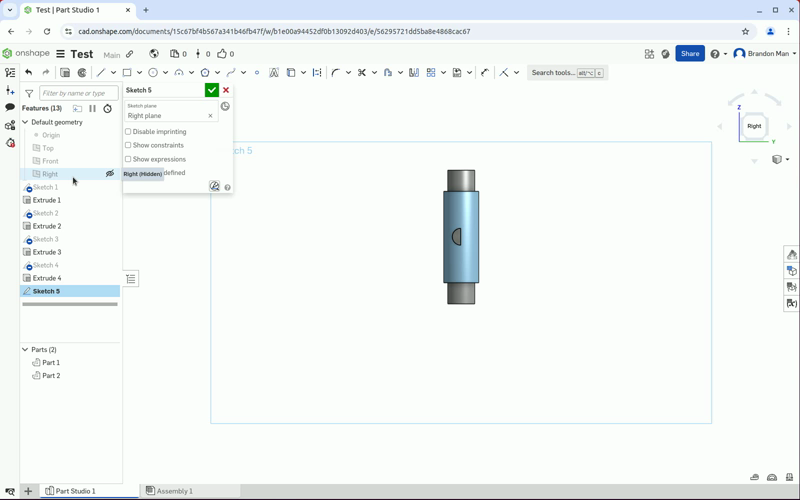
mouse_move(73, 352)
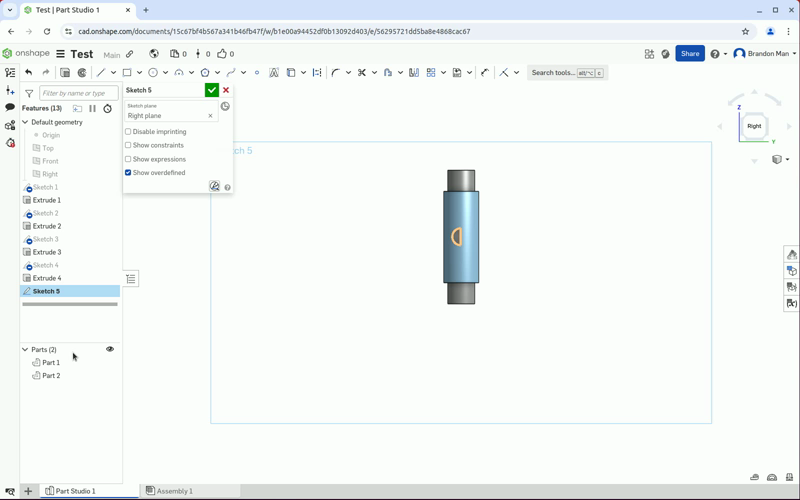
key(y)
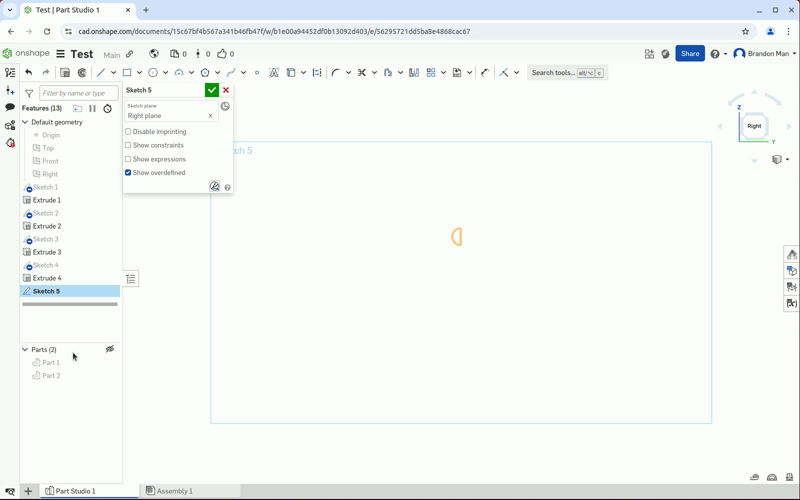
key(a)
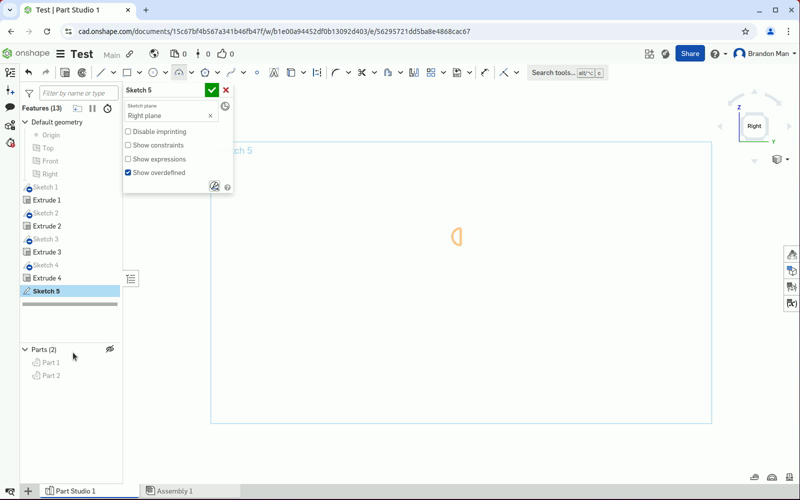
key_down(shift)
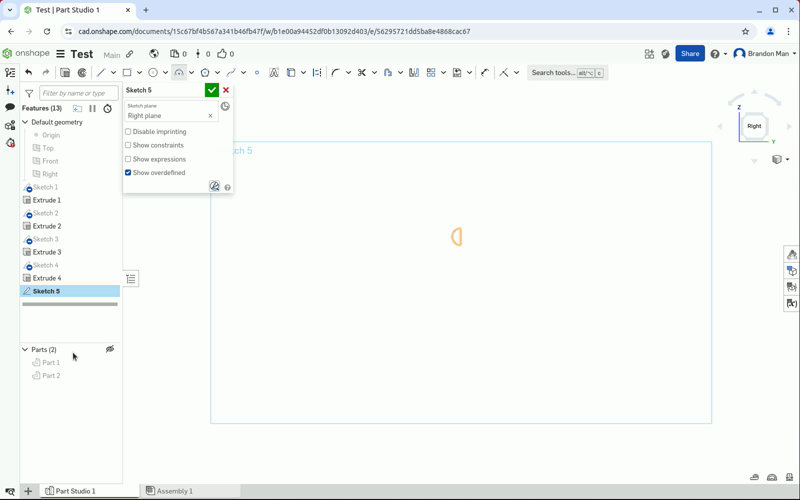
mouse_move(460, 245)
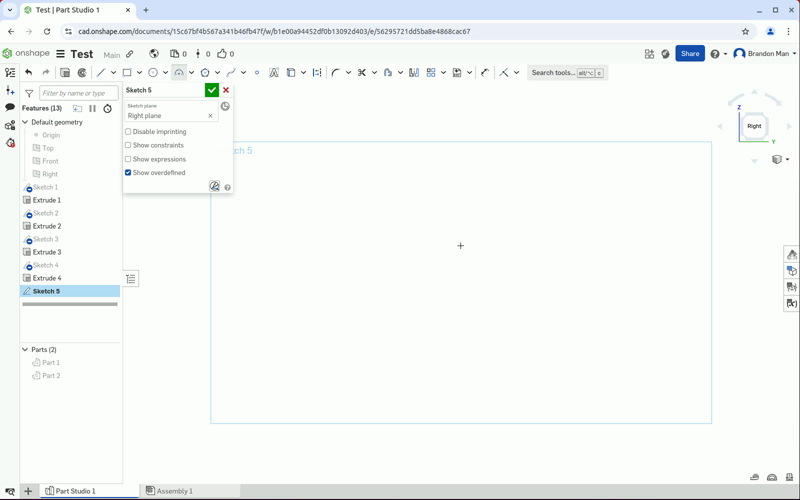
click(460, 245)
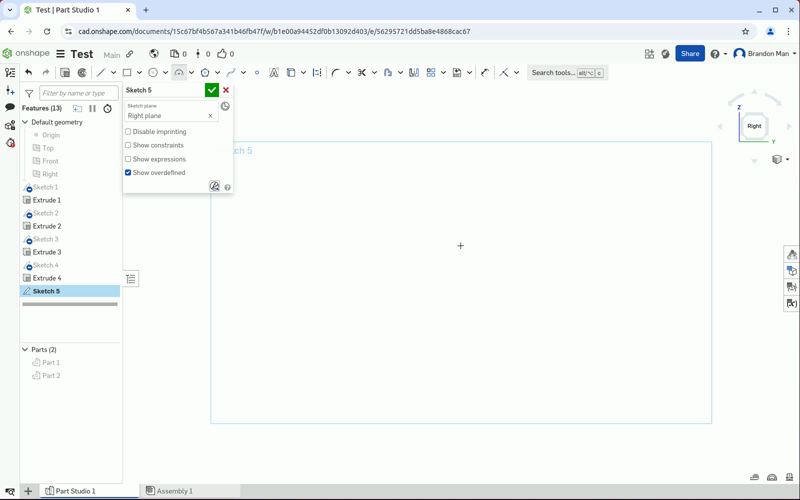
key_up(shift)
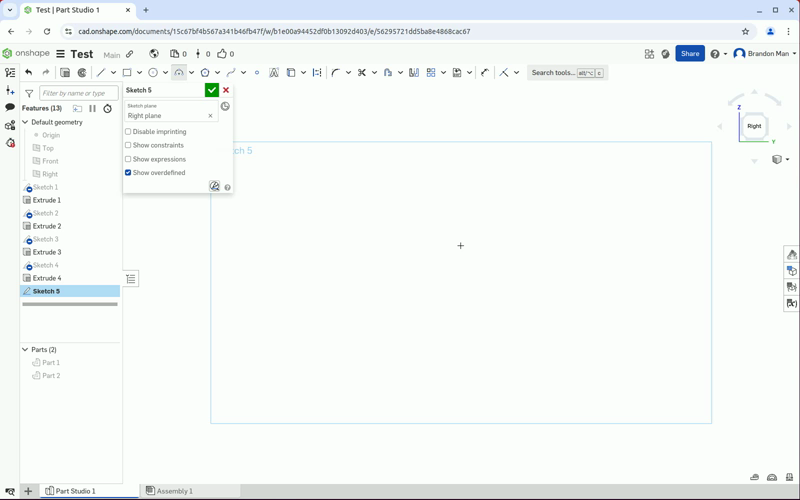
key_down(shift)
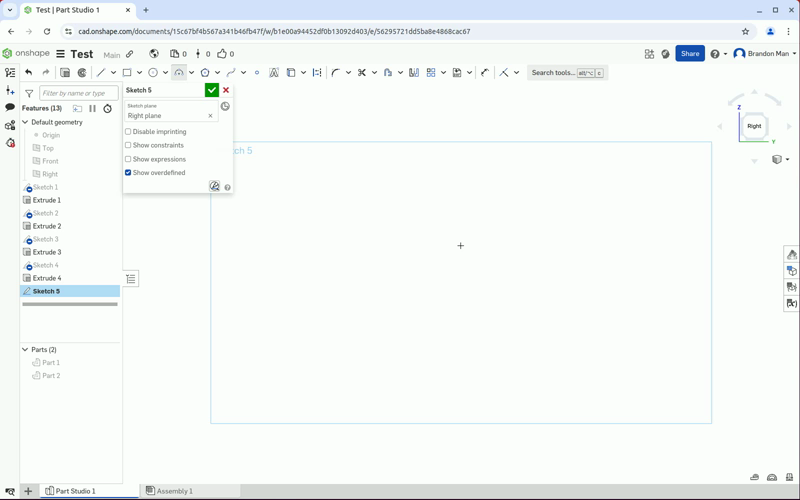
mouse_move(460, 228)
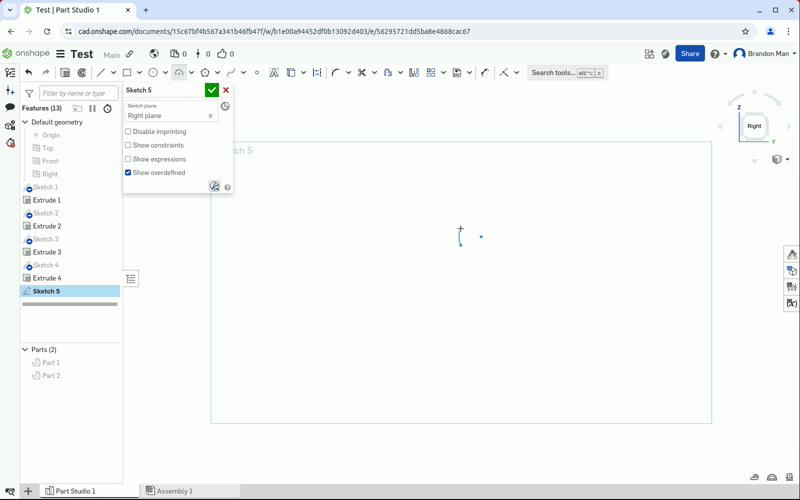
click(460, 228)
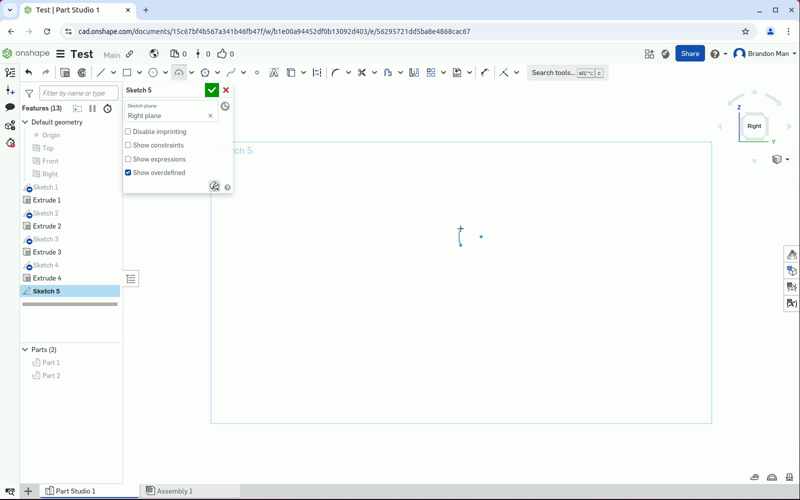
mouse_move(469, 236)
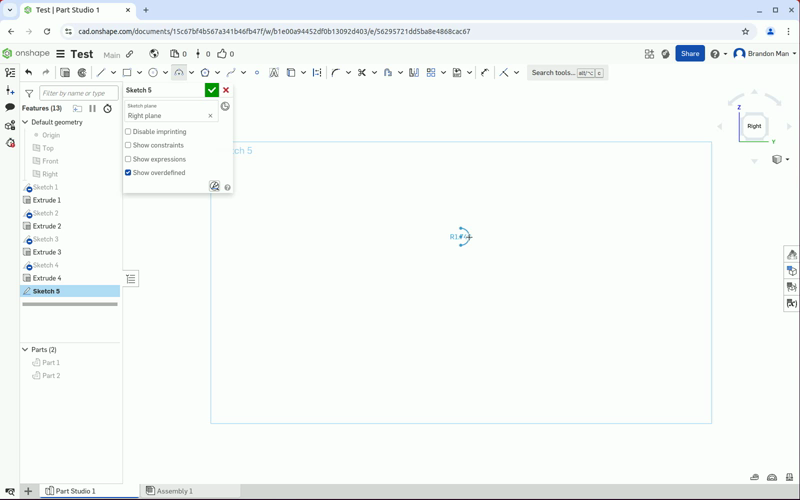
click(469, 236)
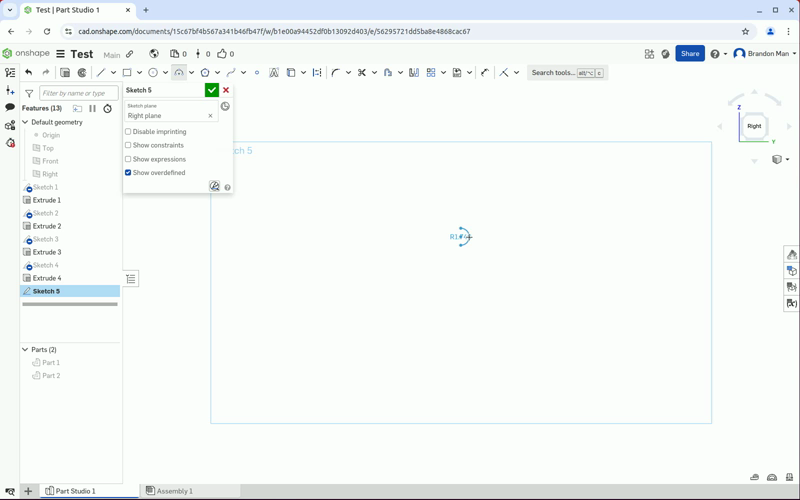
key_up(shift)
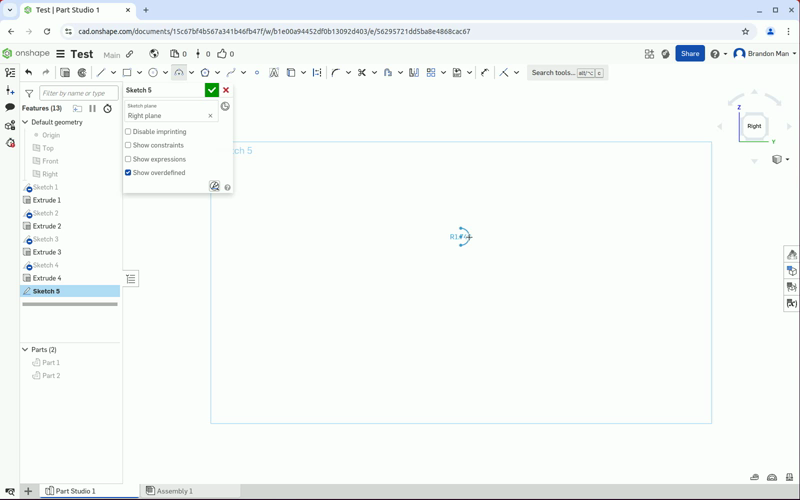
key(esc)
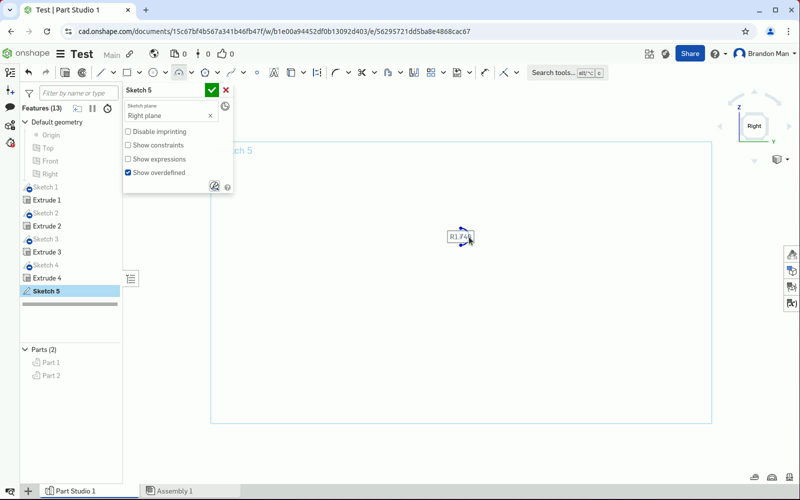
key(l)
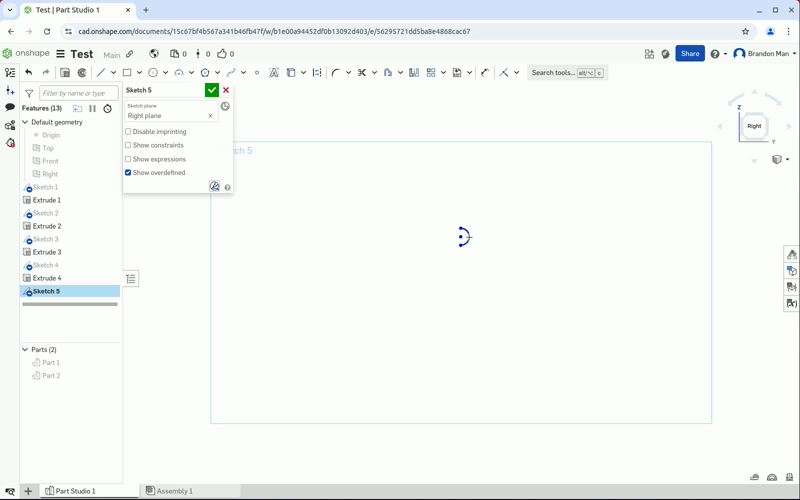
mouse_move(460, 228)
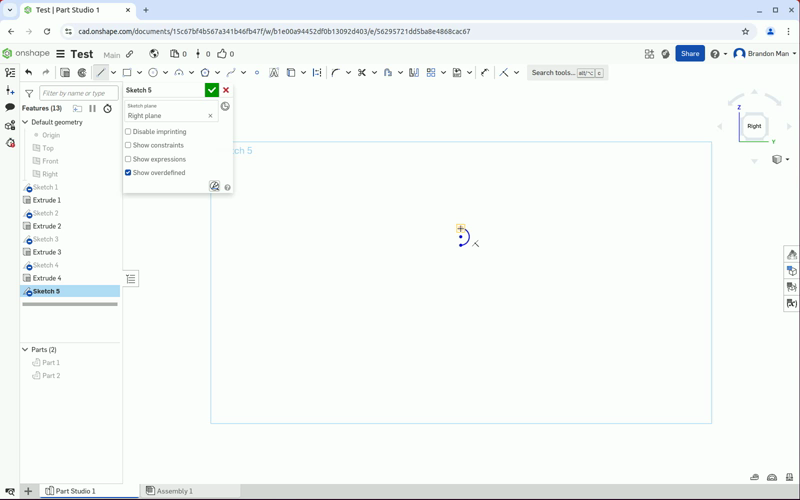
click(460, 228)
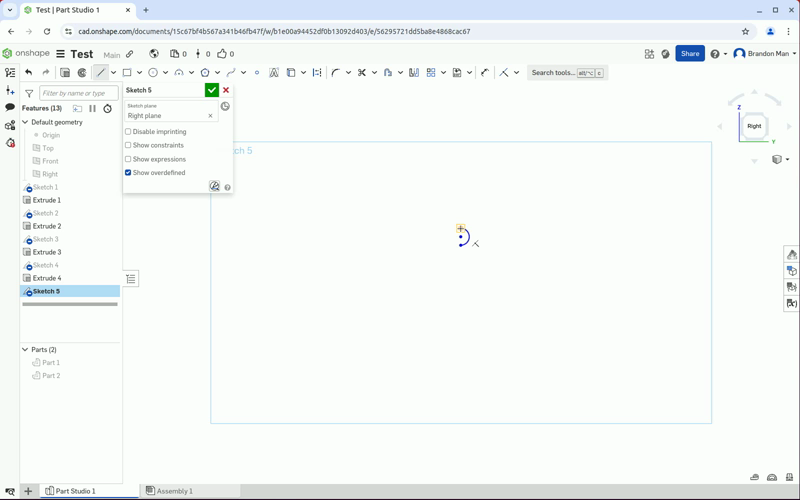
mouse_move(490, 228)
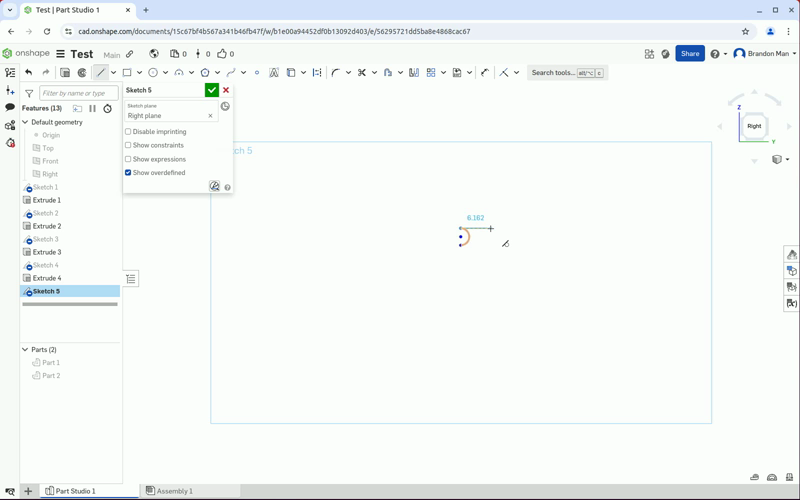
key_down(shift)
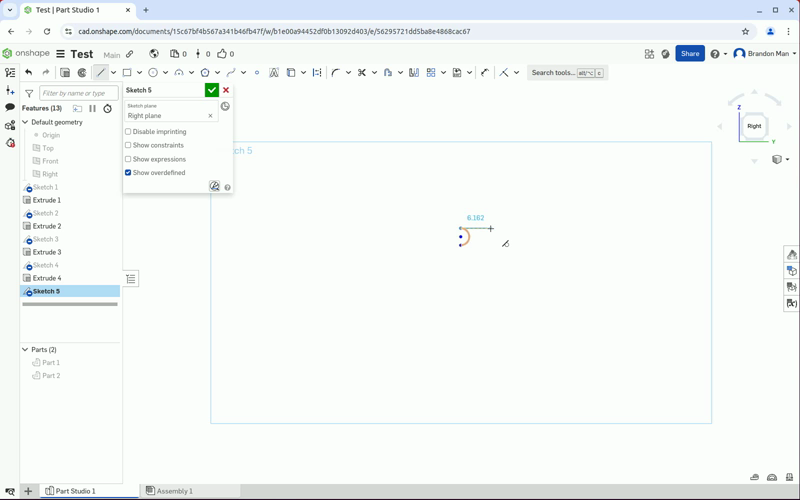
mouse_move(460, 245)
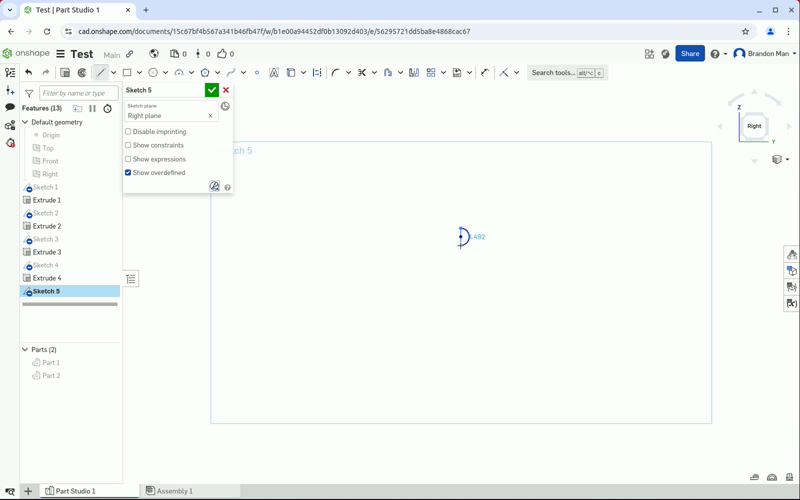
key_up(shift)
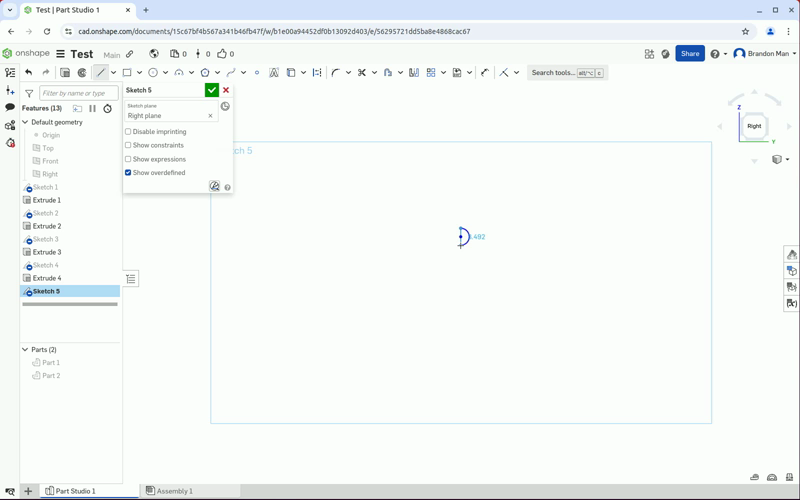
click(460, 245)
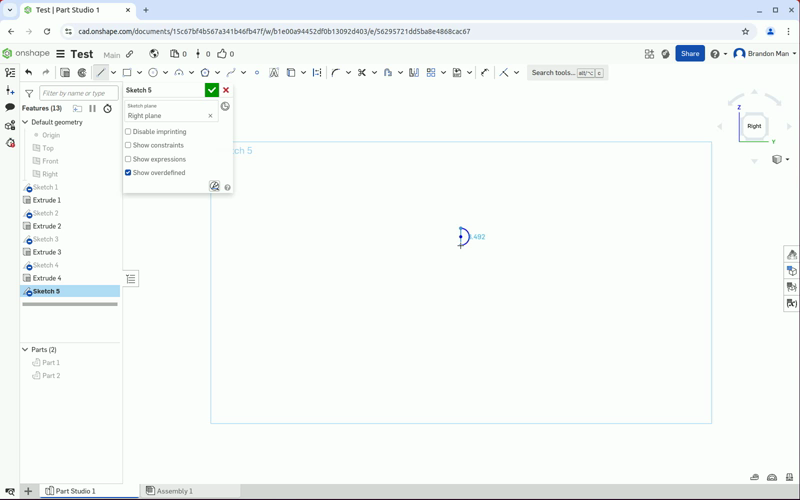
key(esc)
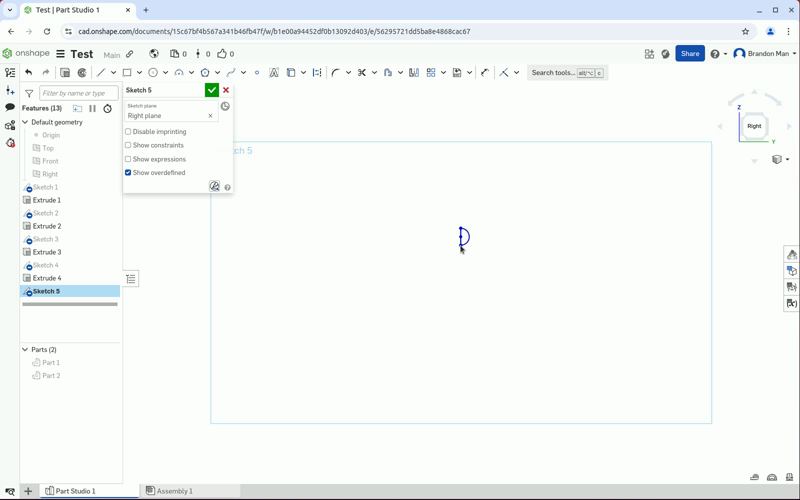
mouse_move(461, 240)
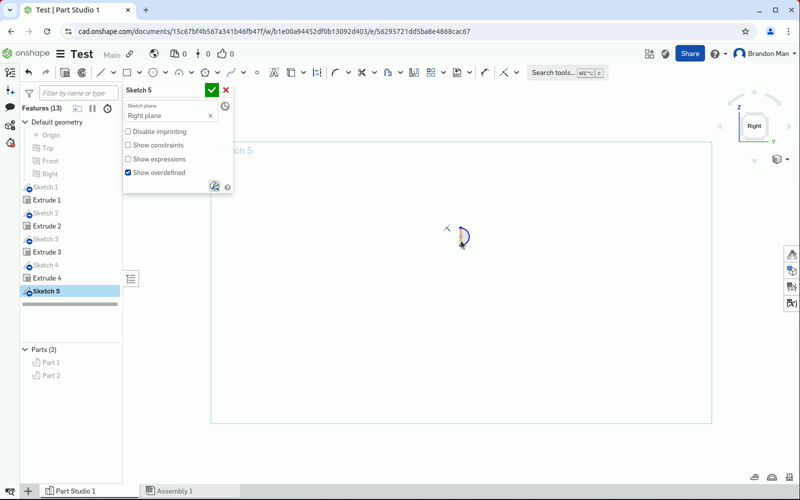
scroll(6)
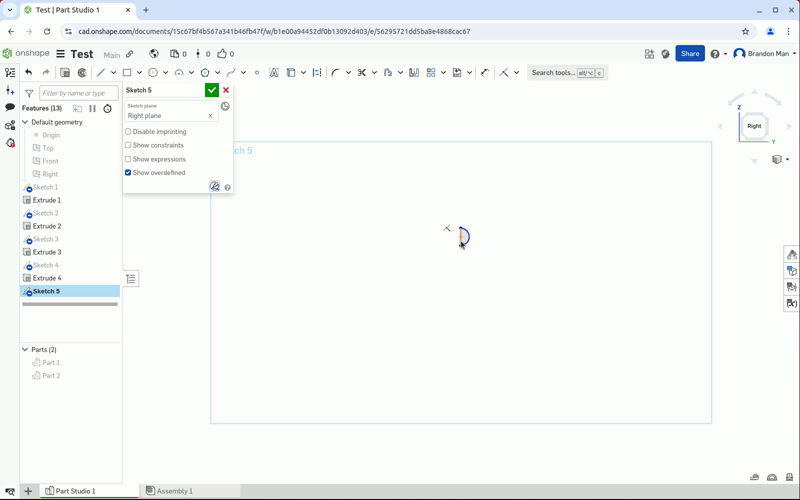
scroll(6)
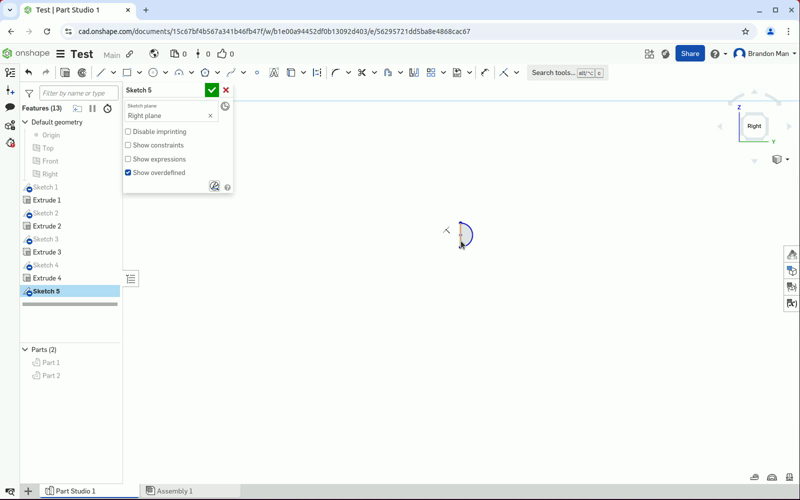
scroll(6)
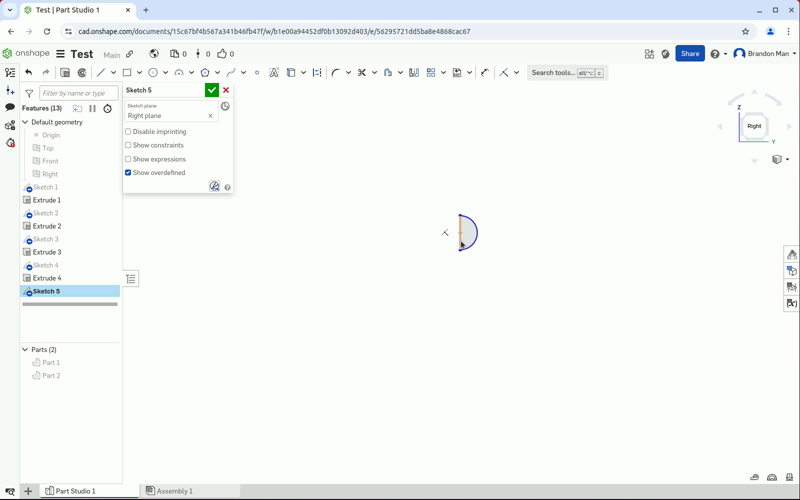
scroll(6)
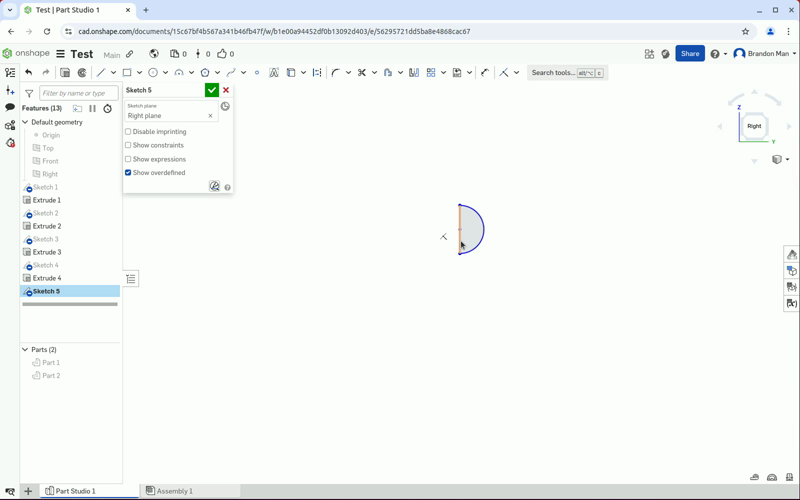
scroll(6)
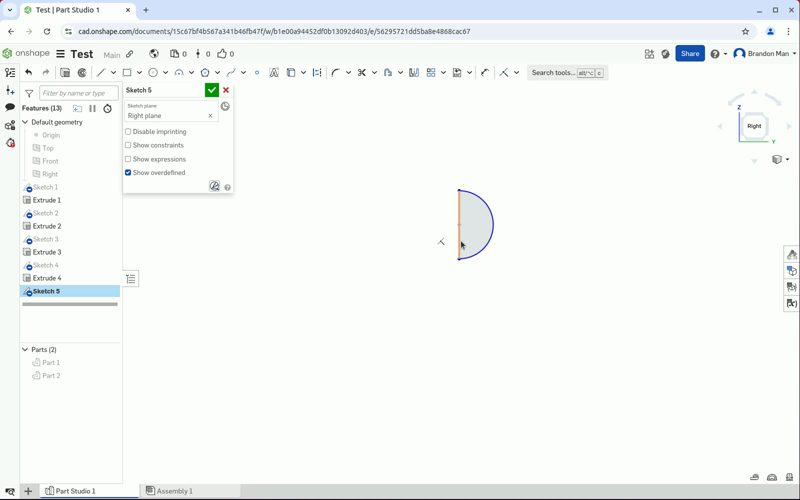
scroll(6)
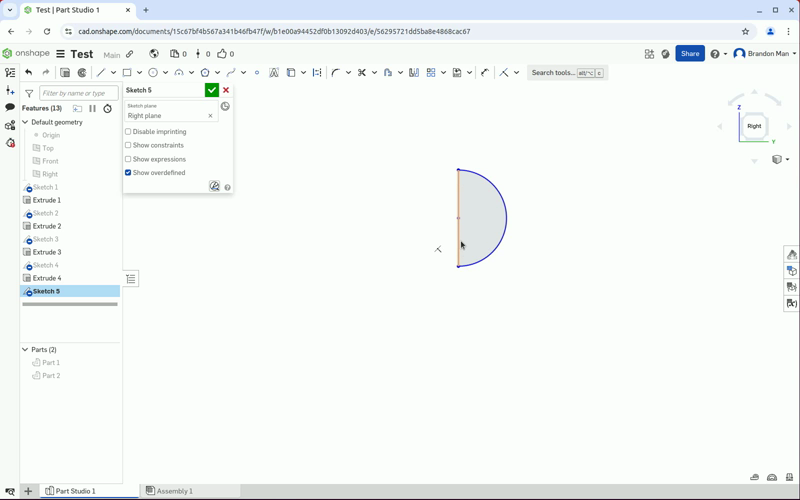
scroll(6)
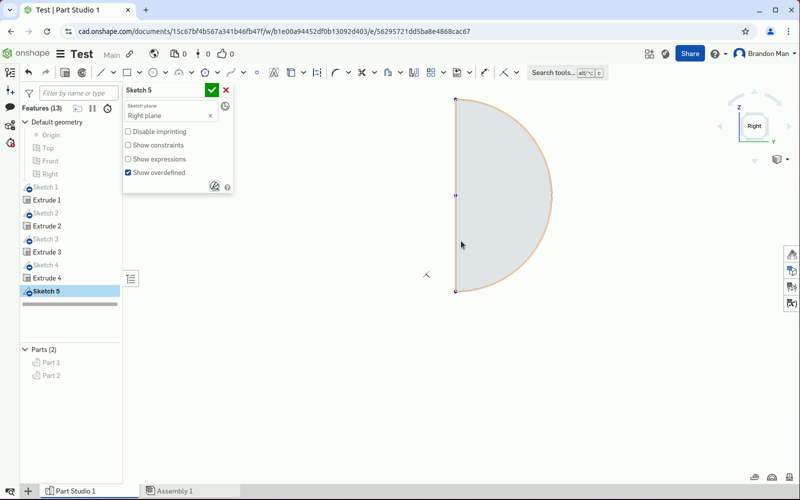
click(461, 240)
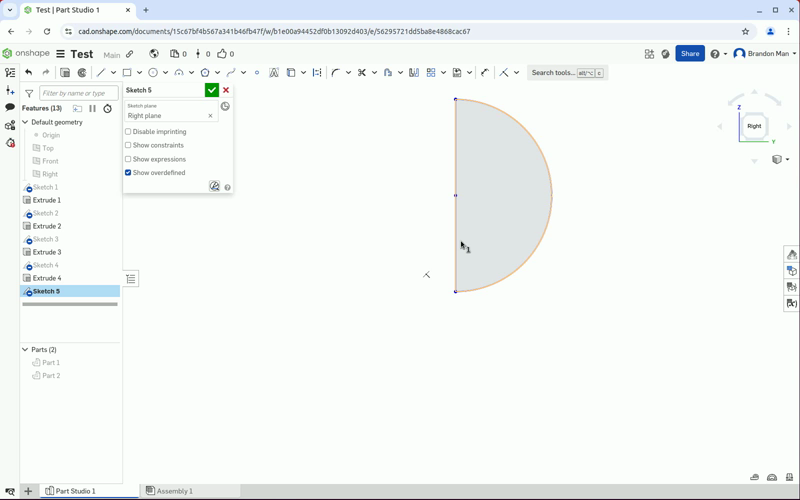
scroll(-6)
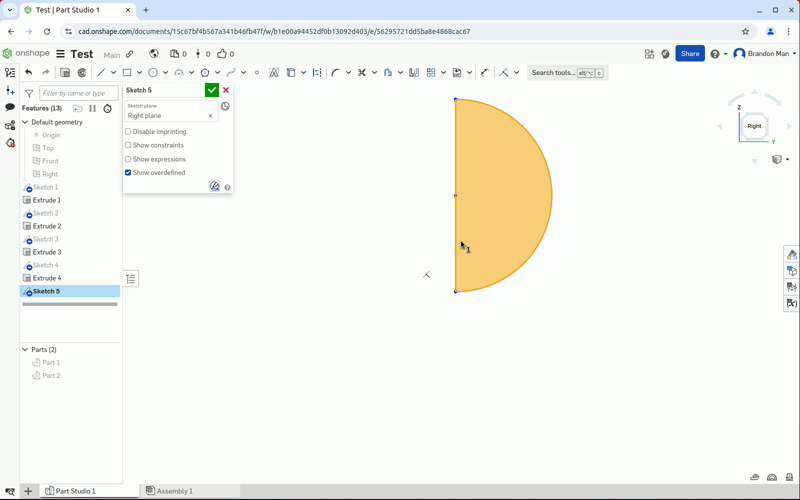
scroll(-6)
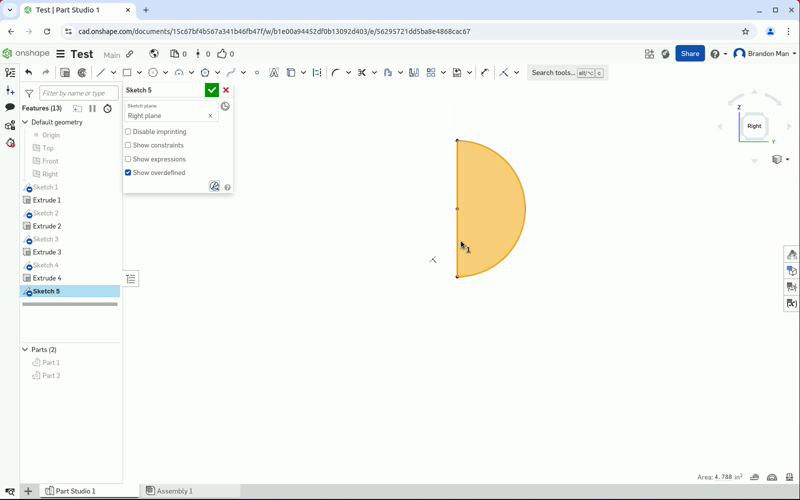
scroll(-6)
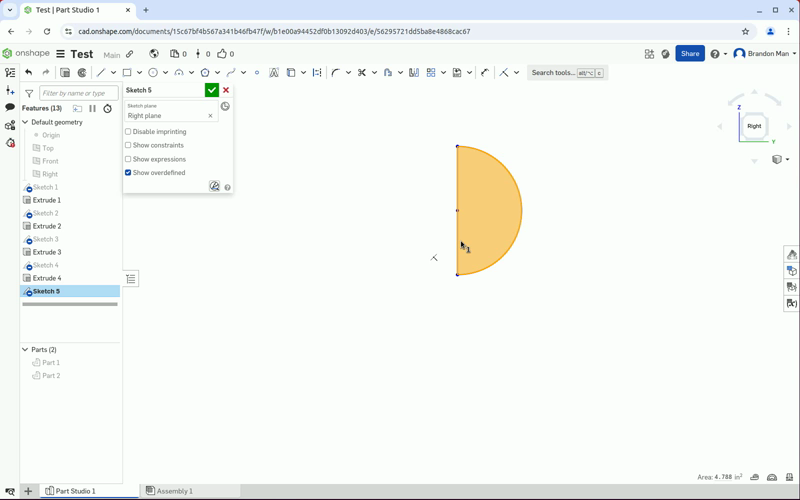
scroll(-6)
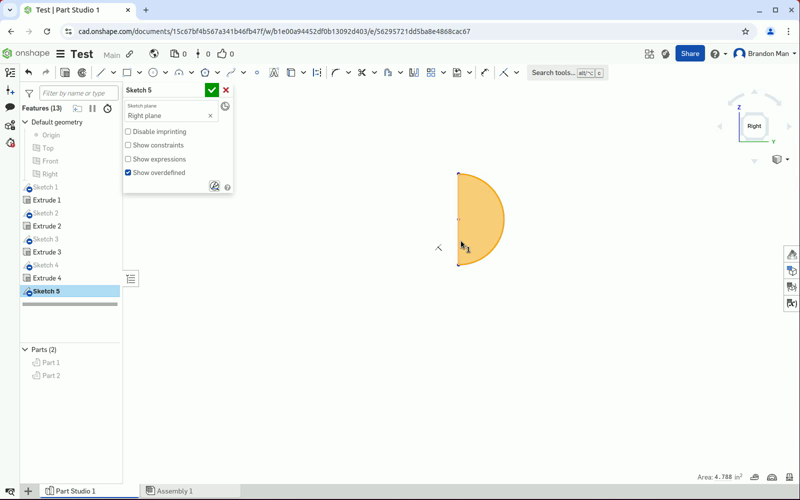
scroll(-6)
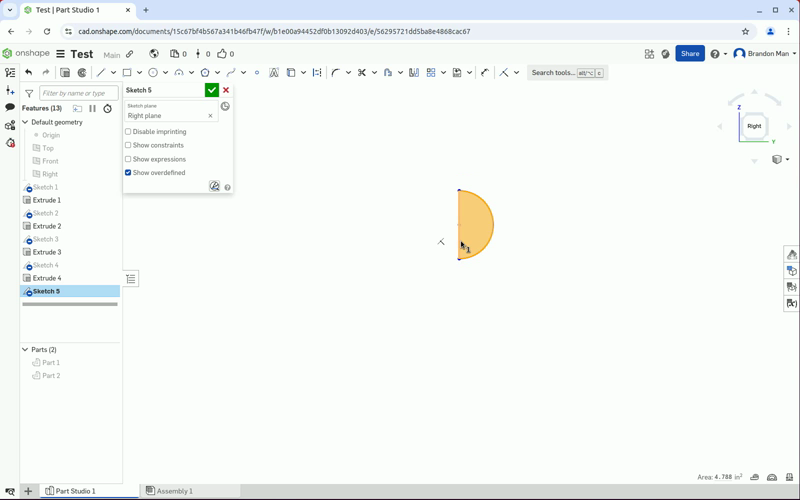
scroll(-6)
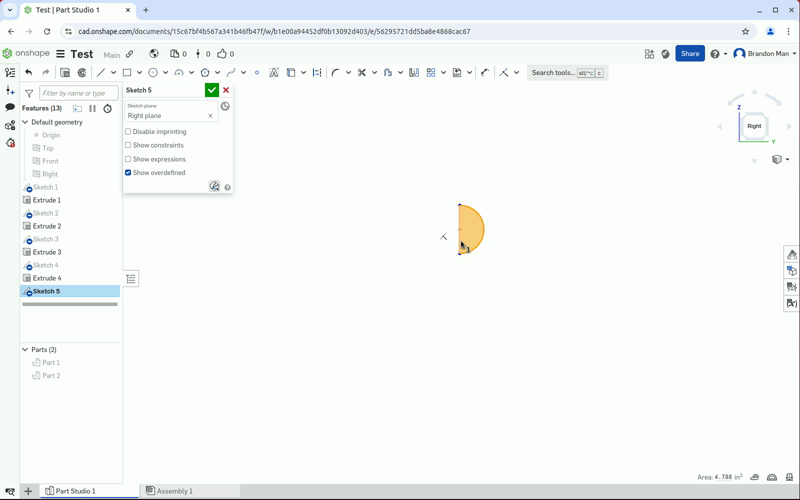
scroll(-6)
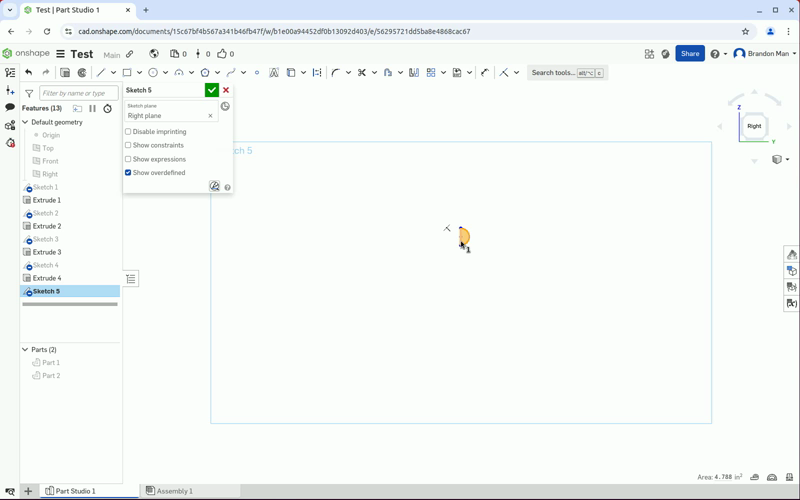
mouse_move(73, 352)
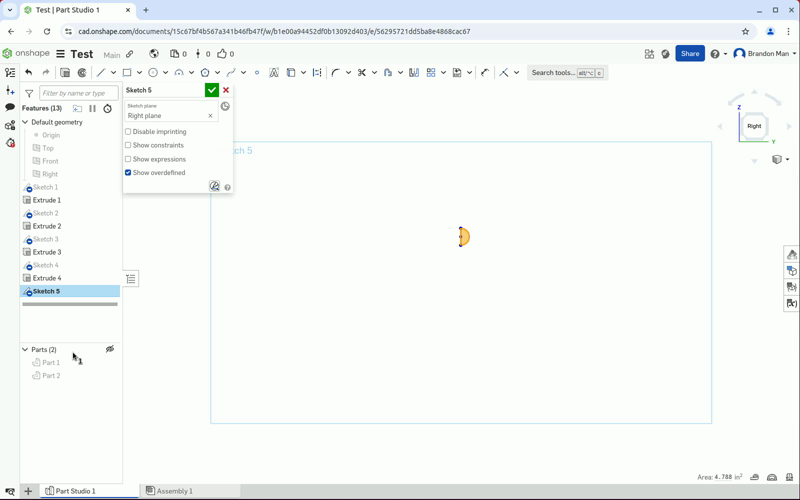
key(shift+y)
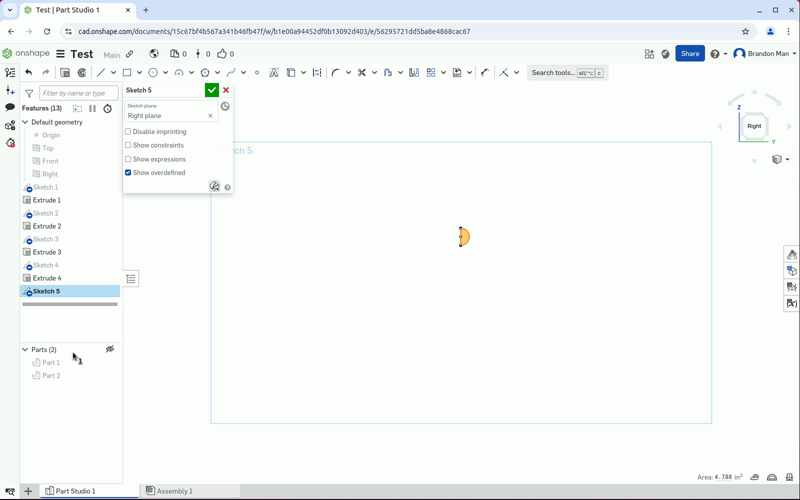
key(shift+e)
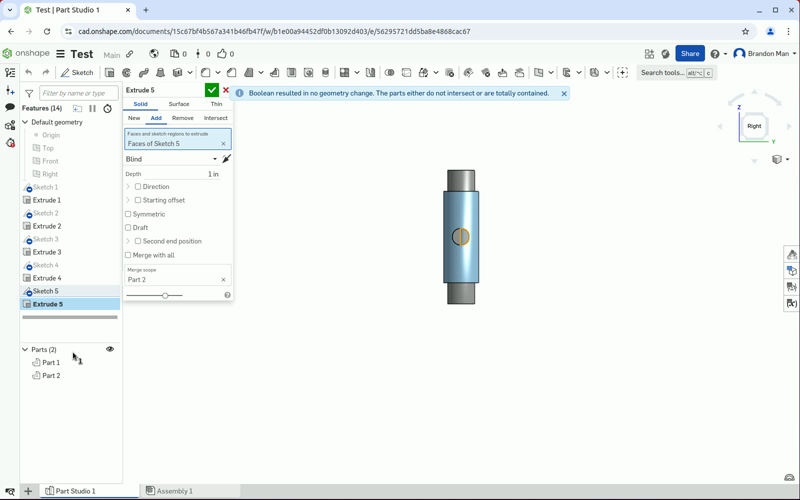
mouse_move(143, 106)
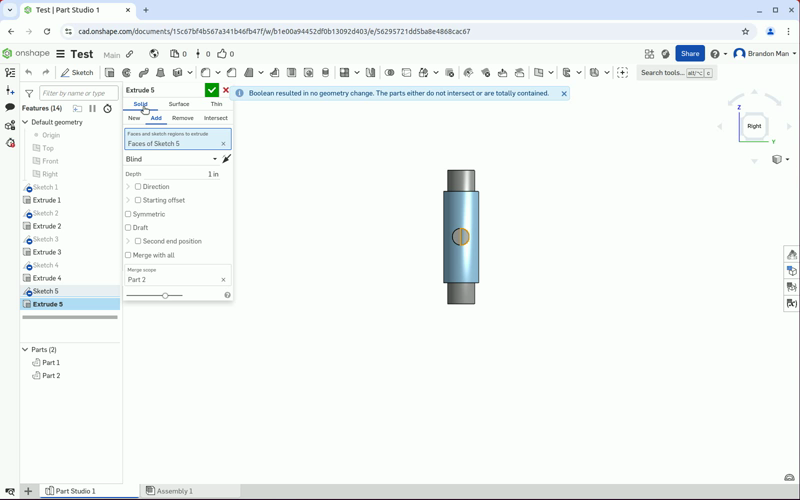
click(143, 106)
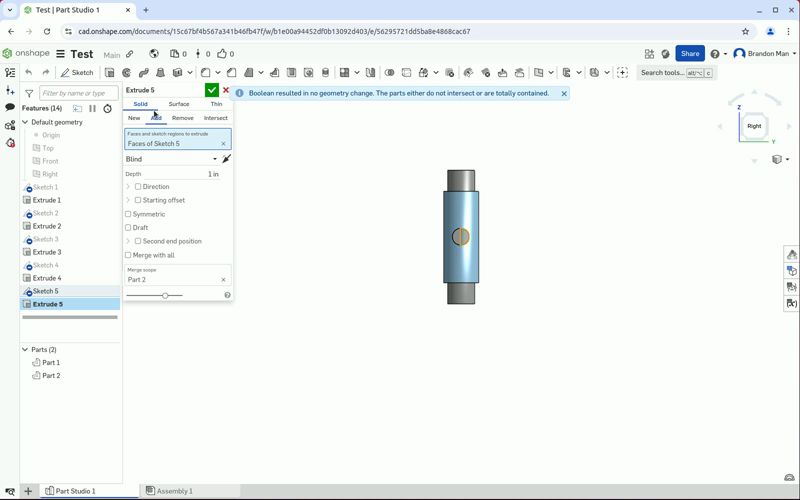
mouse_move(186, 120)
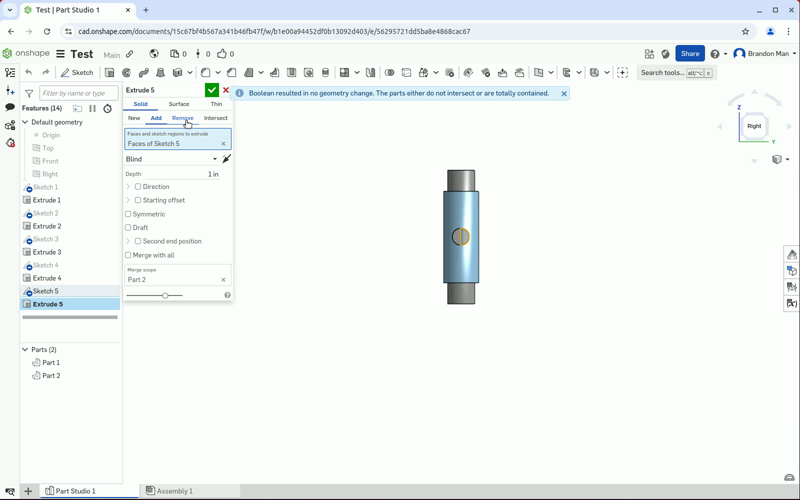
click(186, 120)
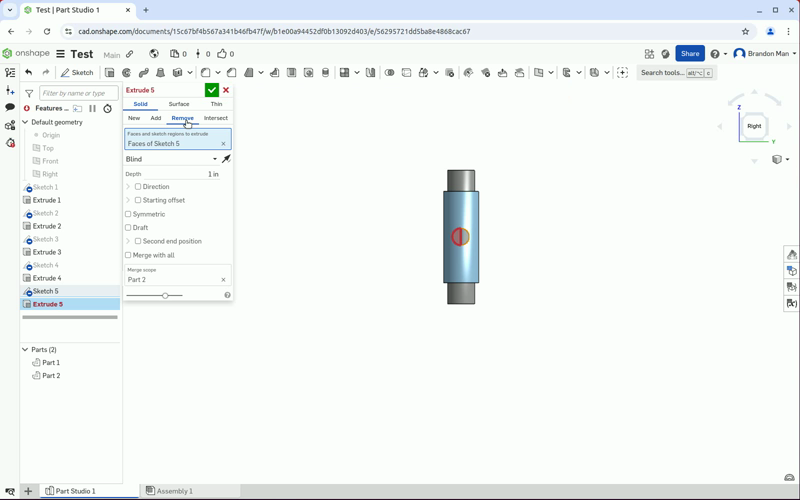
key(tab, 4)
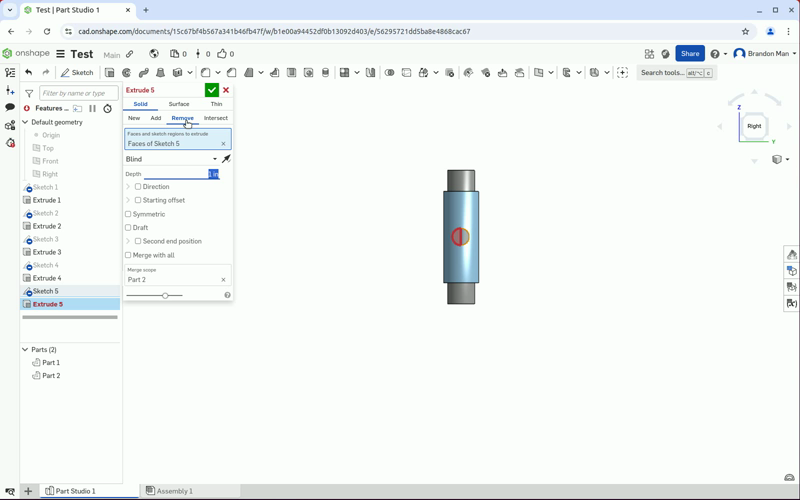
text(-21.423)
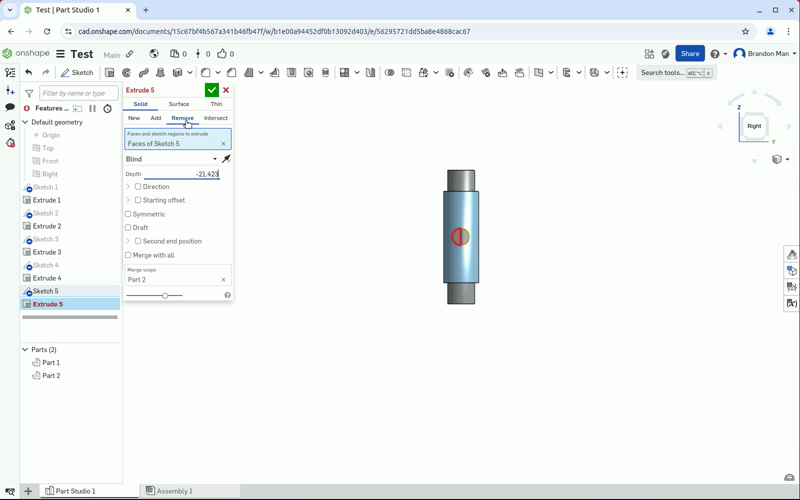
key(tab, 6)
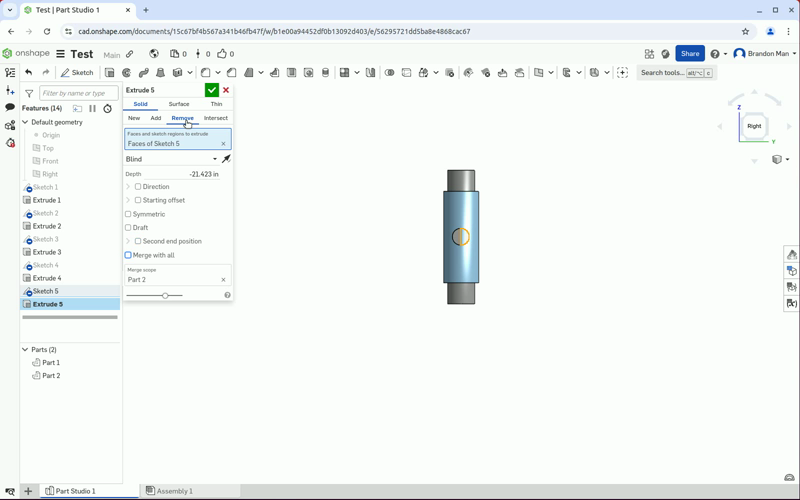
key(space)
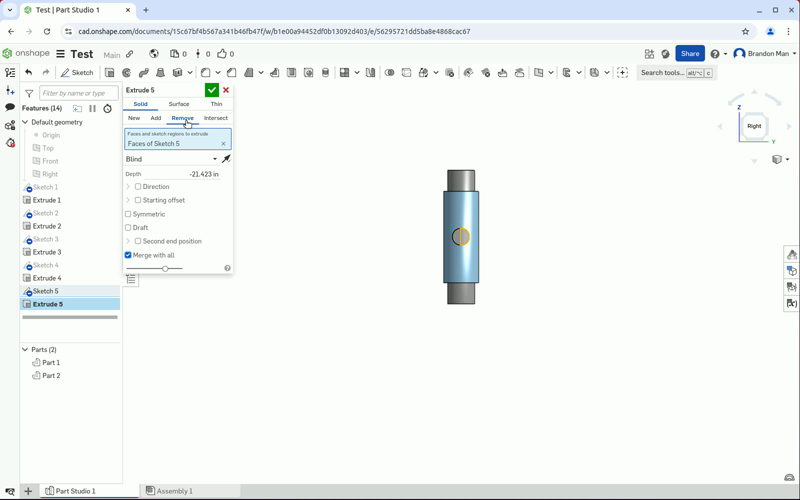
key(enter)
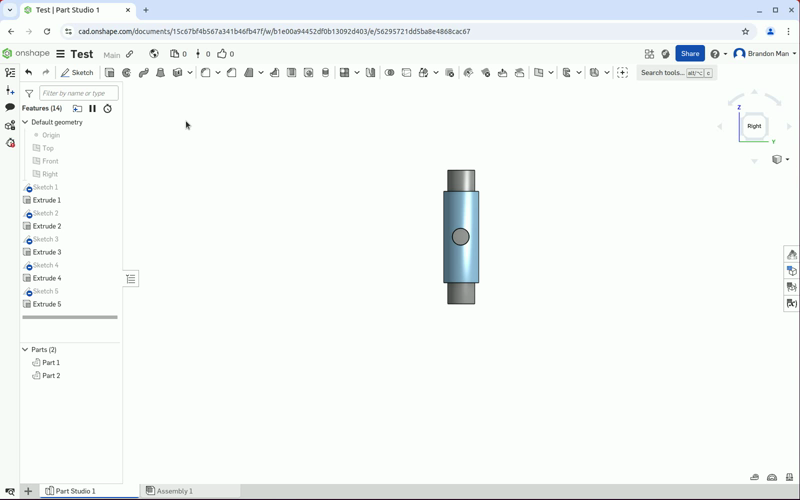
key(shift+h)
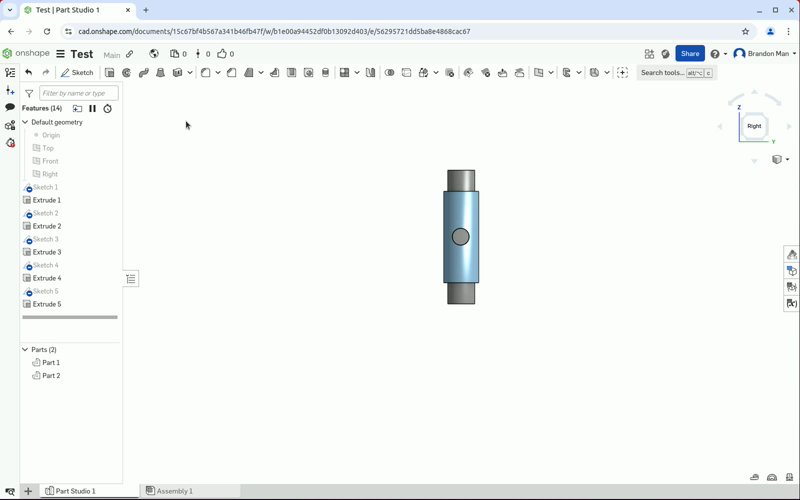
key(shift+h)
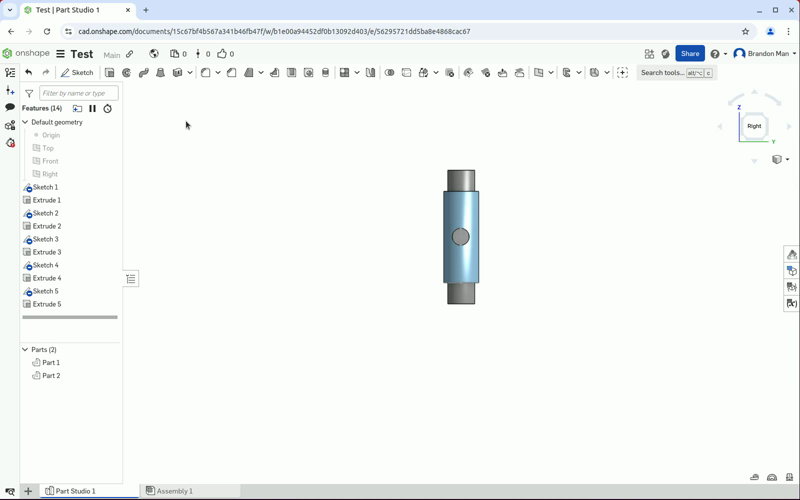
key(shift+7)
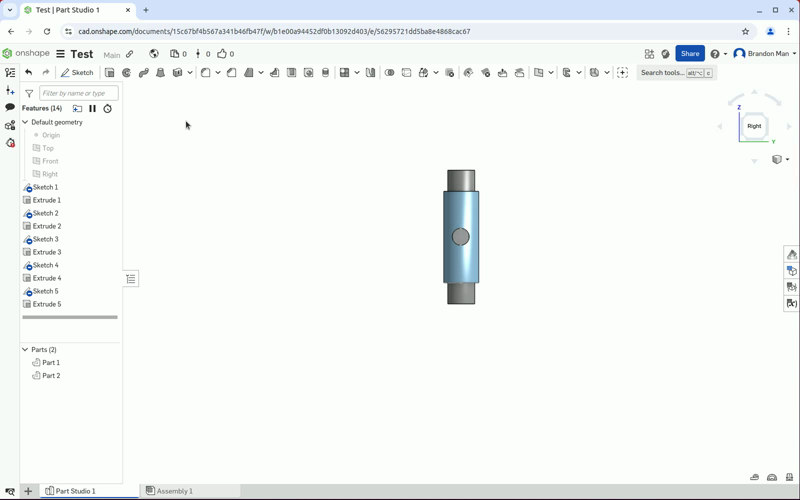
key(right, 2)
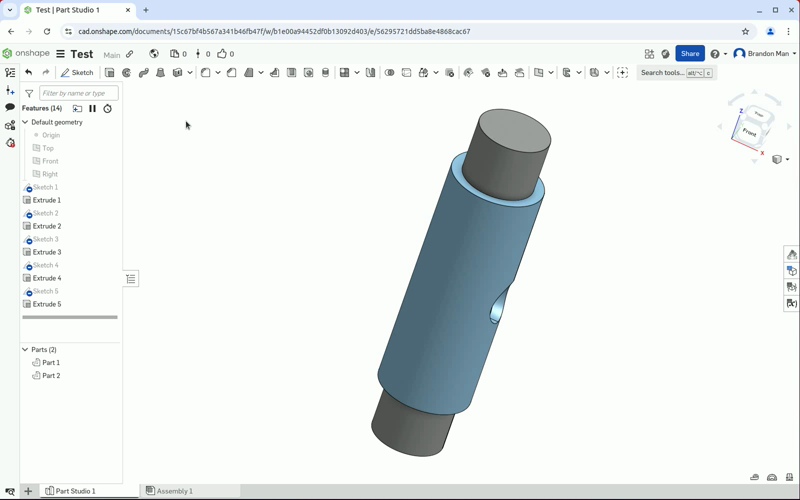
key(down, 2)
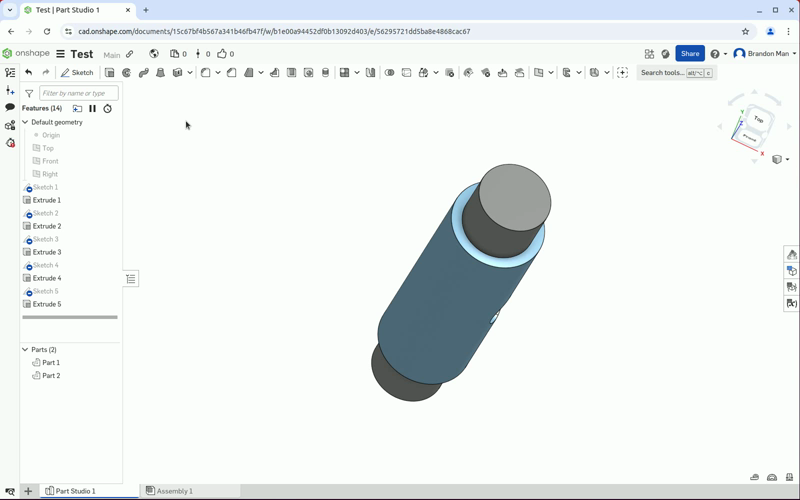
key(up, 2)
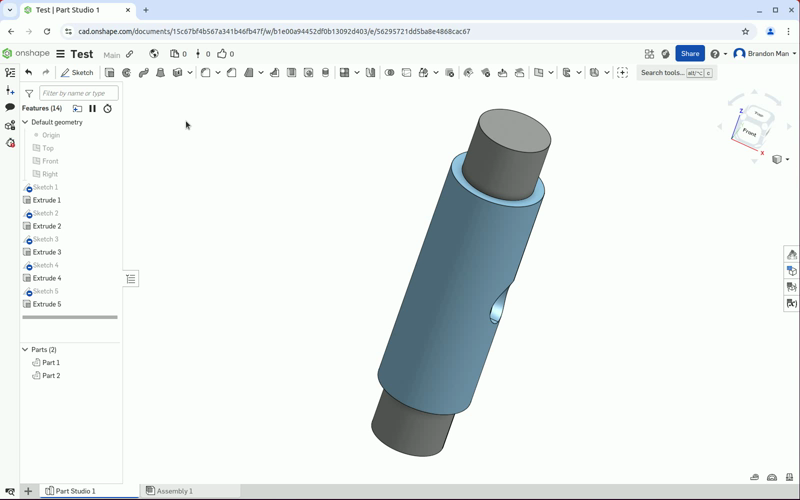
key(left, 2)
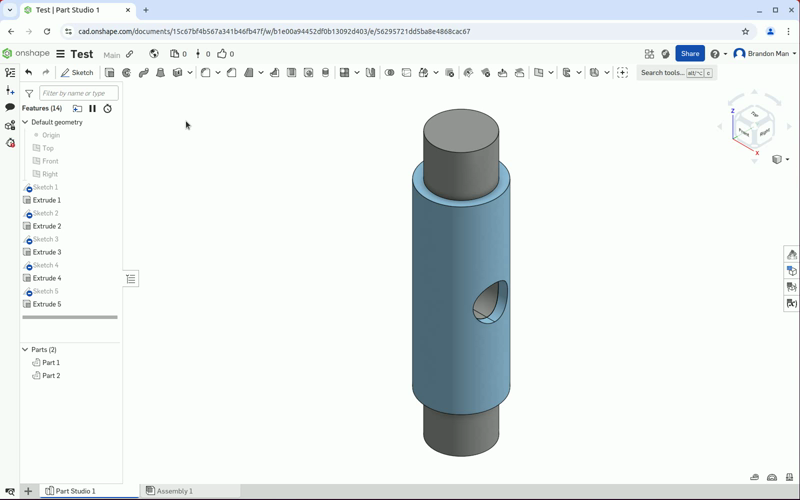
mouse_move(73, 189)
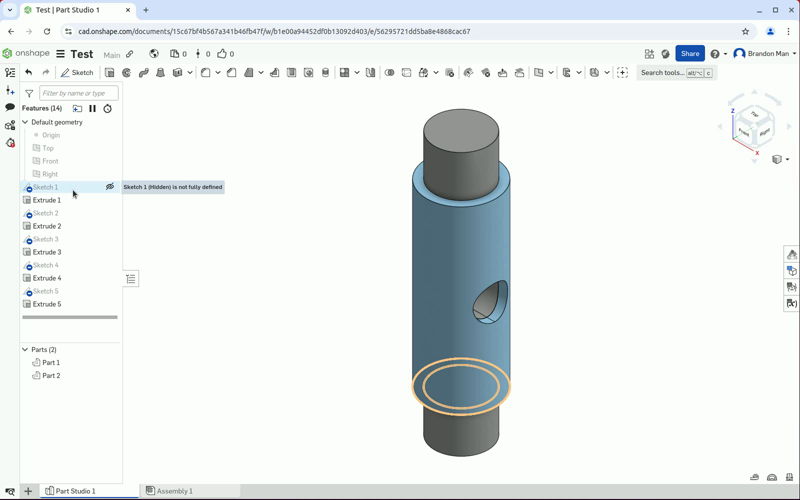
click(73, 189)